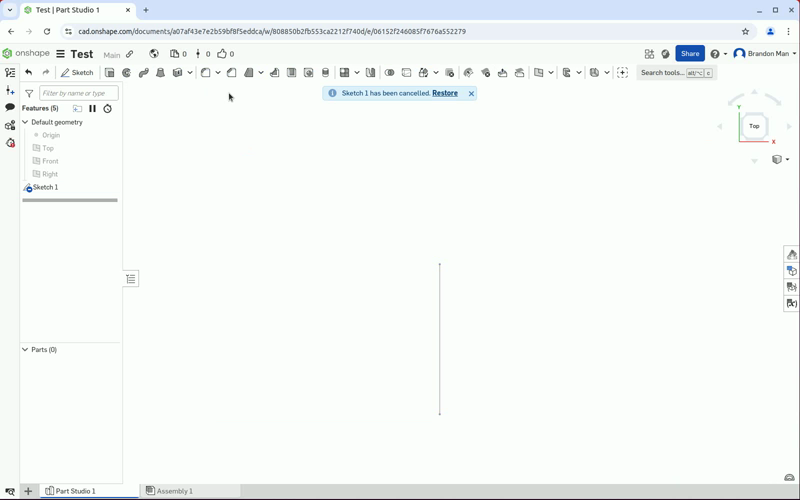
key(shift+h)
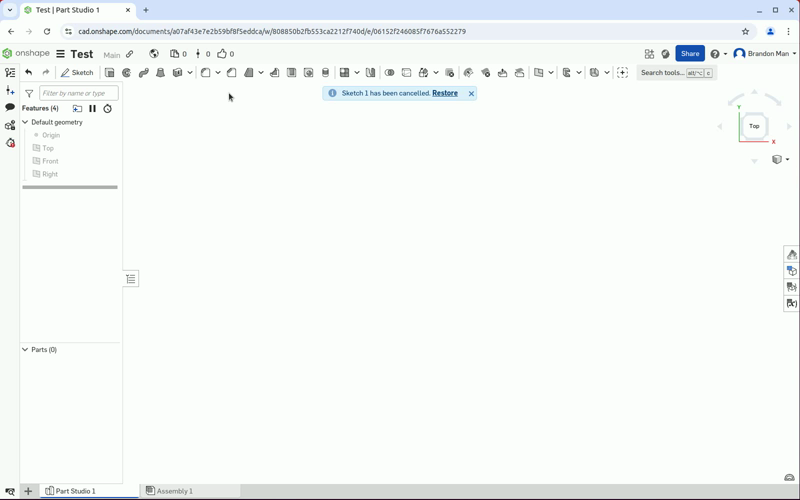
mouse_move(73, 352)
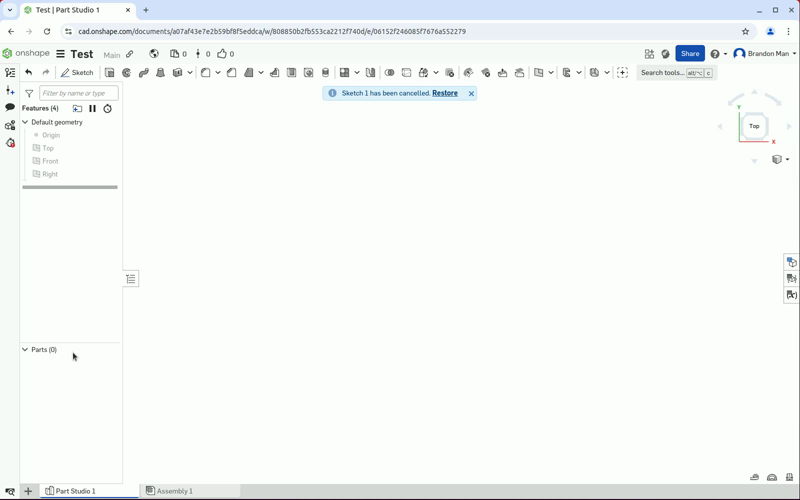
key(y)
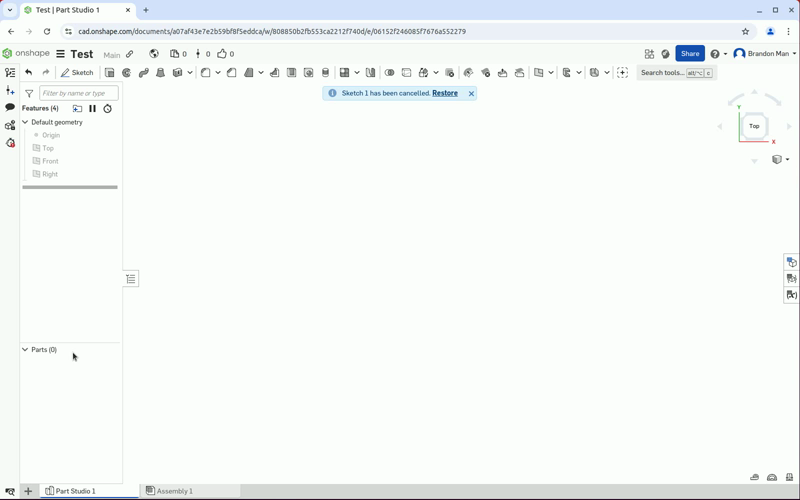
key(shift+p)
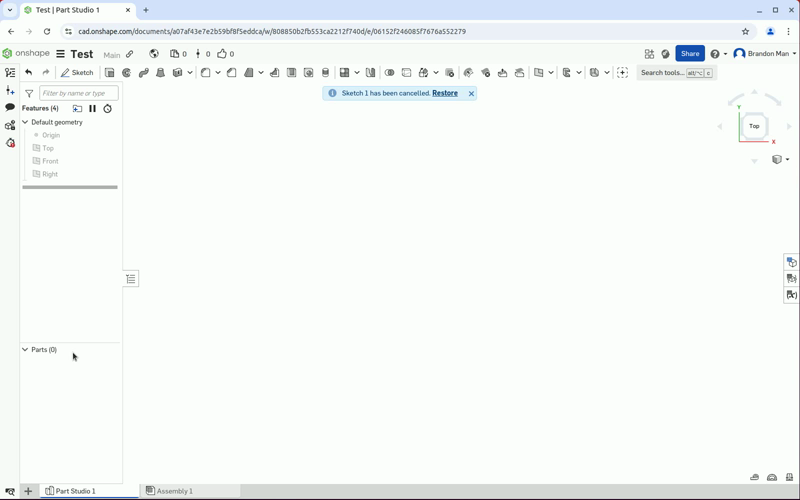
key(space)
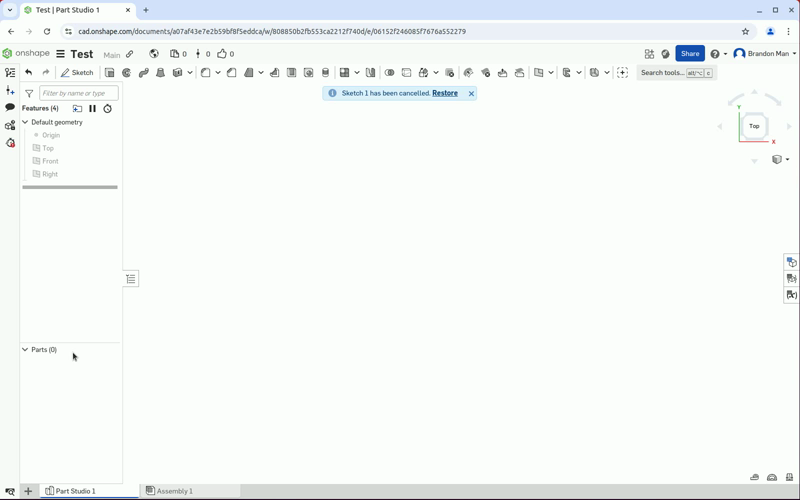
key_down(shift)
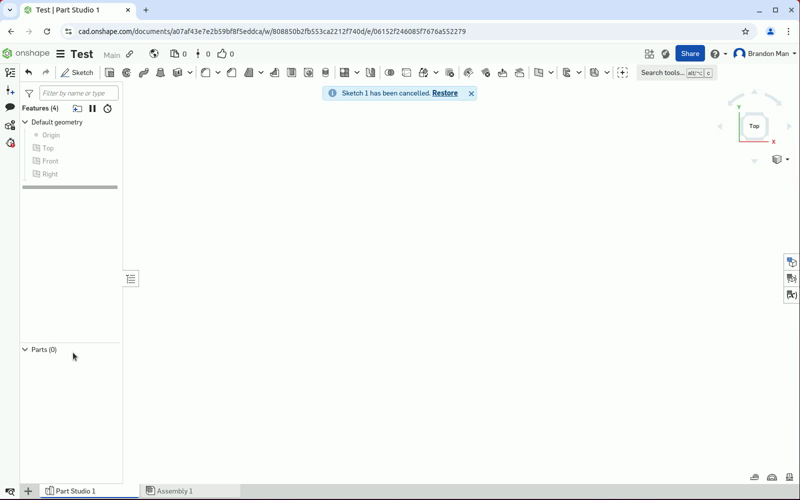
key(up)
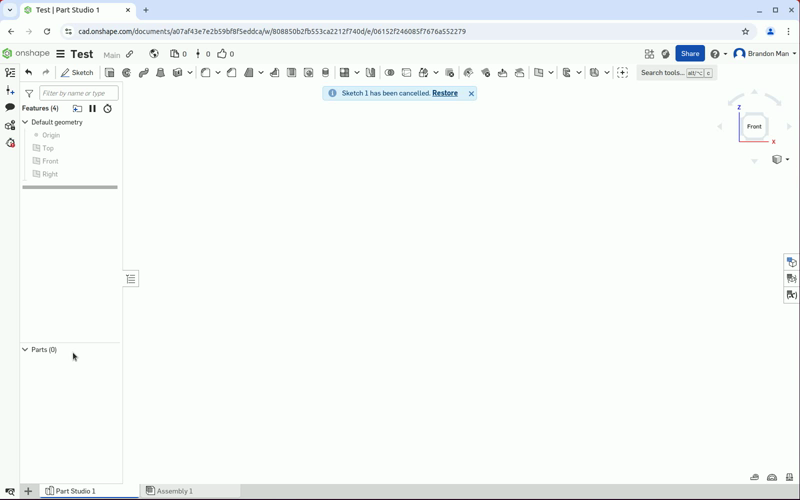
key_up(shift)
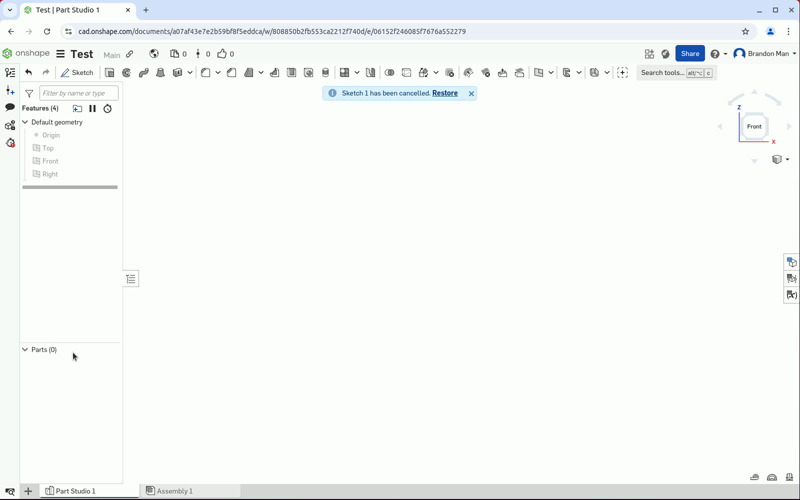
mouse_move(73, 352)
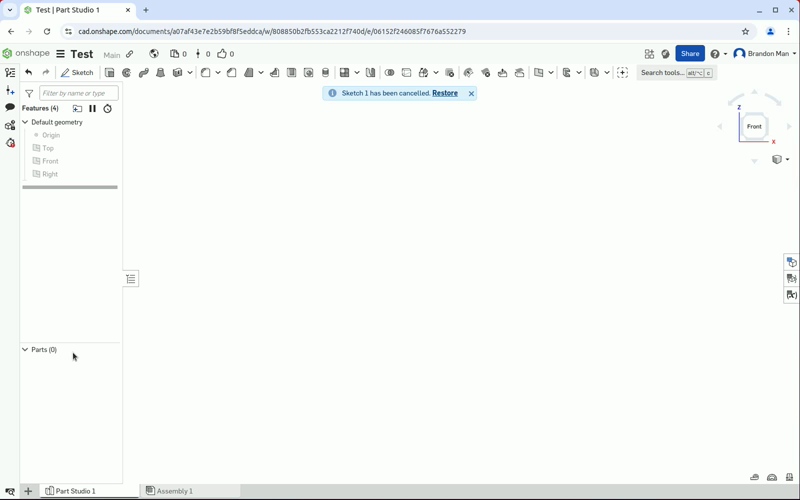
key(shift+y)
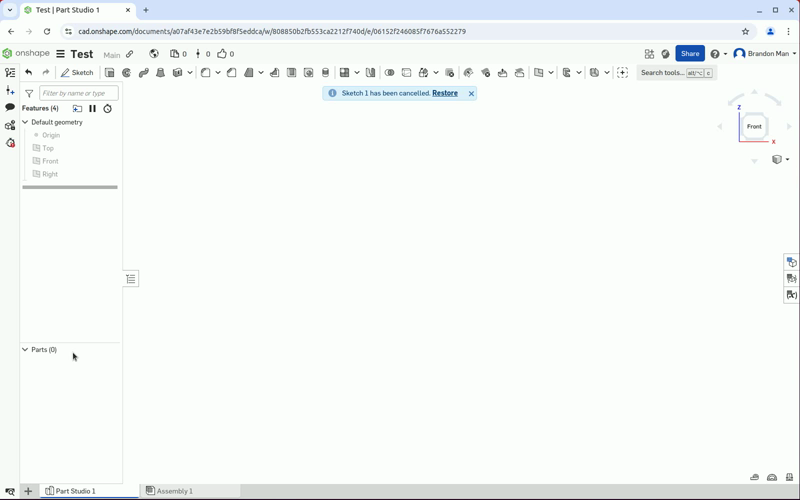
key(shift+s)
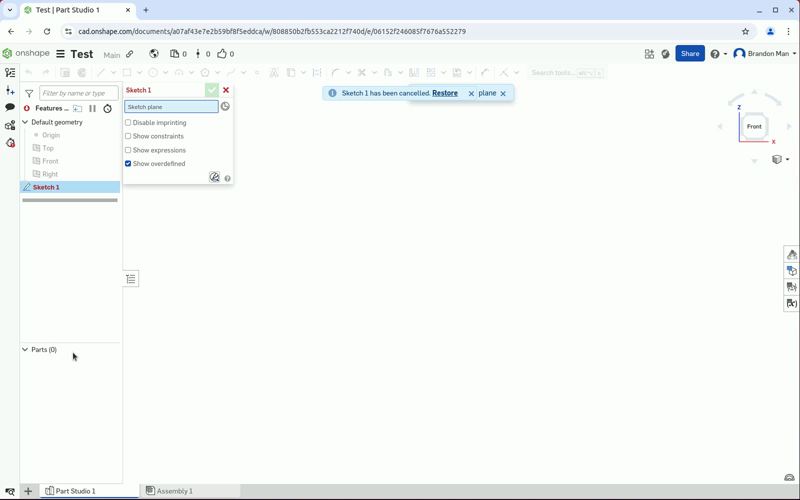
mouse_move(73, 163)
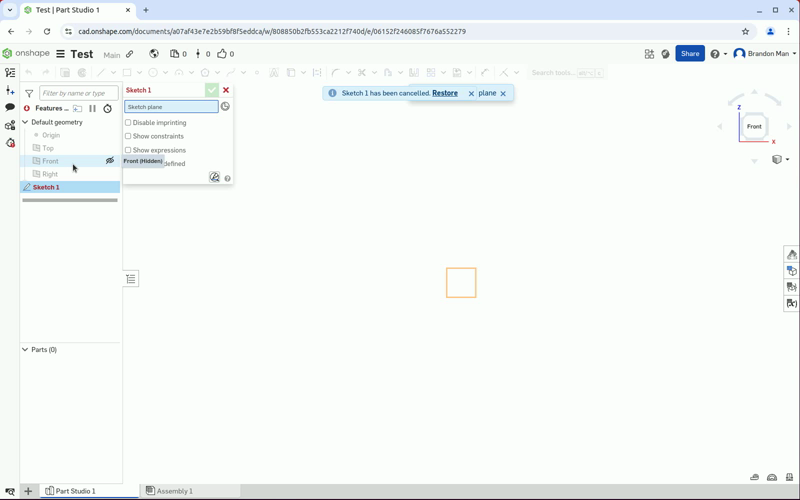
click(73, 163)
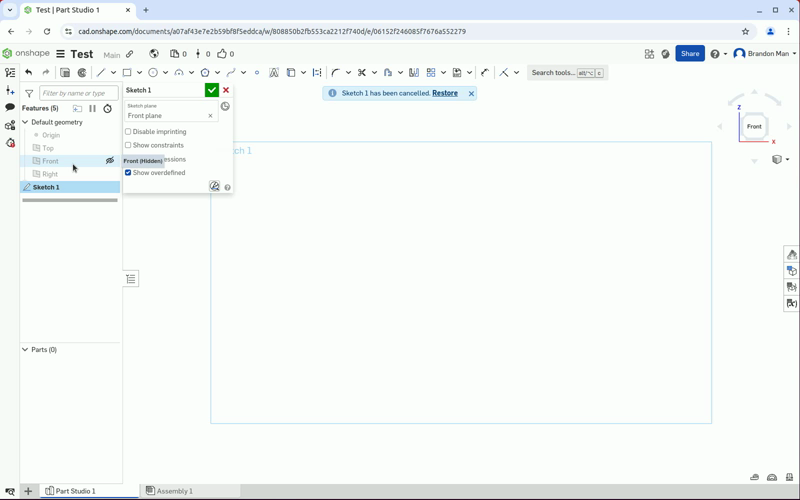
mouse_move(73, 352)
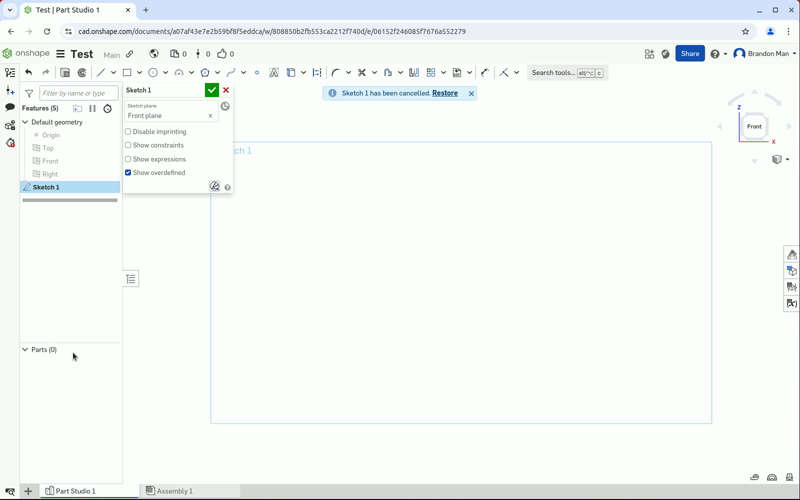
key(y)
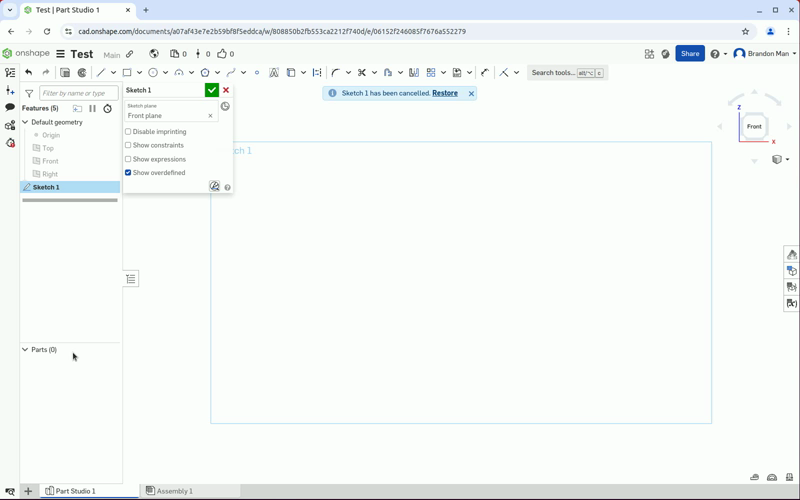
key(a)
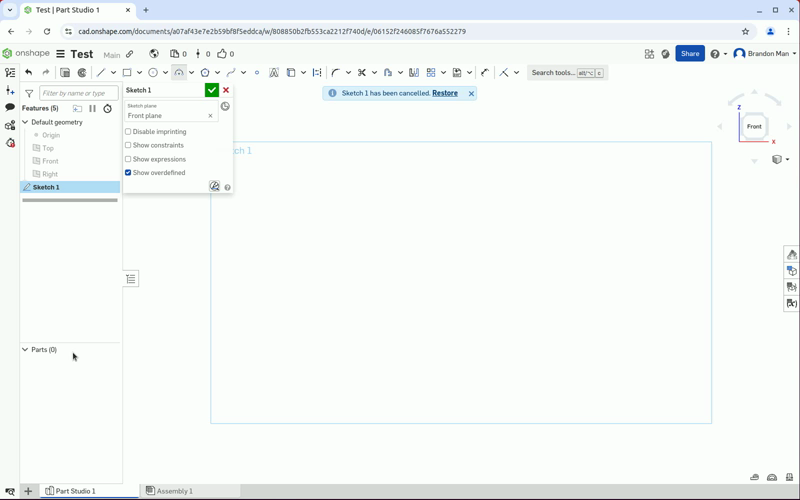
key_down(shift)
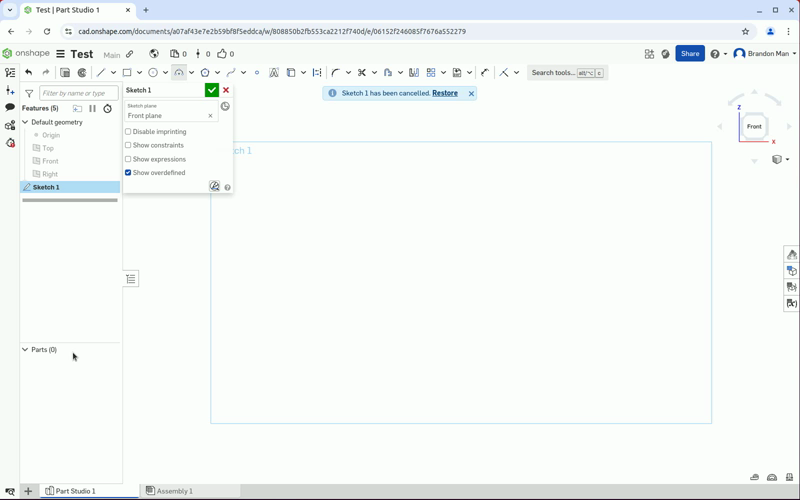
mouse_move(365, 318)
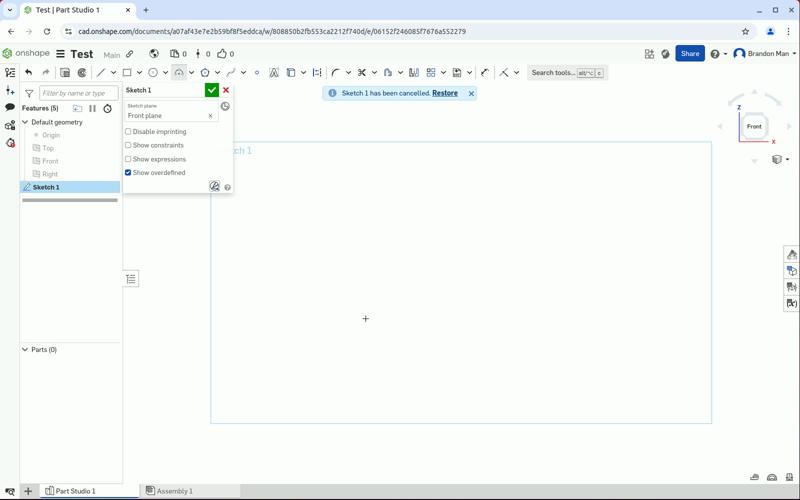
click(365, 318)
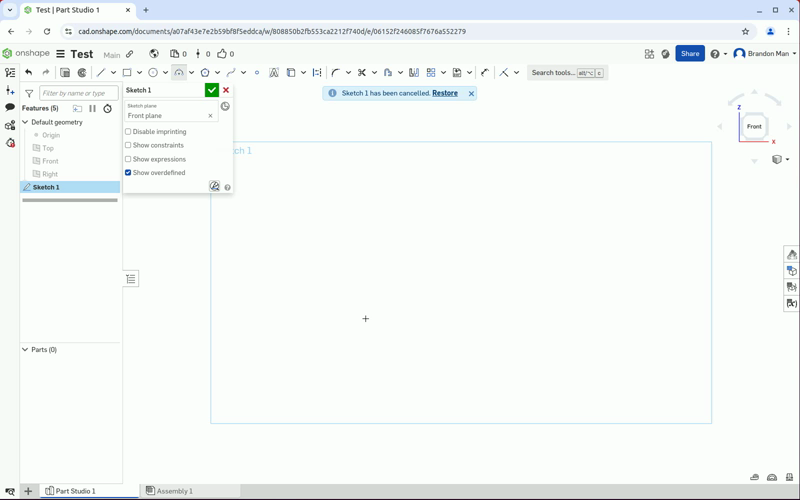
key_up(shift)
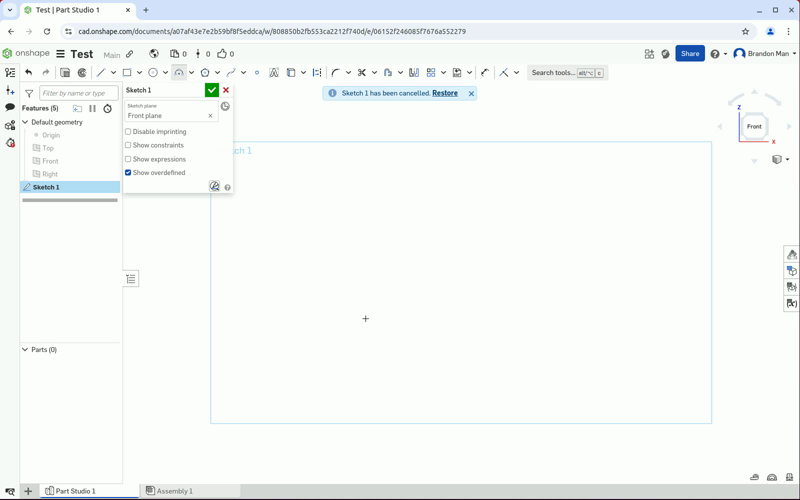
key_down(shift)
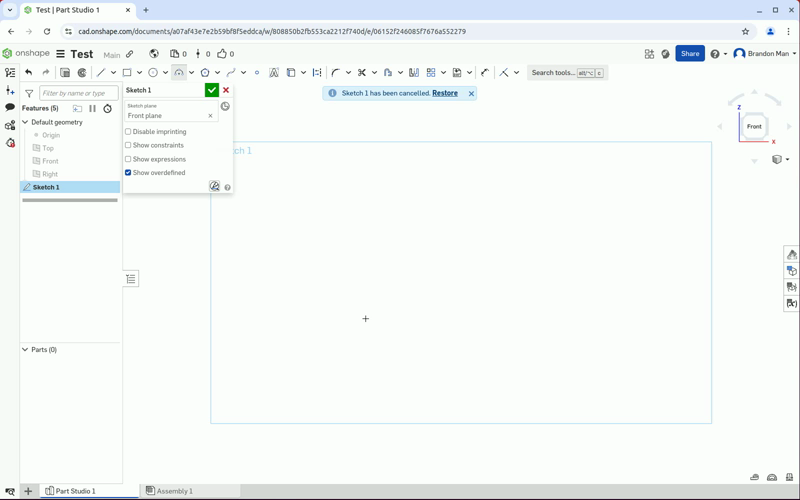
mouse_move(385, 338)
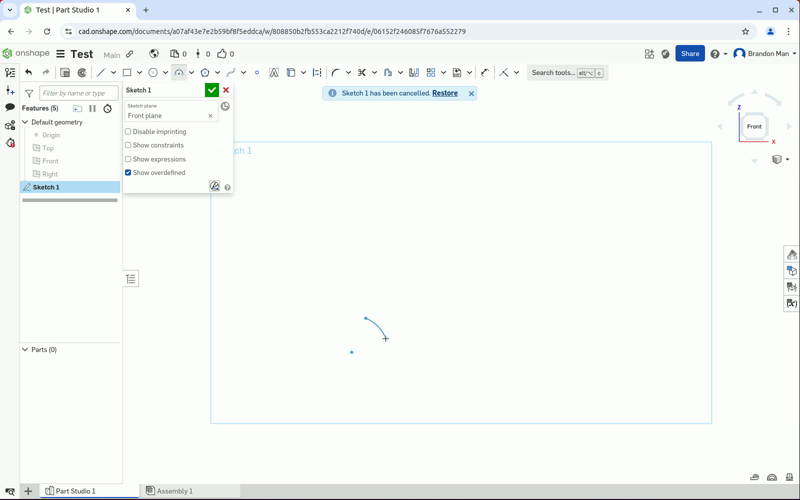
click(385, 338)
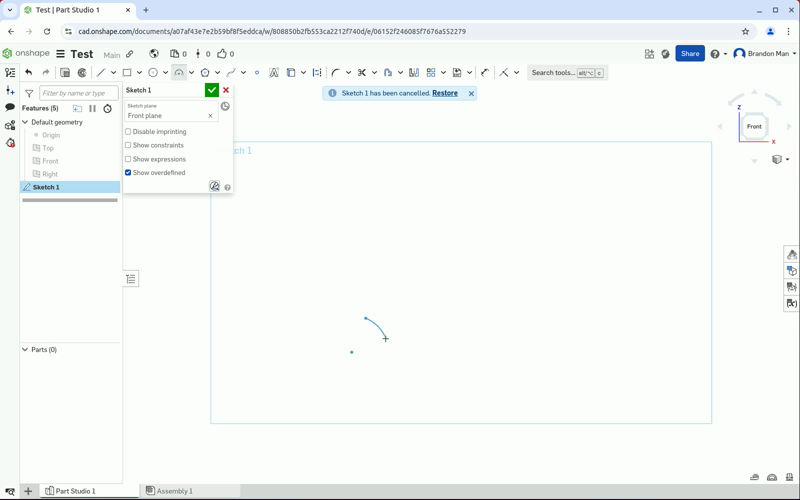
mouse_move(371, 332)
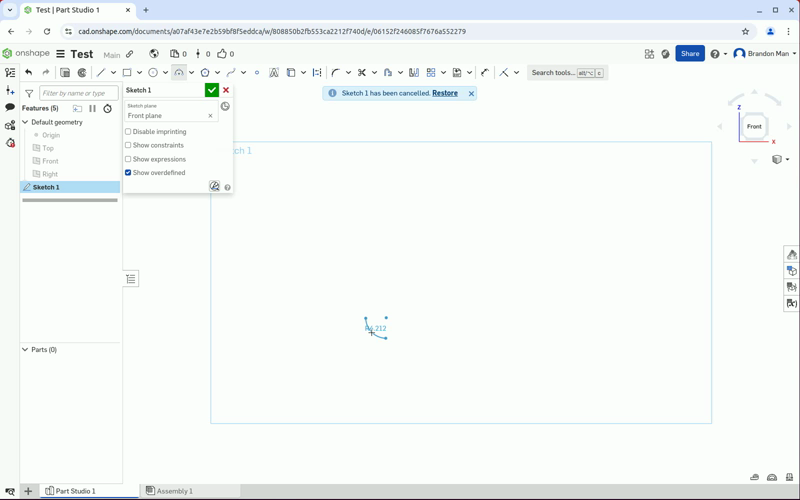
click(371, 332)
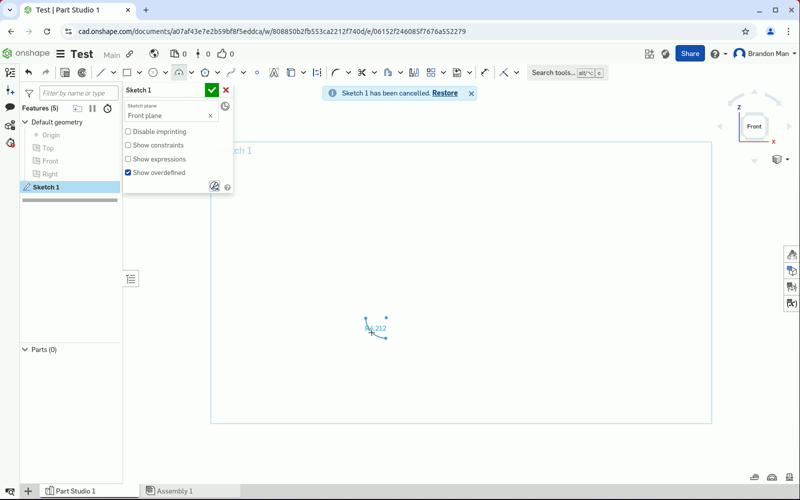
key_up(shift)
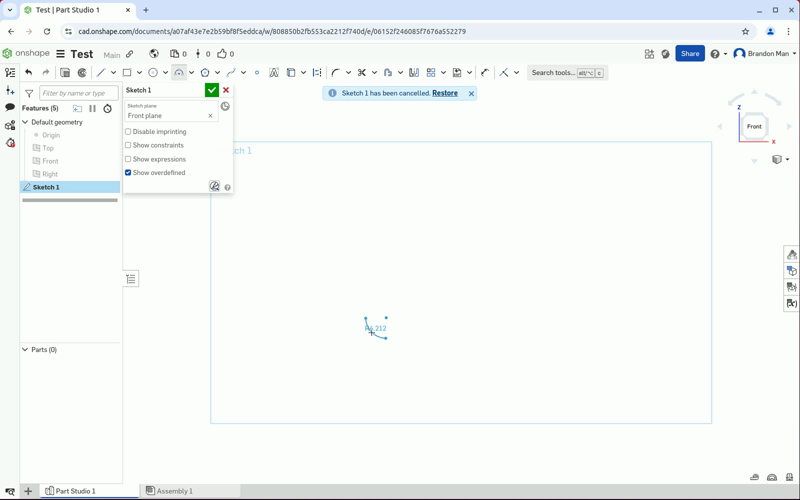
key(esc)
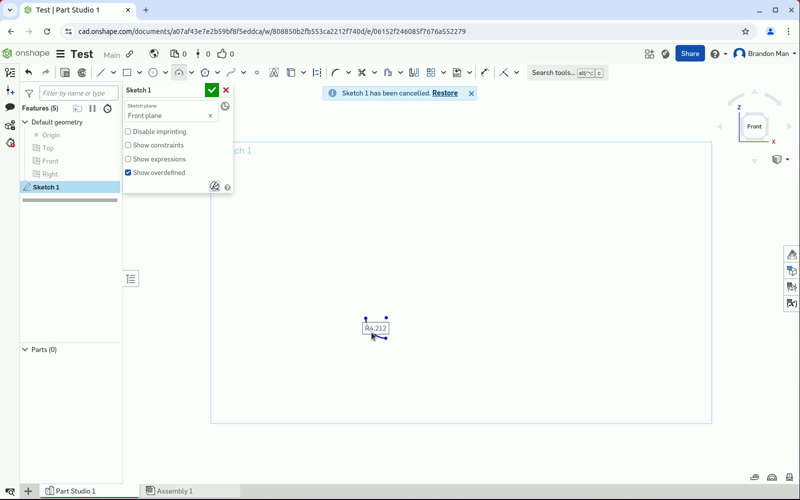
key(l)
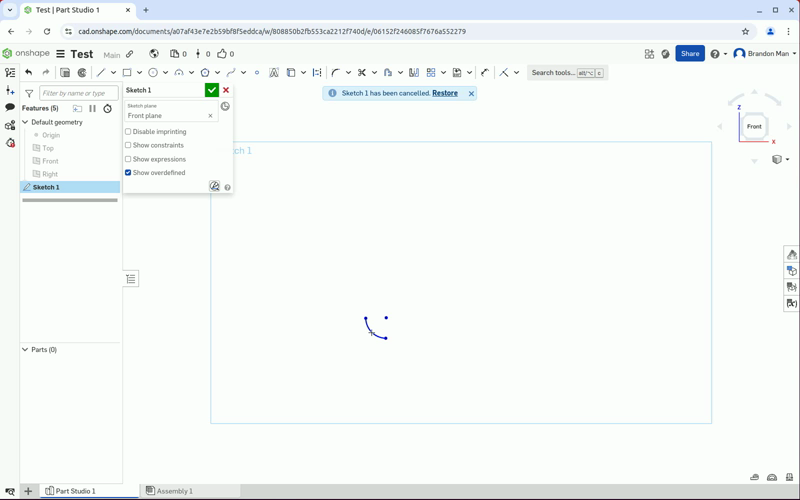
mouse_move(385, 338)
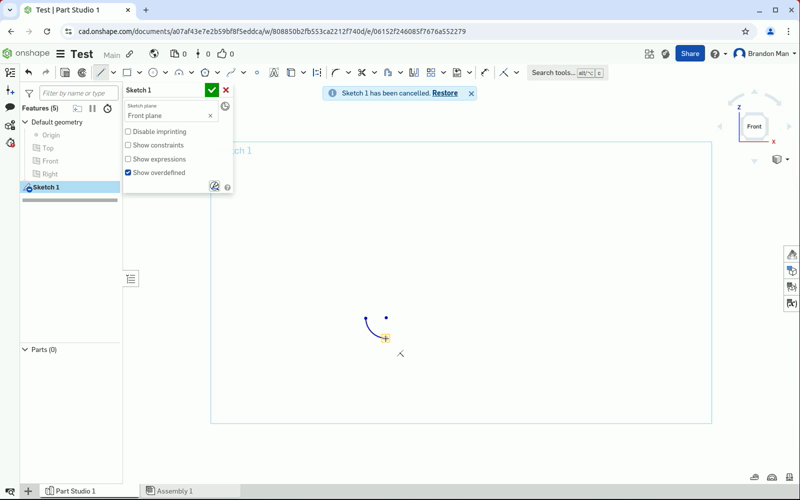
click(385, 338)
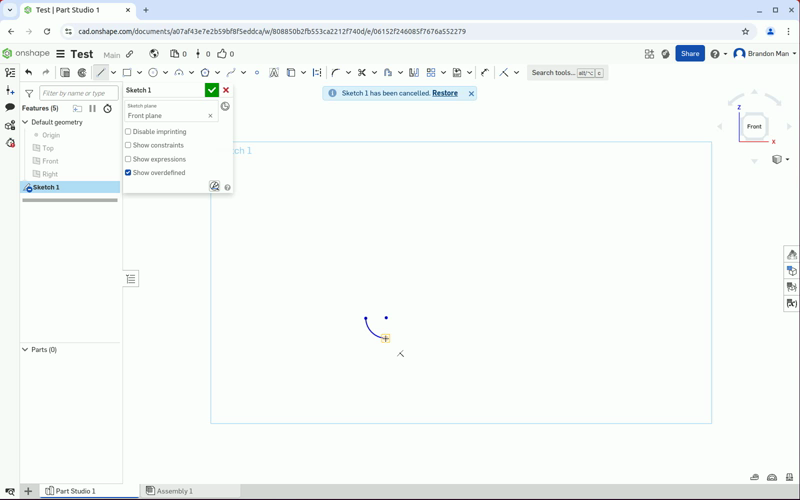
key_down(shift)
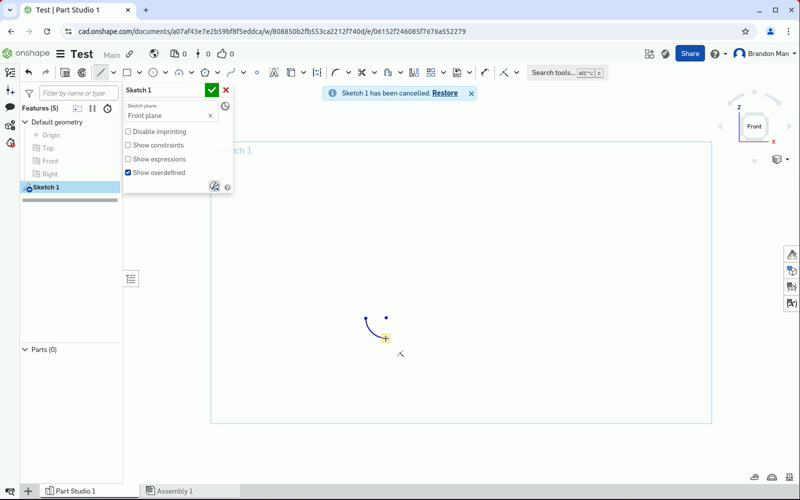
mouse_move(536, 338)
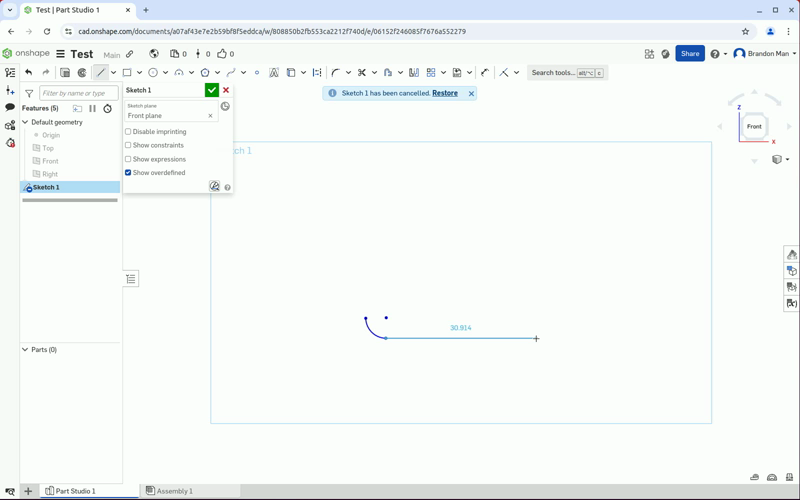
click(536, 338)
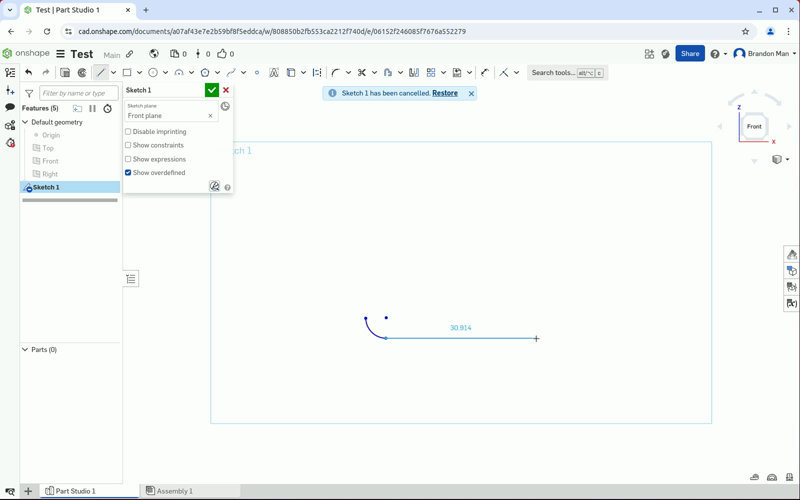
key_up(shift)
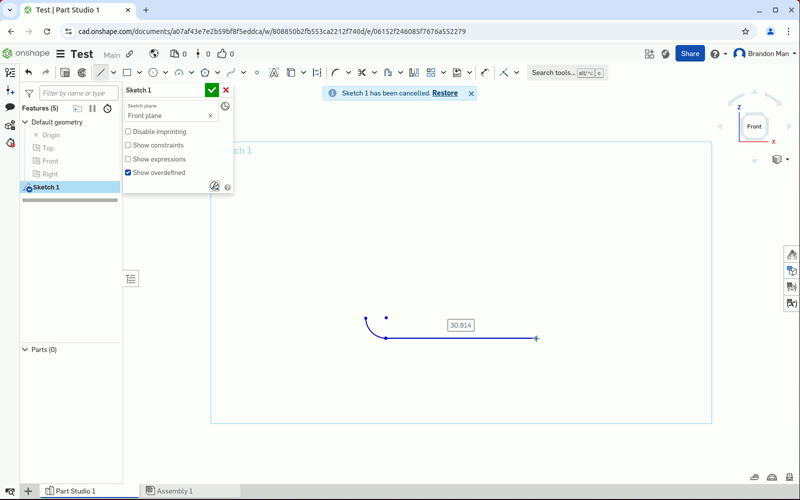
key(esc)
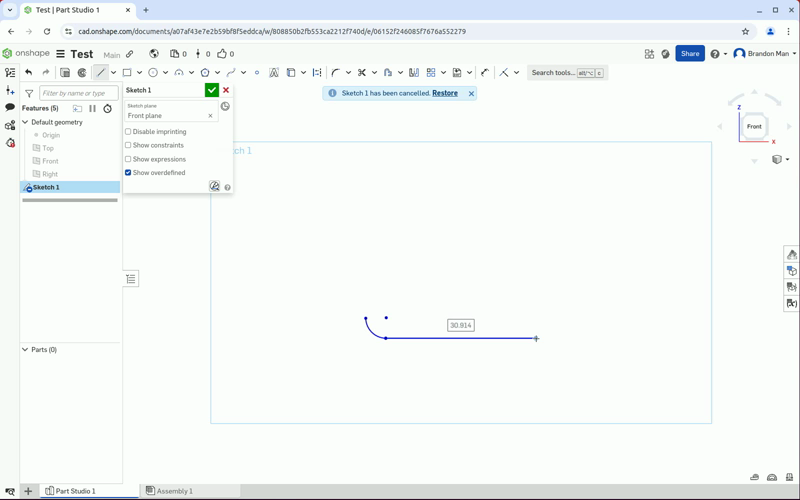
key(a)
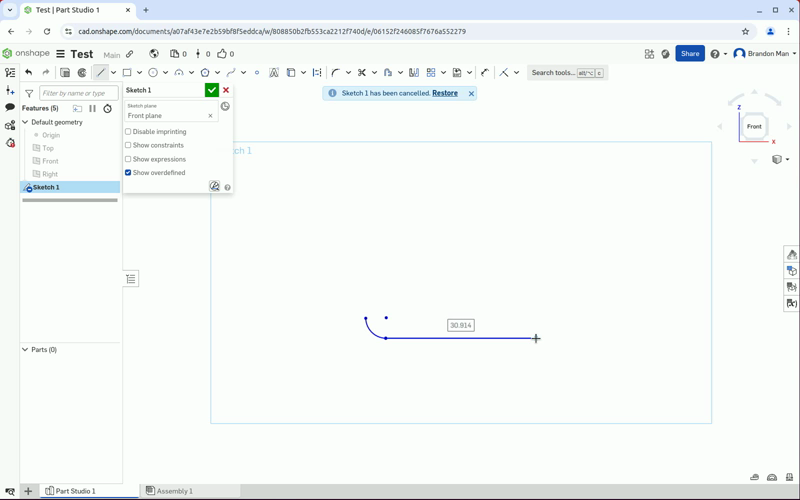
mouse_move(536, 338)
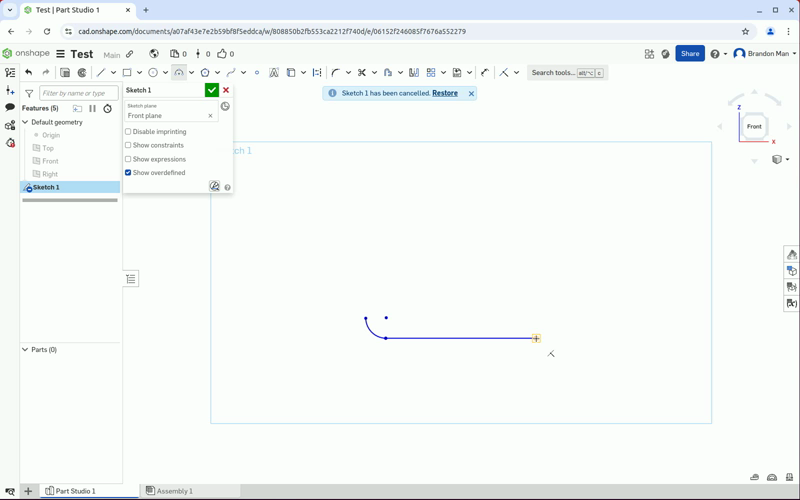
click(536, 338)
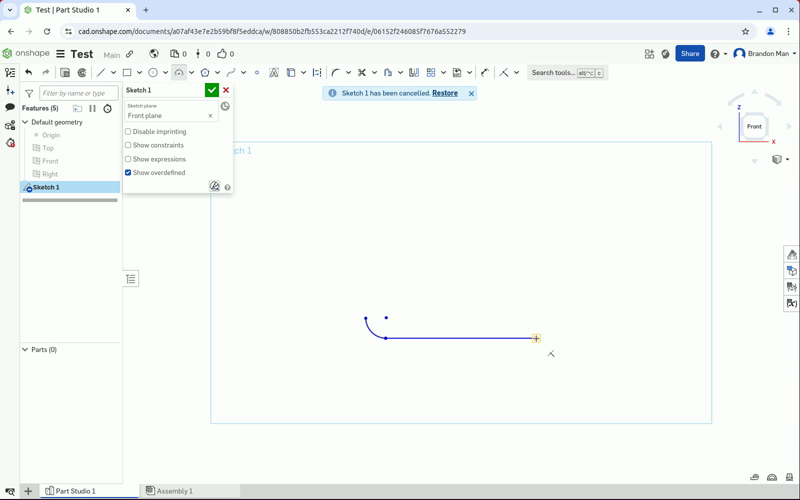
key_down(shift)
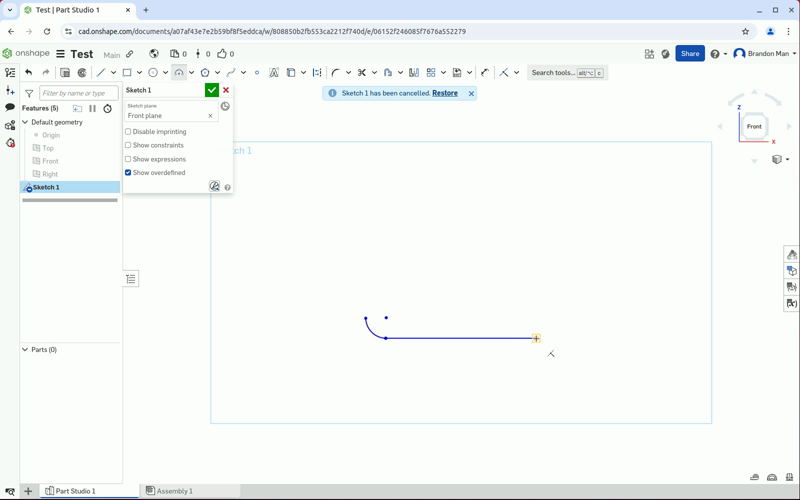
mouse_move(555, 318)
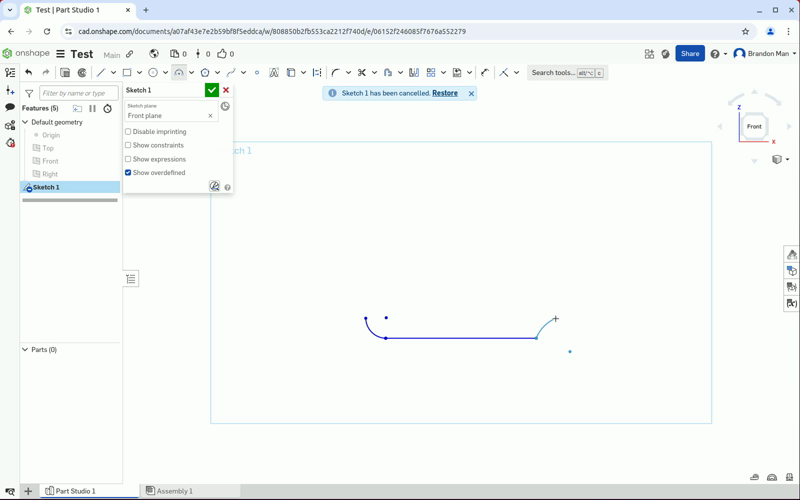
click(555, 318)
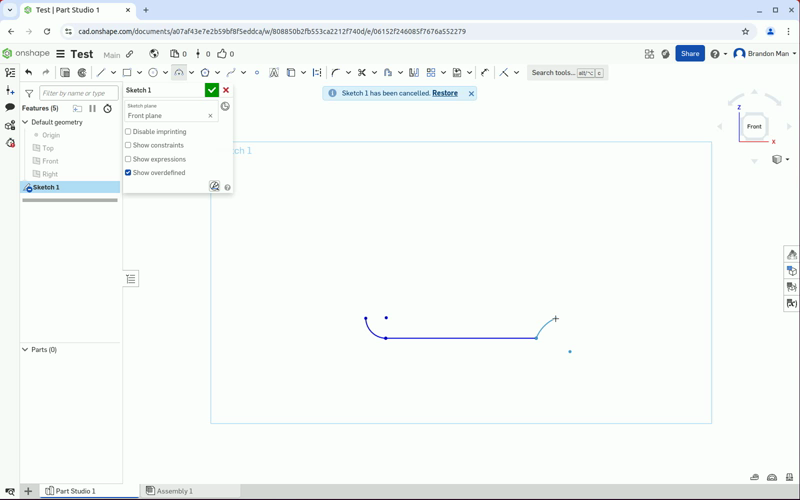
mouse_move(550, 332)
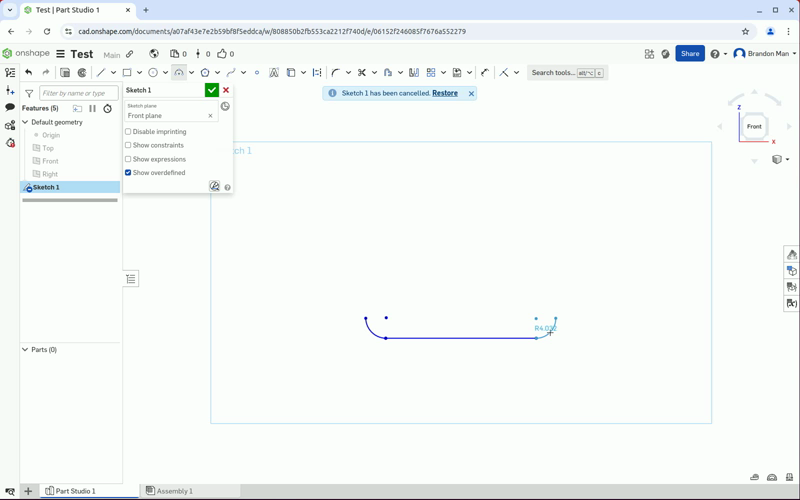
click(550, 332)
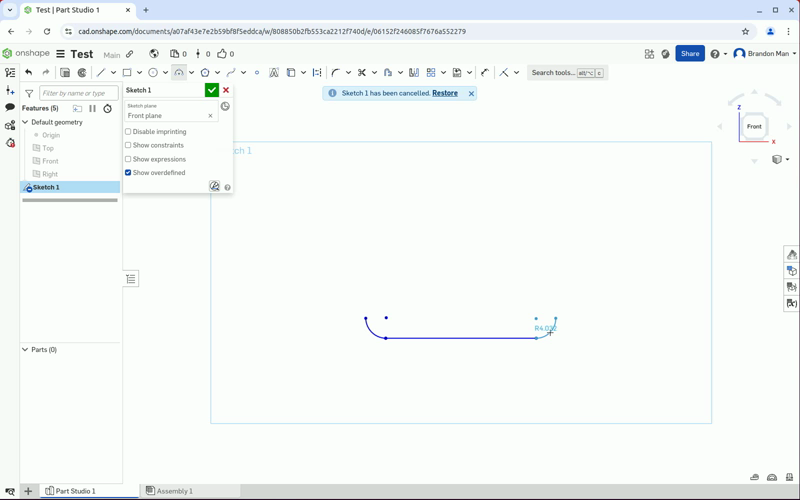
key_up(shift)
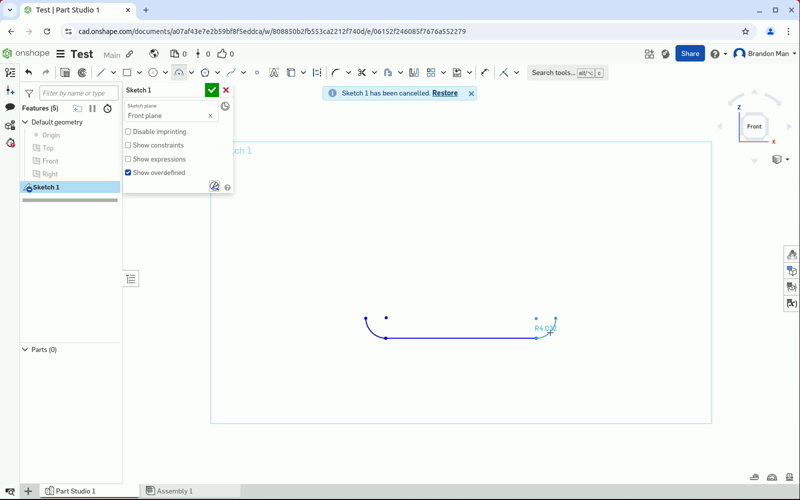
key(esc)
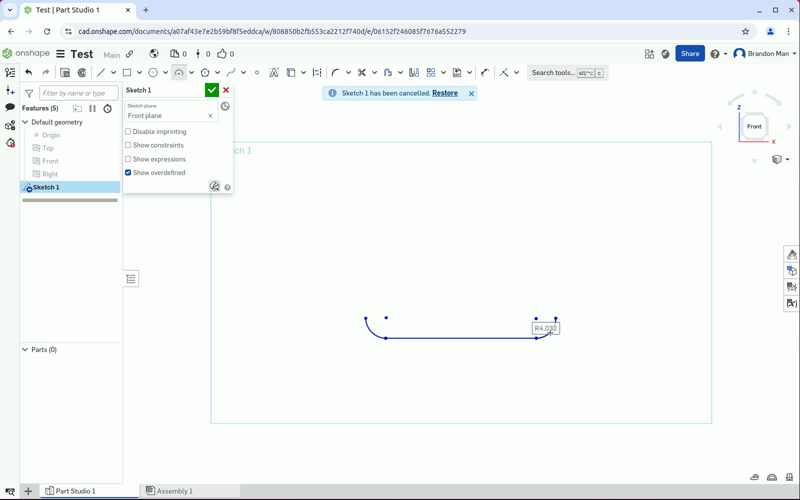
key(l)
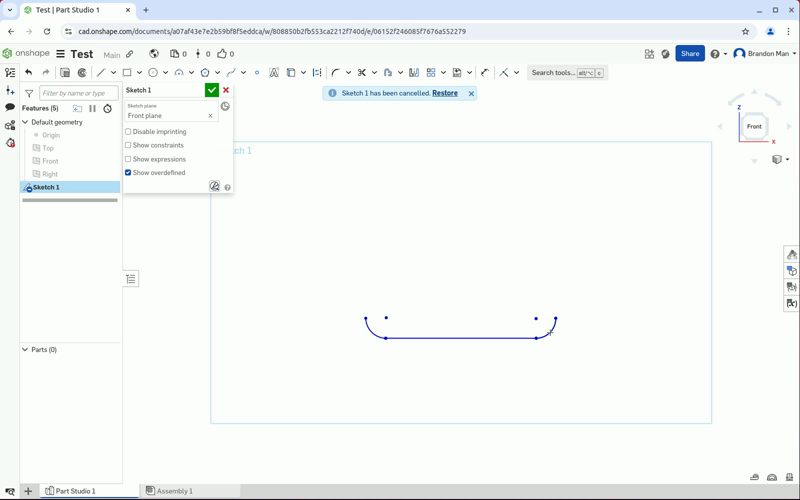
mouse_move(555, 318)
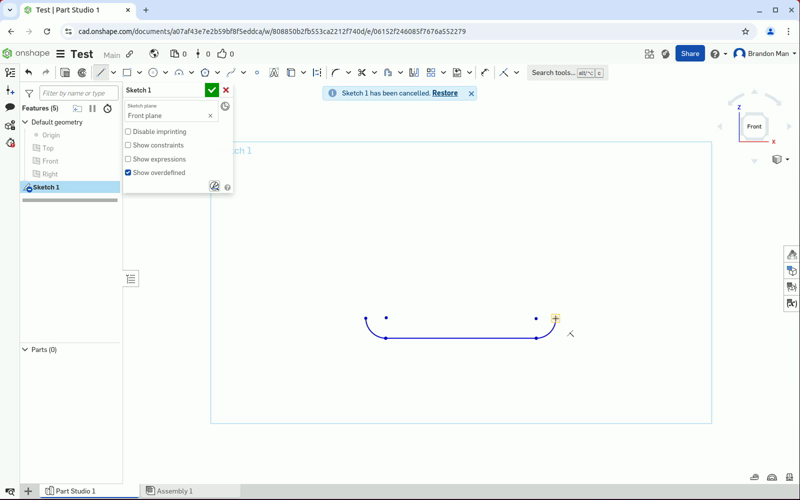
click(555, 318)
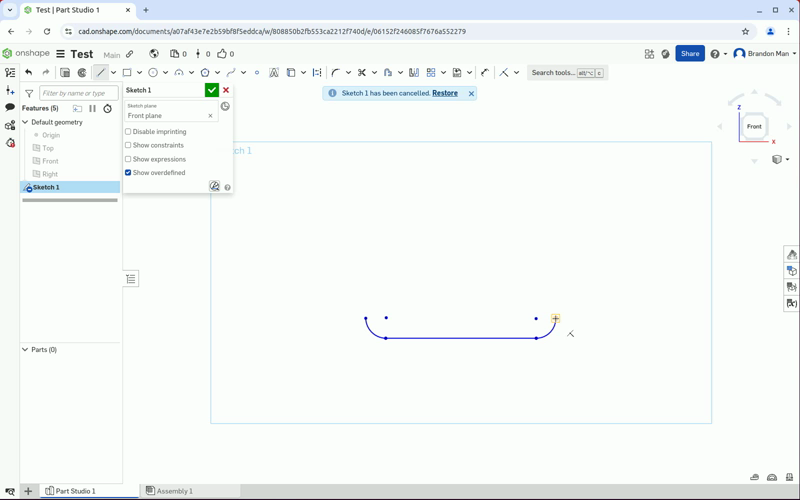
key_down(shift)
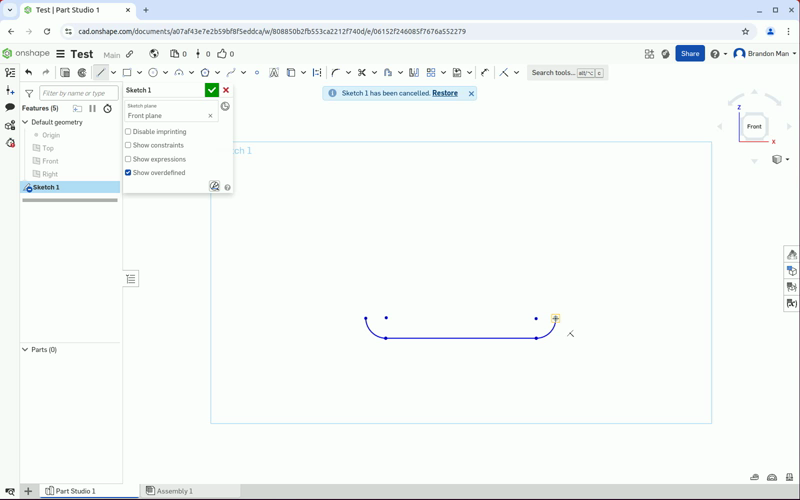
mouse_move(555, 247)
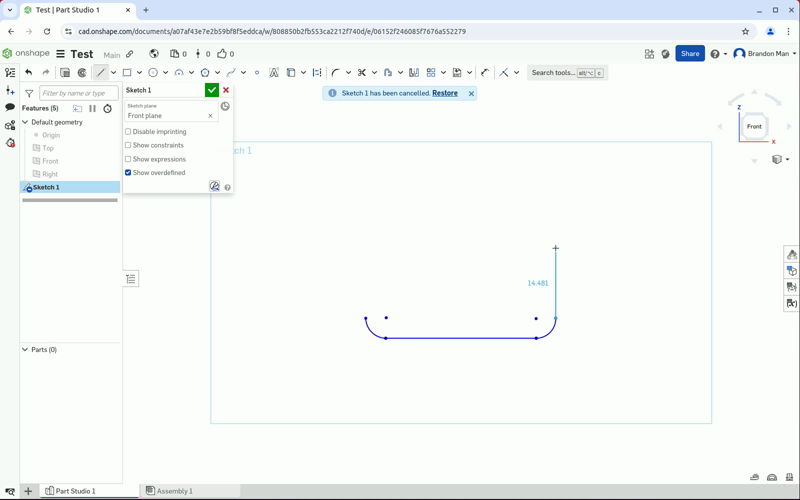
click(555, 247)
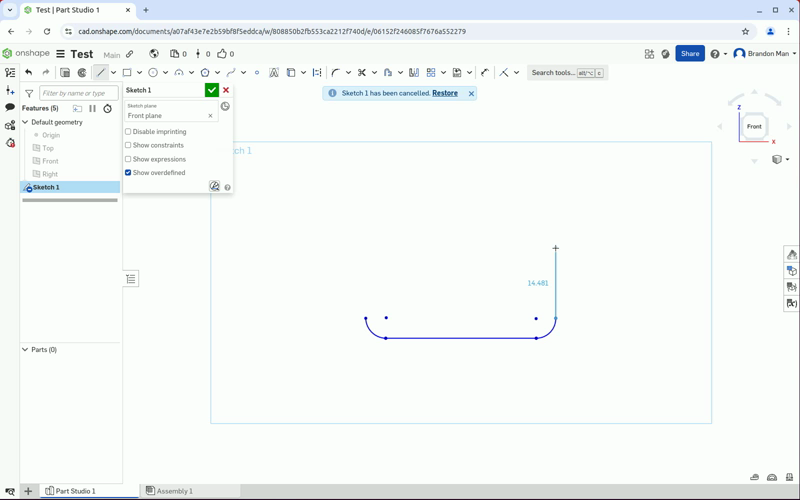
key_up(shift)
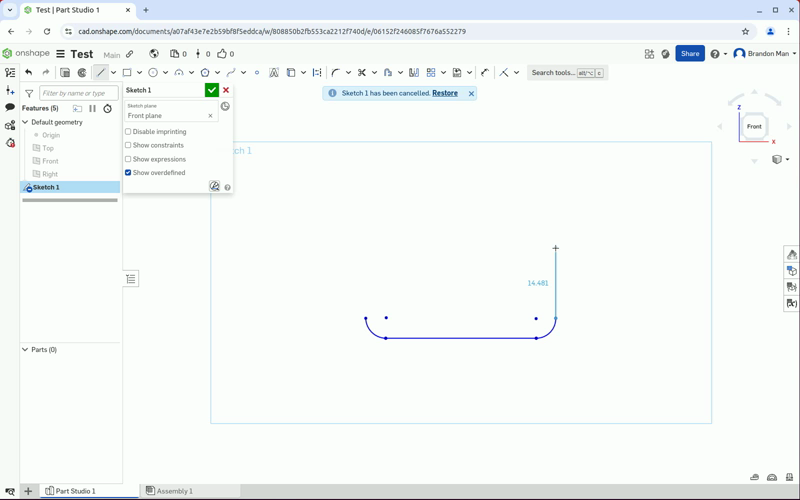
key(esc)
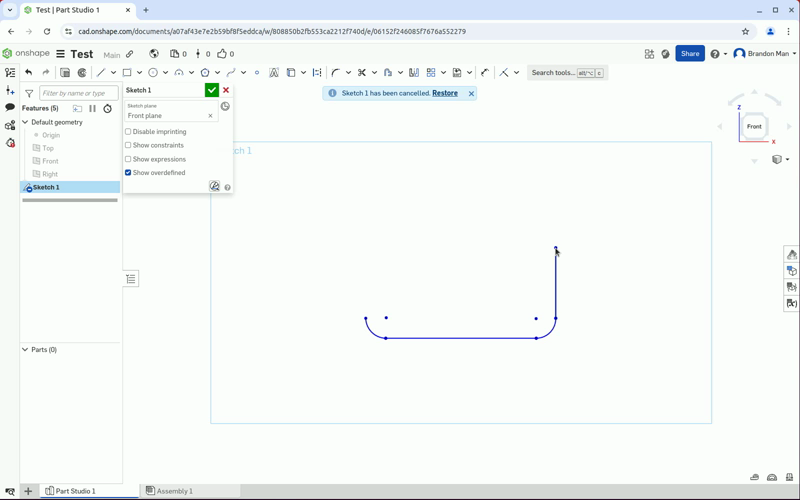
key(a)
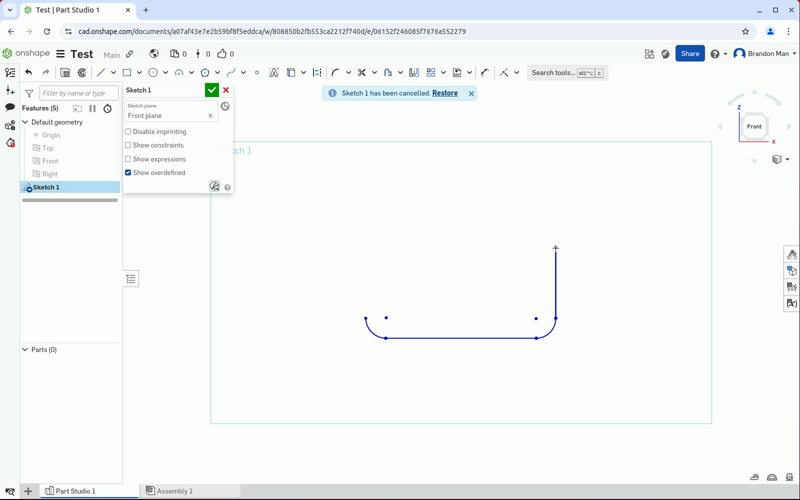
mouse_move(555, 247)
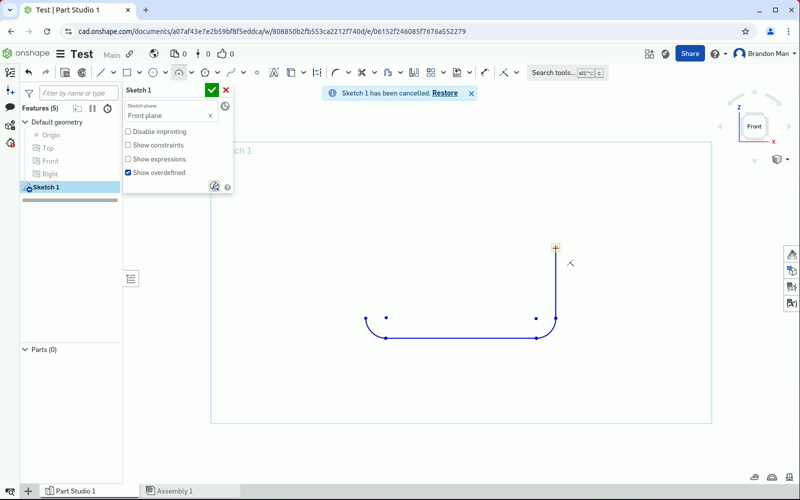
click(555, 247)
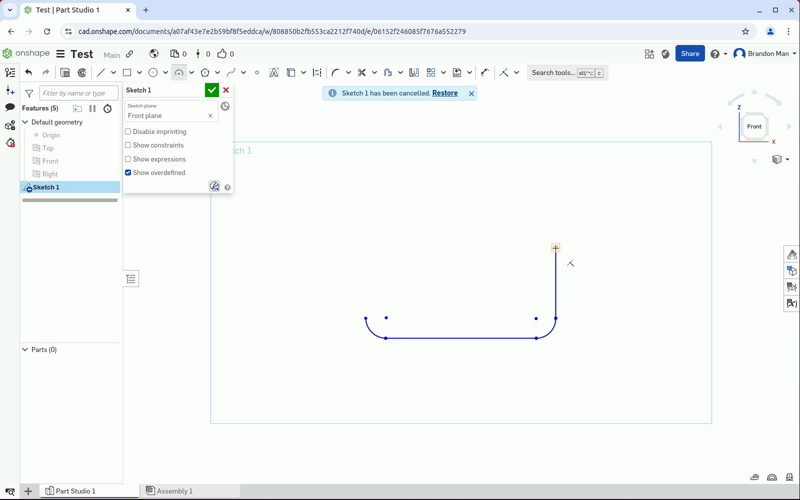
key_down(shift)
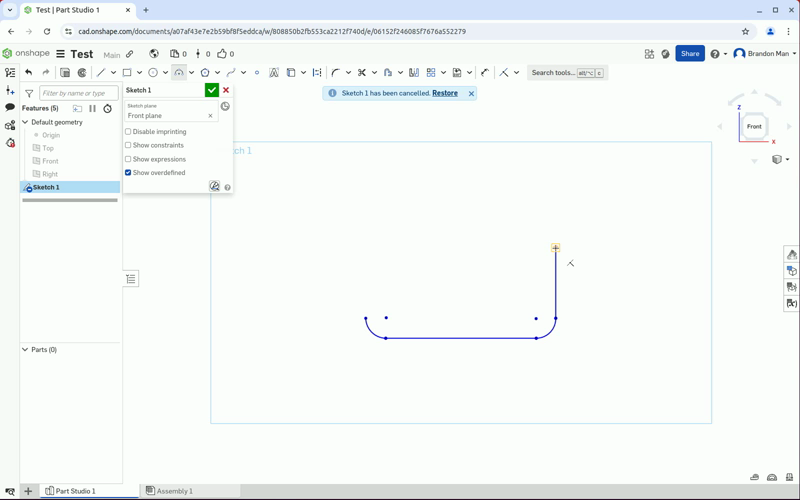
mouse_move(536, 229)
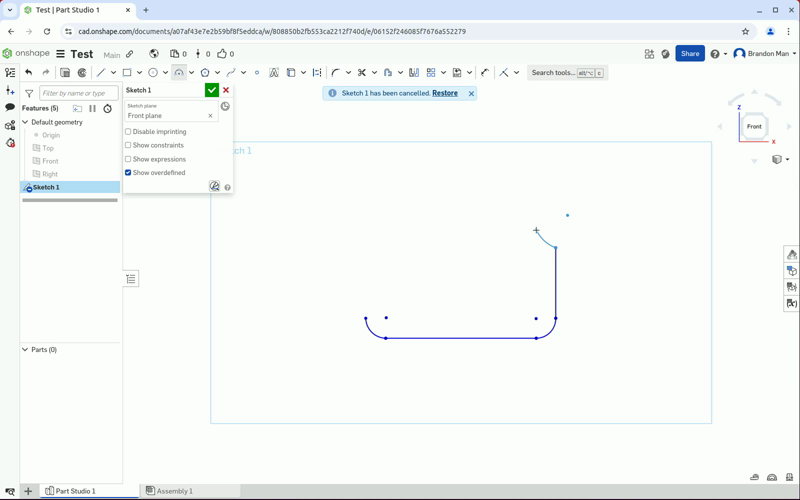
click(536, 229)
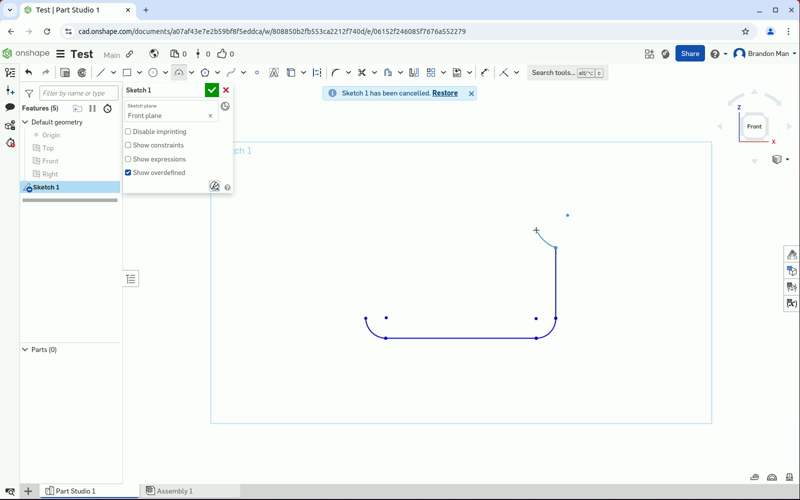
mouse_move(549, 234)
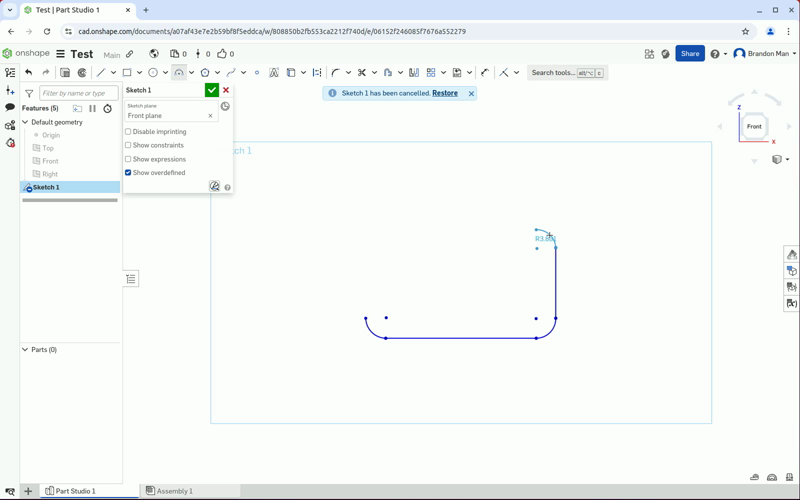
click(549, 234)
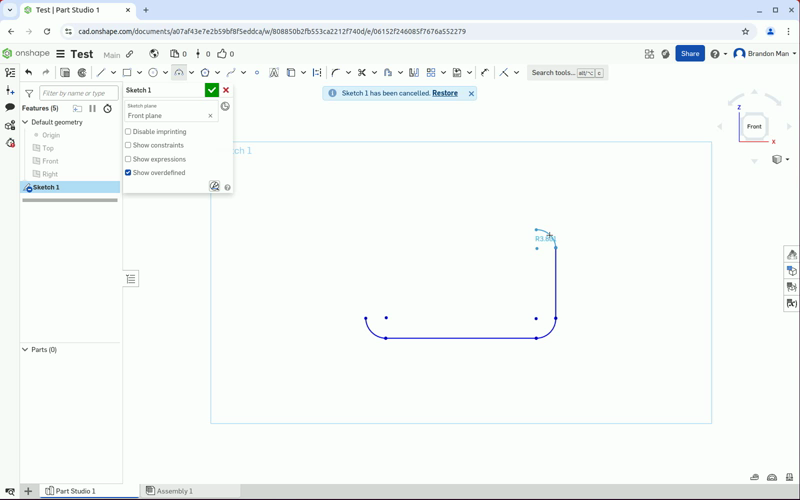
key_up(shift)
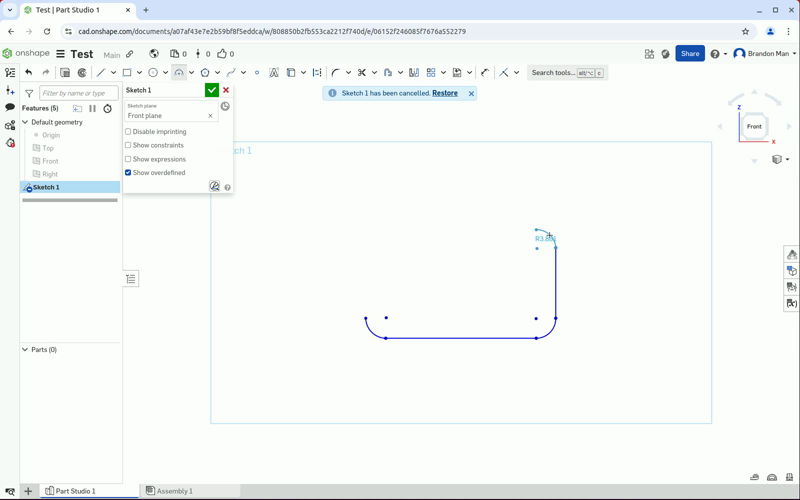
key(esc)
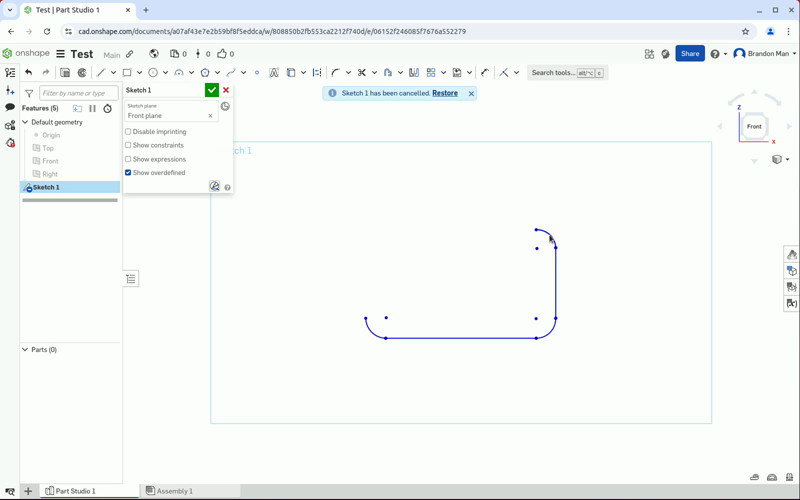
key(l)
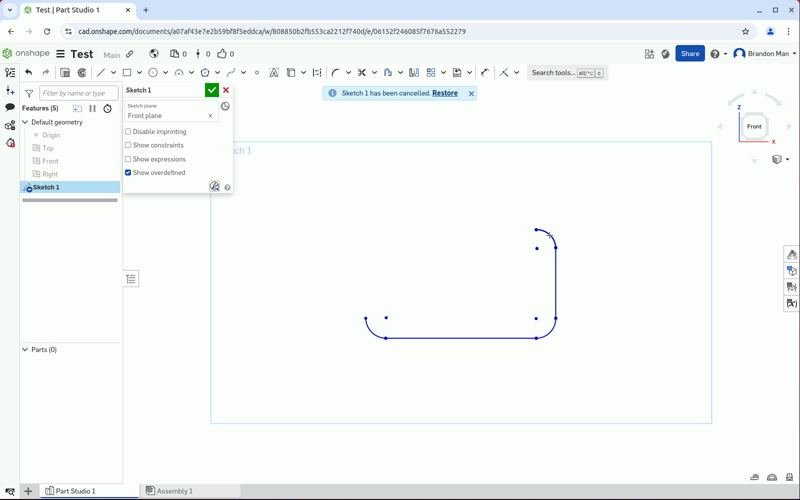
mouse_move(536, 229)
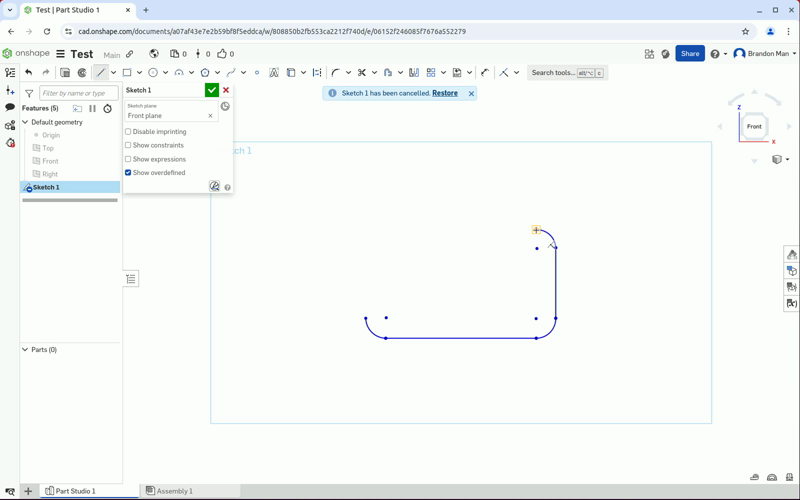
click(536, 229)
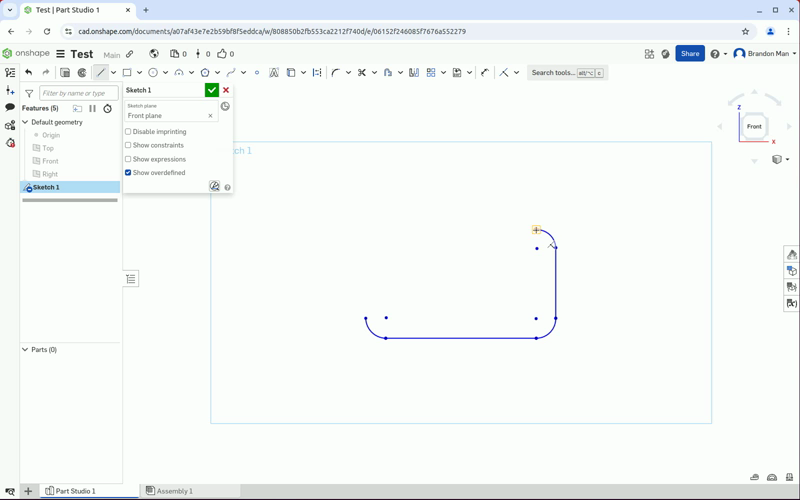
key_down(shift)
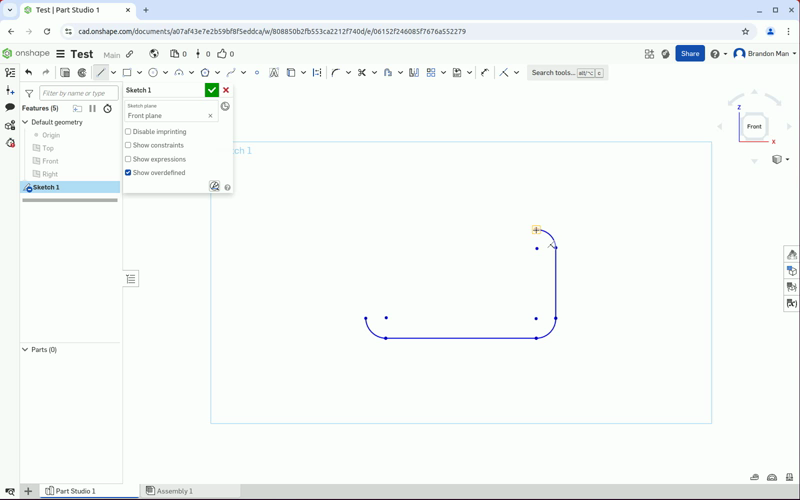
mouse_move(385, 229)
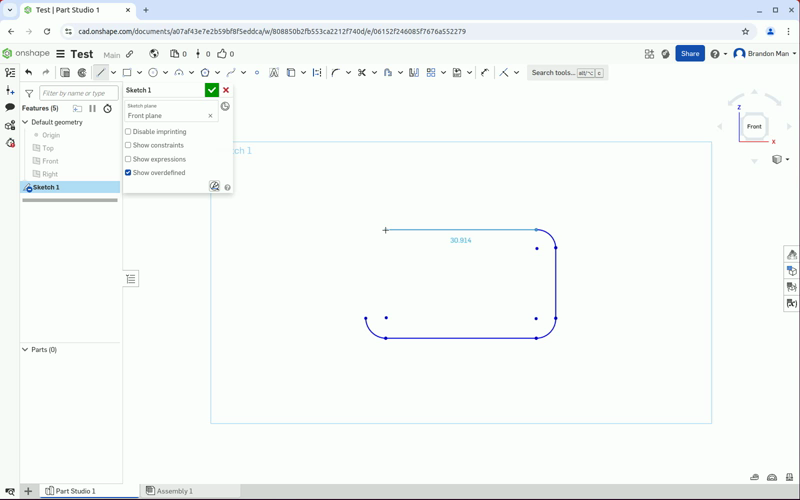
click(385, 229)
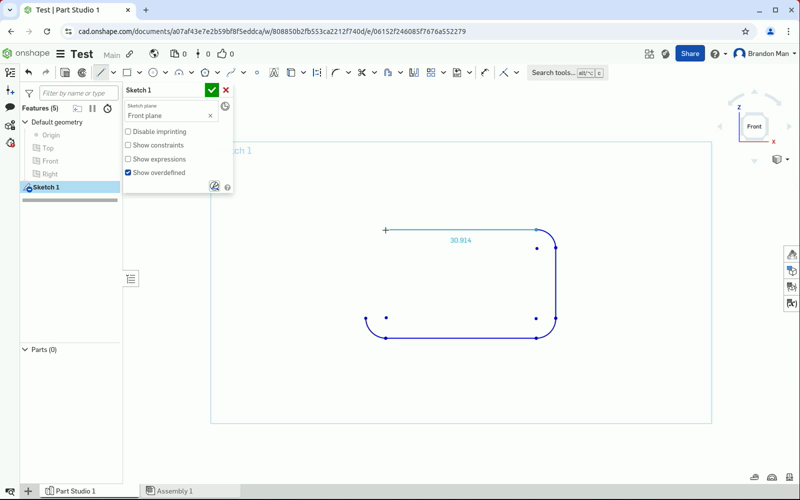
key_up(shift)
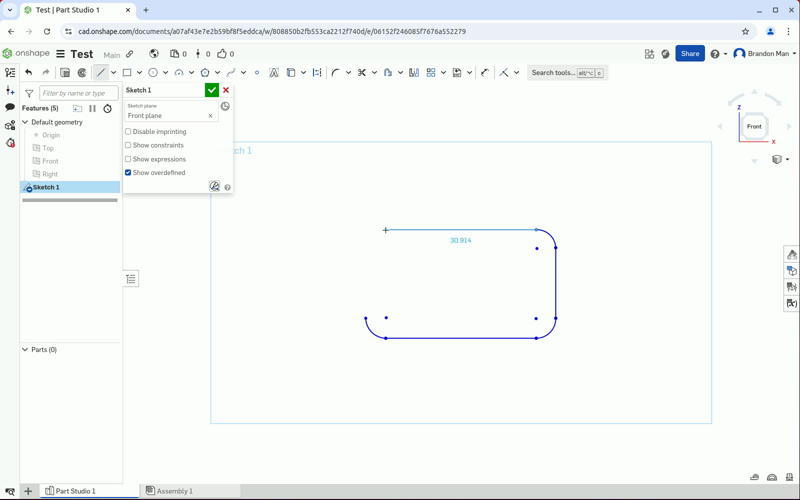
key(esc)
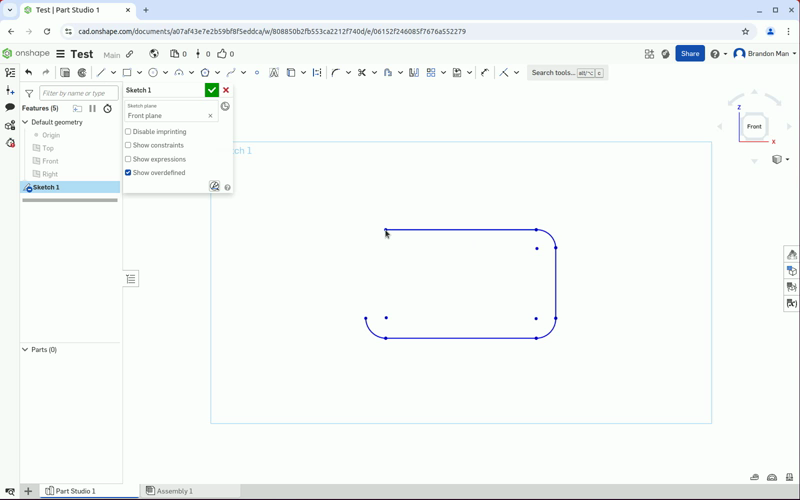
key(a)
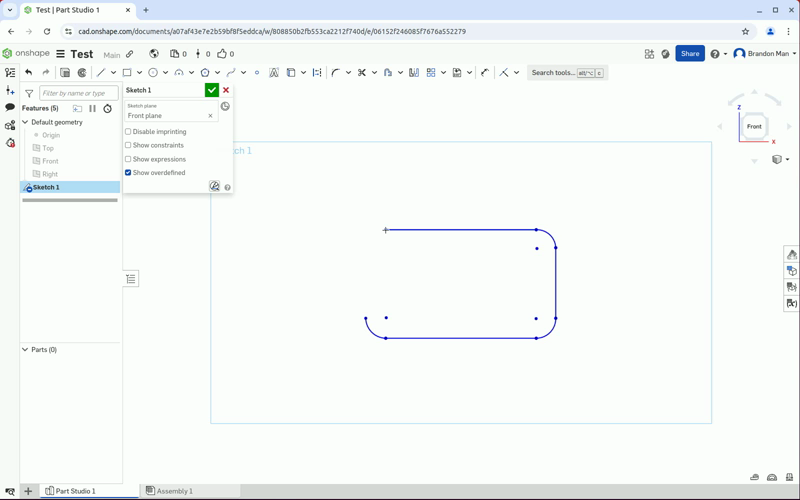
mouse_move(385, 229)
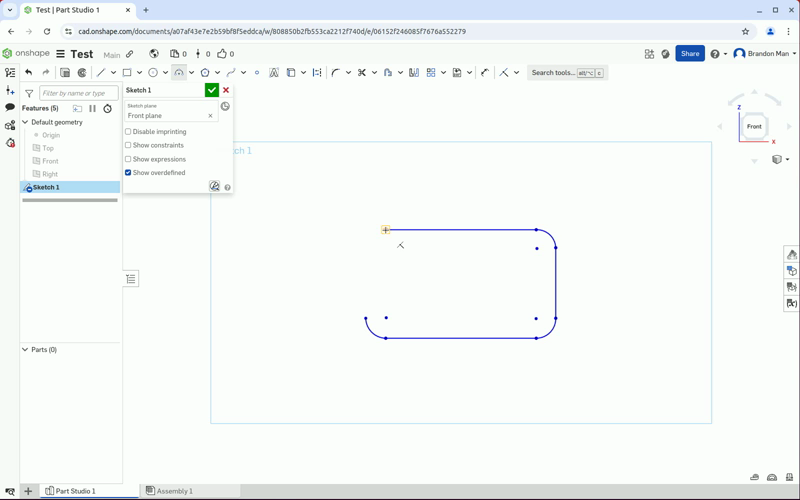
click(385, 229)
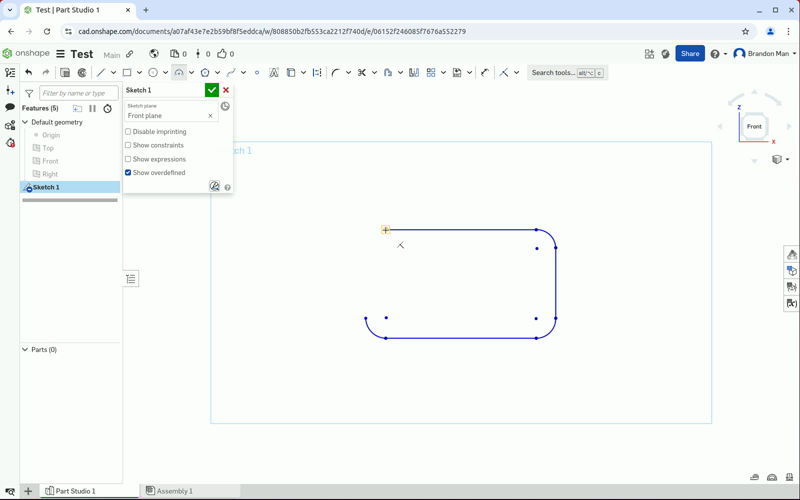
key_down(shift)
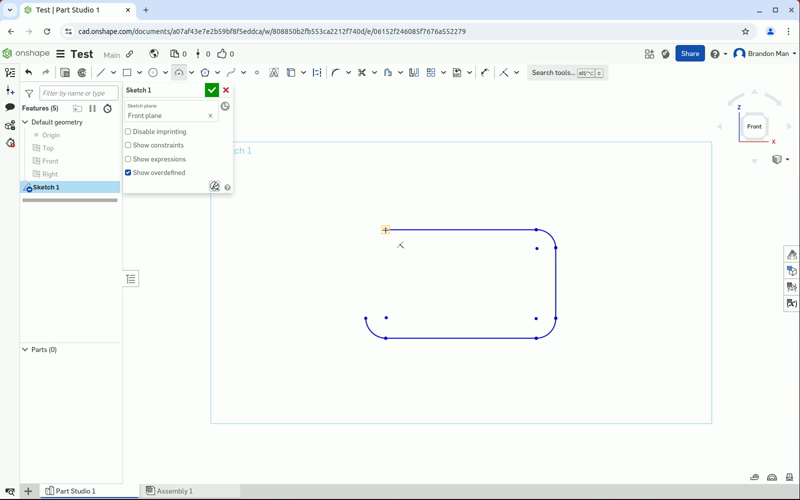
mouse_move(365, 247)
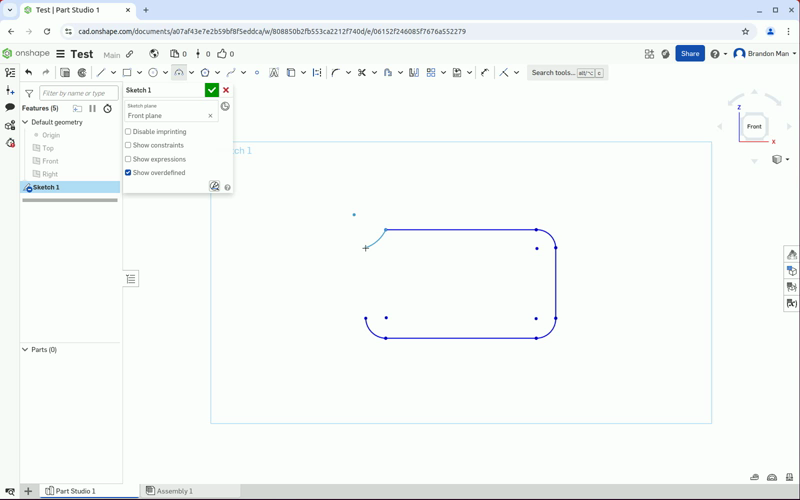
click(365, 247)
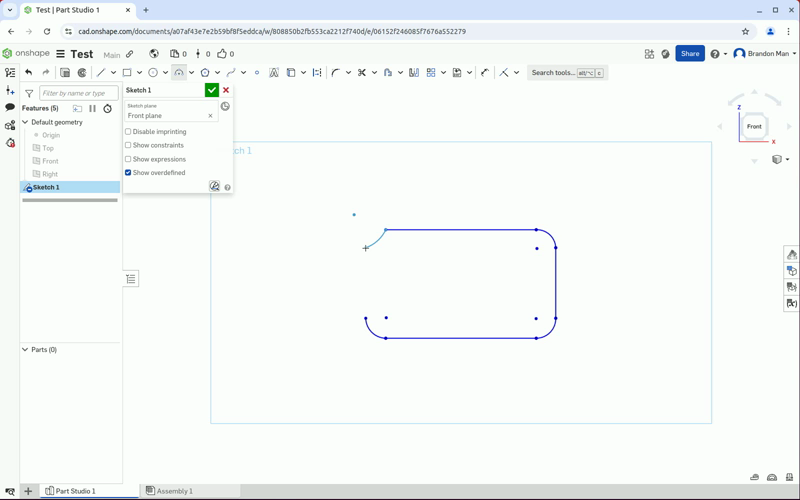
mouse_move(371, 234)
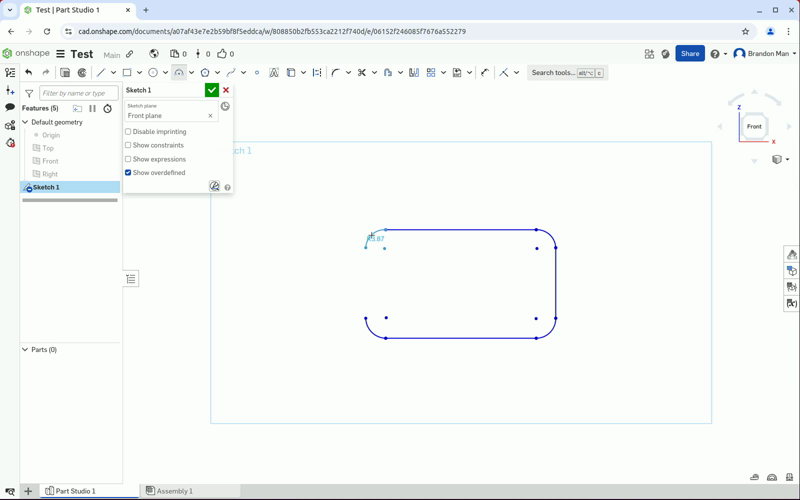
click(371, 234)
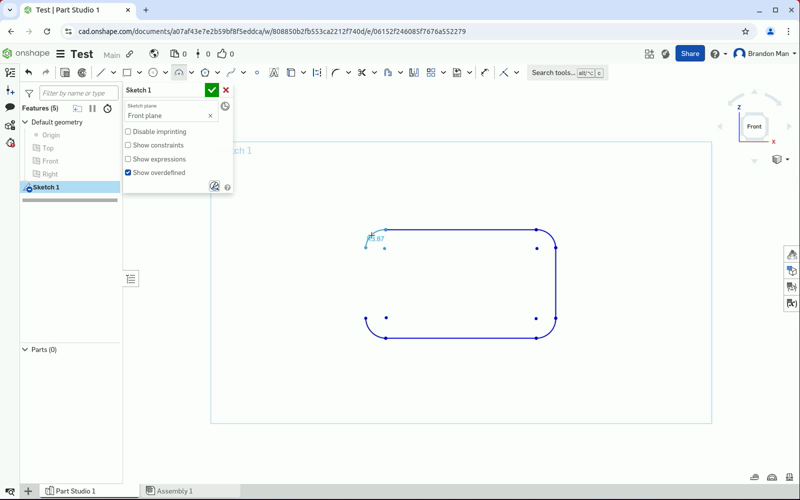
key_up(shift)
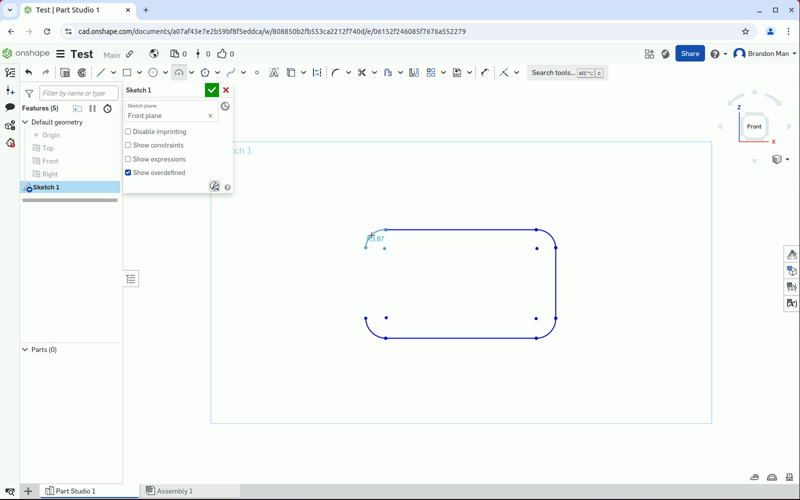
key(esc)
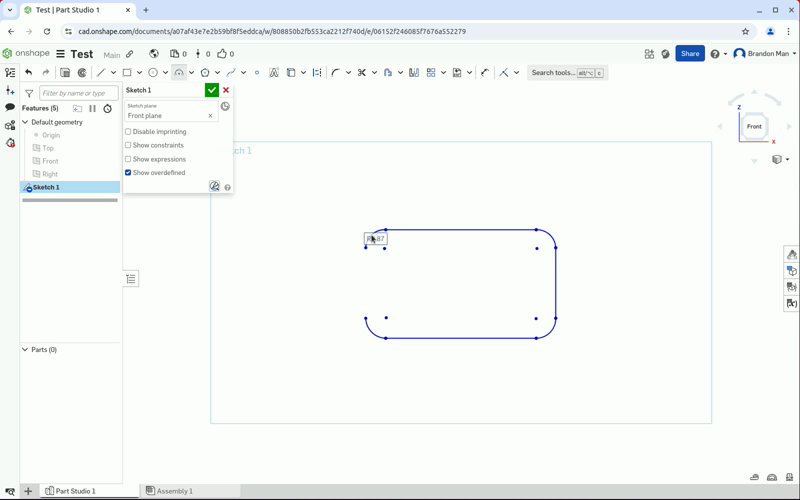
key(l)
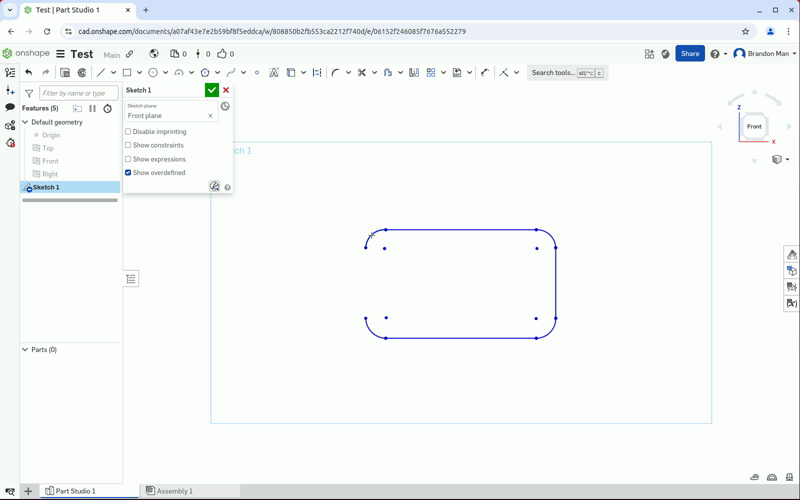
mouse_move(365, 247)
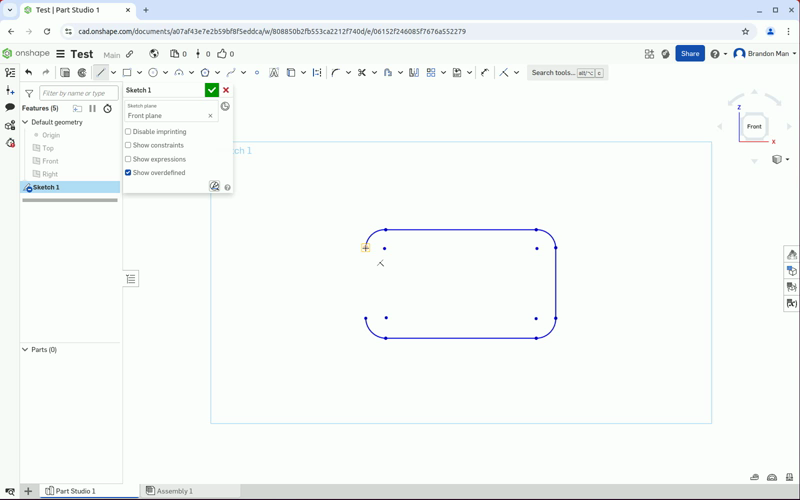
click(365, 247)
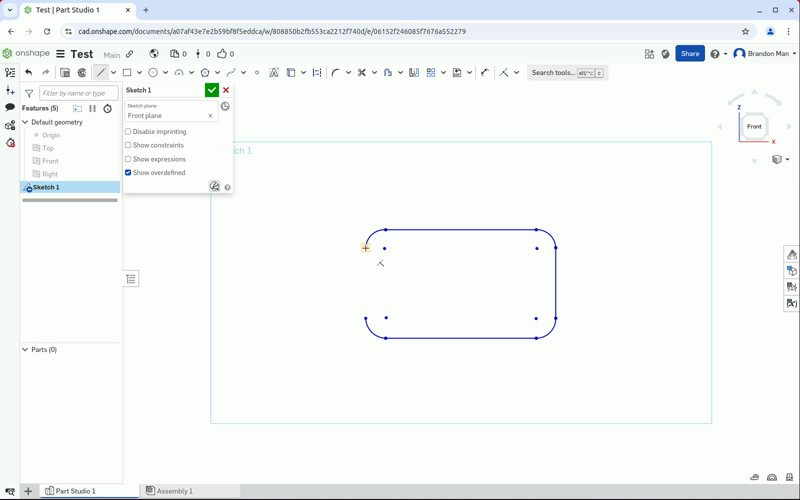
key_down(shift)
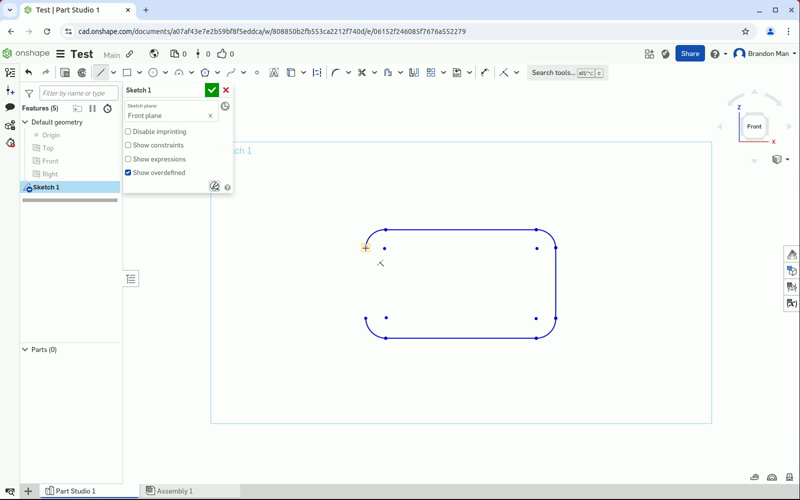
mouse_move(365, 318)
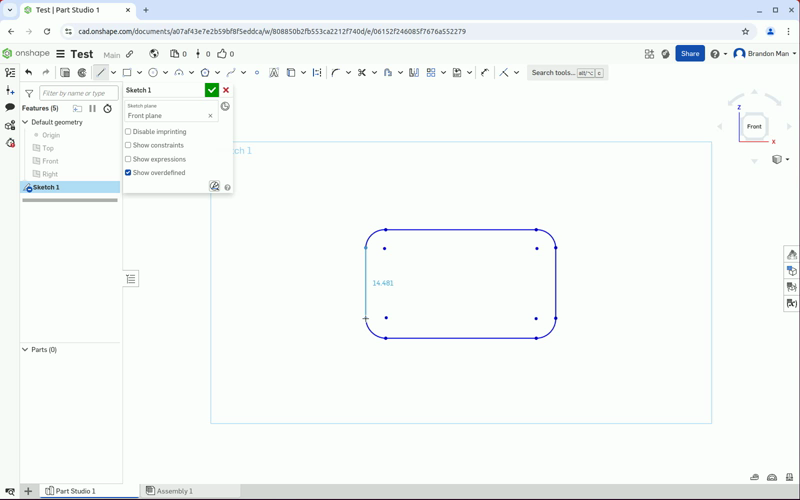
key_up(shift)
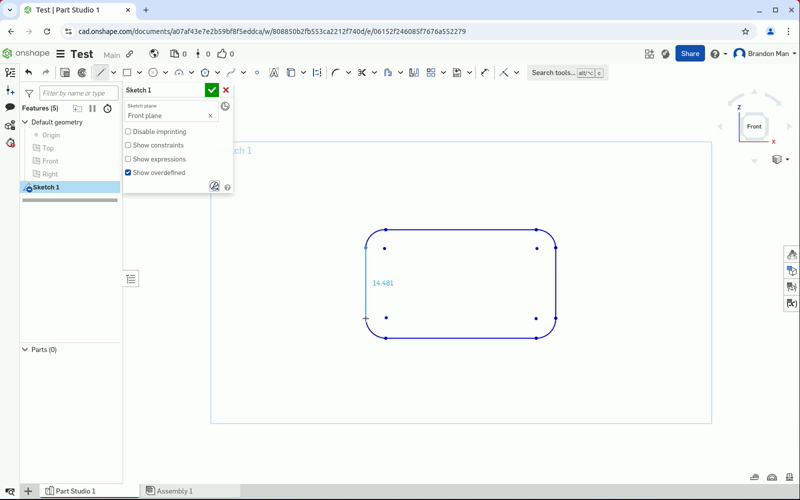
click(365, 318)
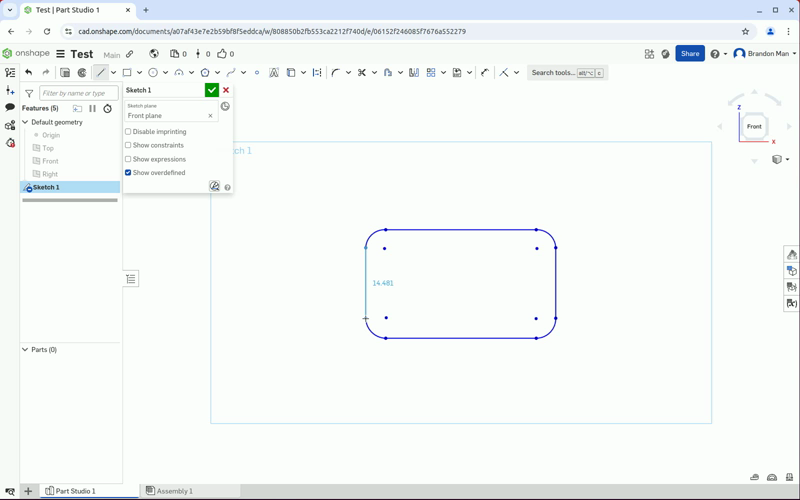
key(esc)
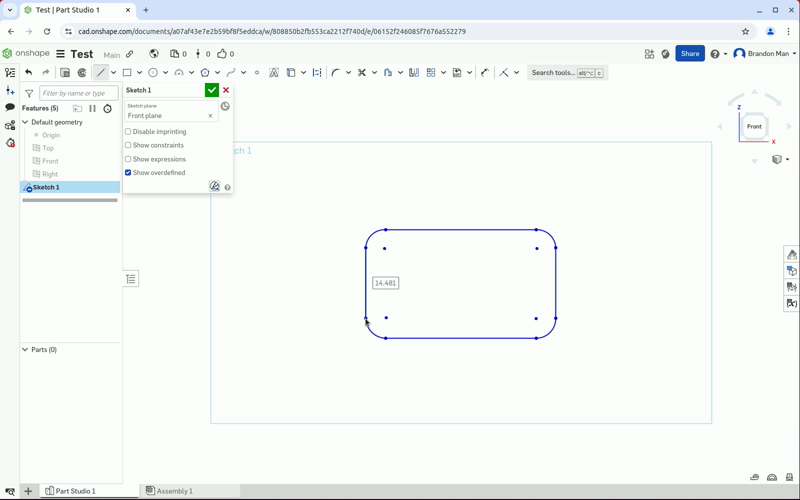
key(a)
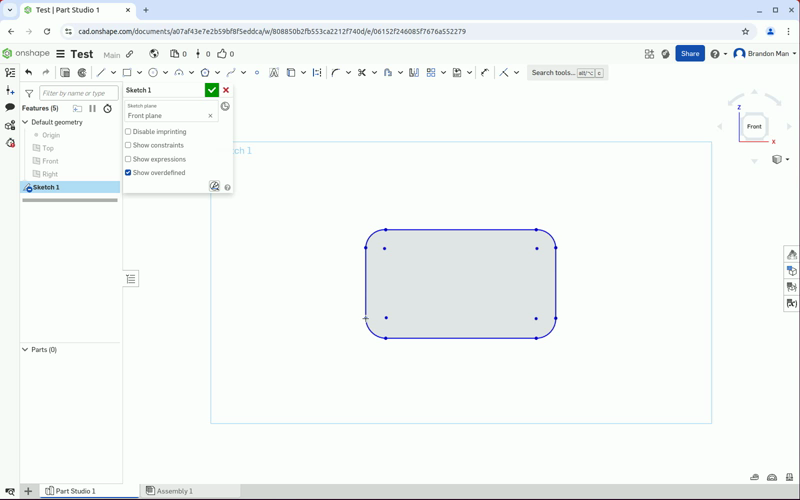
key_down(shift)
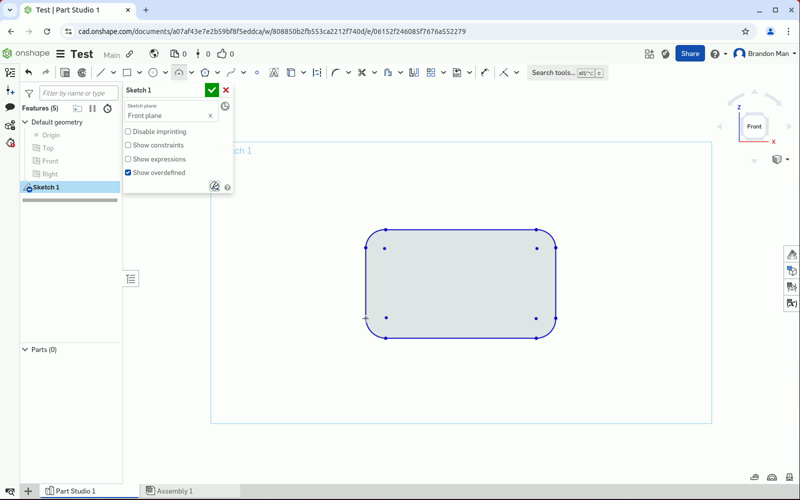
mouse_move(383, 302)
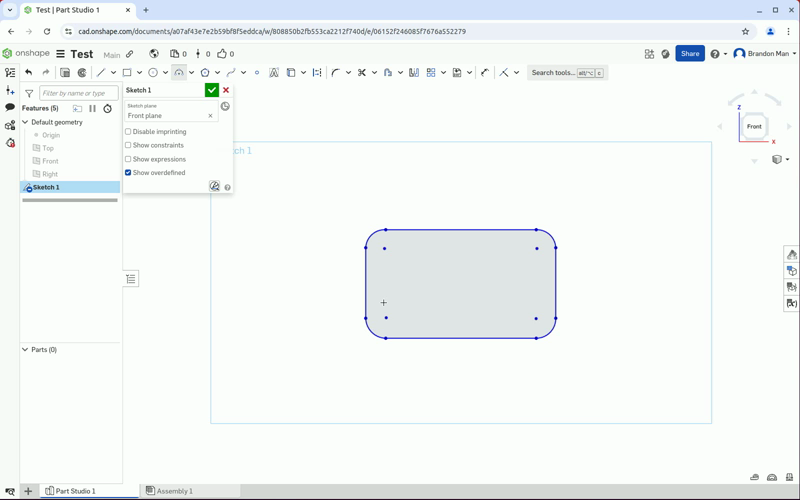
click(383, 302)
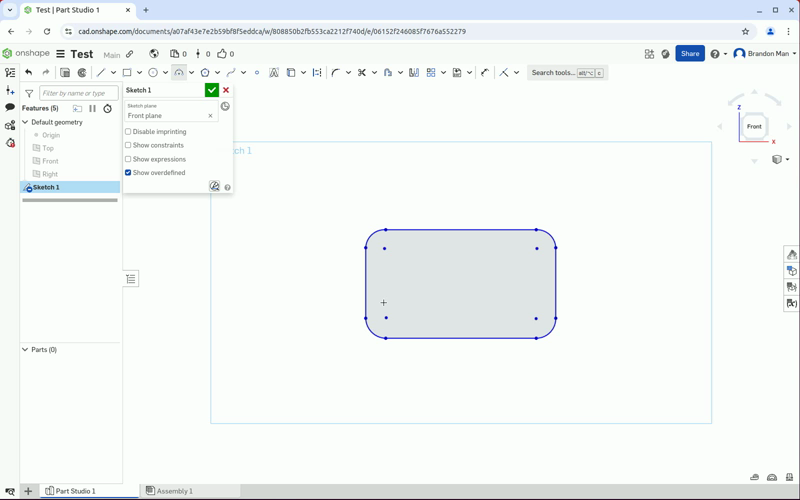
key_up(shift)
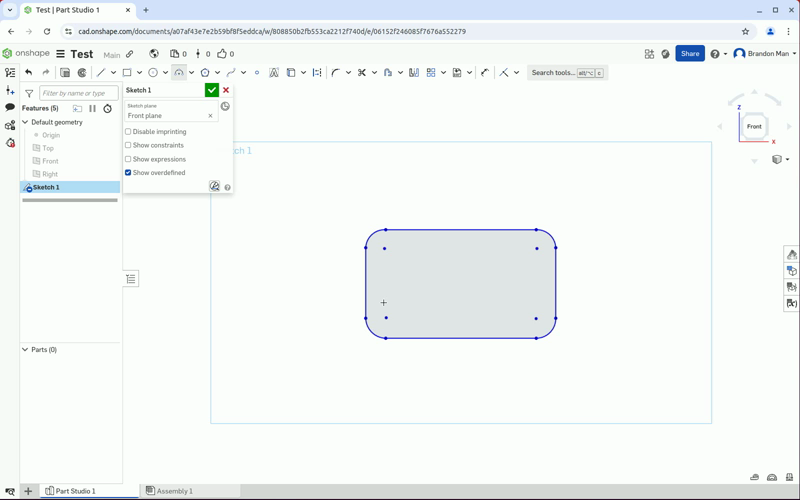
key_down(shift)
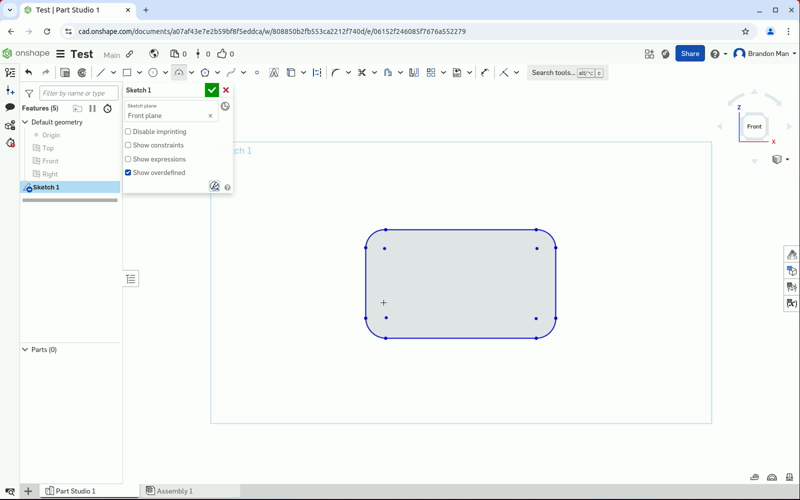
mouse_move(403, 321)
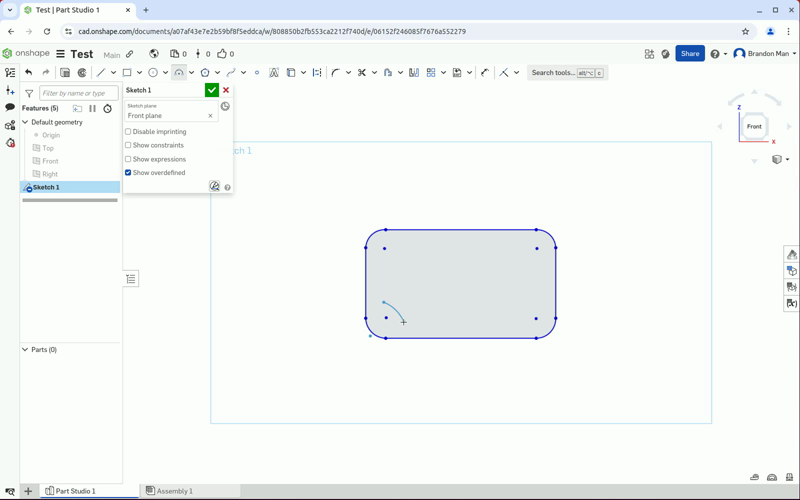
click(403, 321)
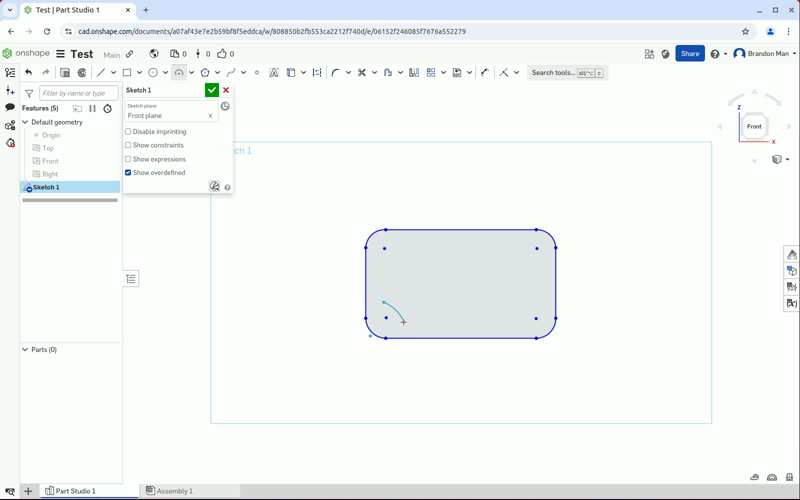
mouse_move(389, 316)
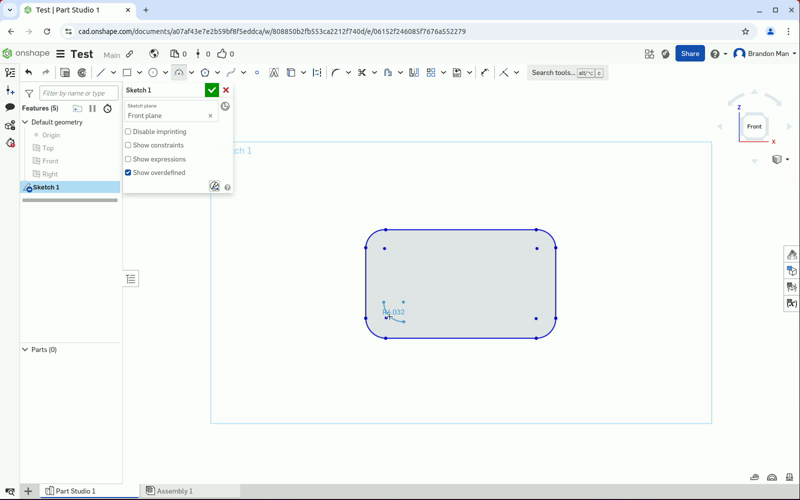
scroll(6)
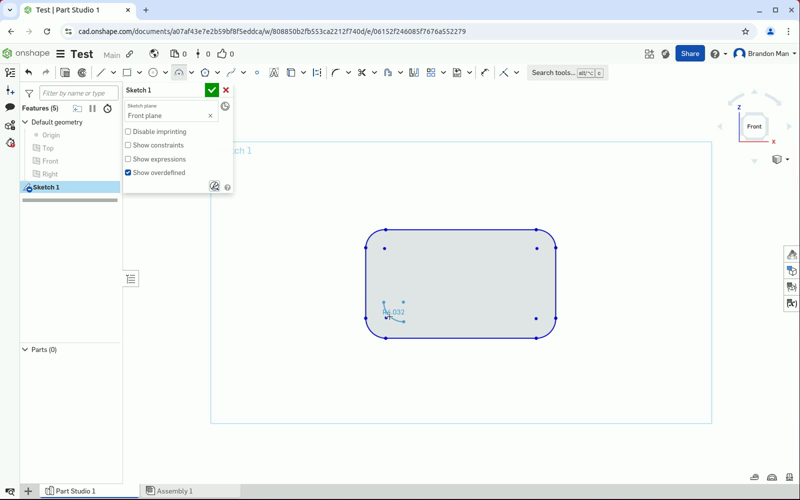
scroll(6)
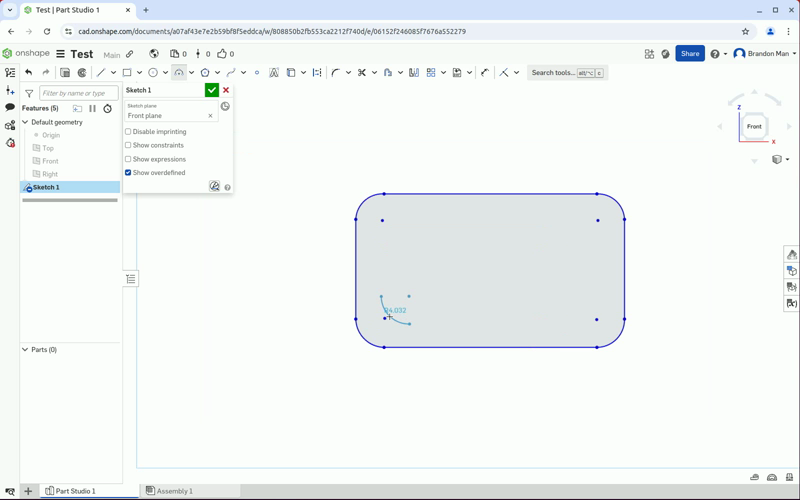
scroll(6)
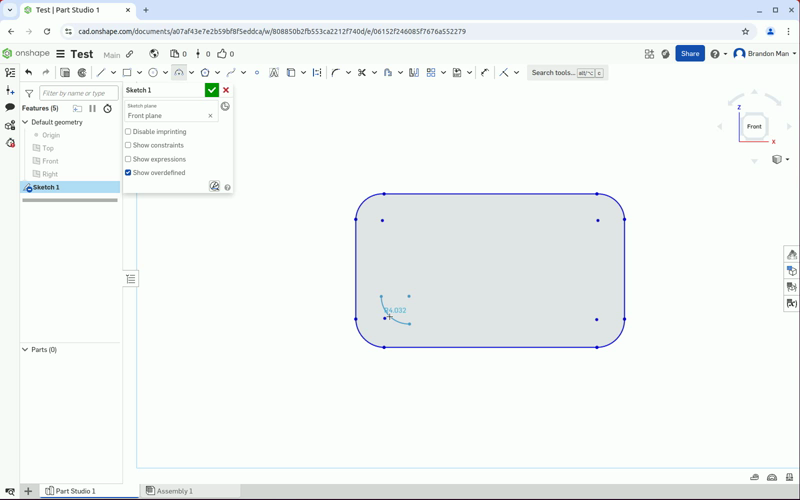
scroll(6)
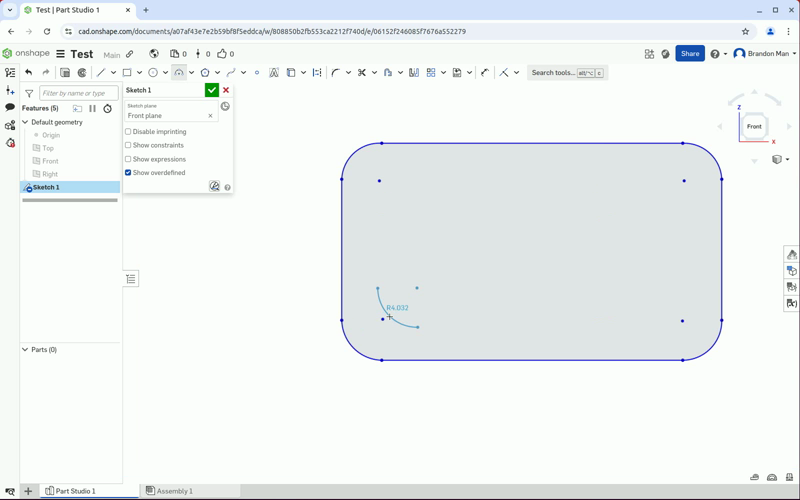
scroll(6)
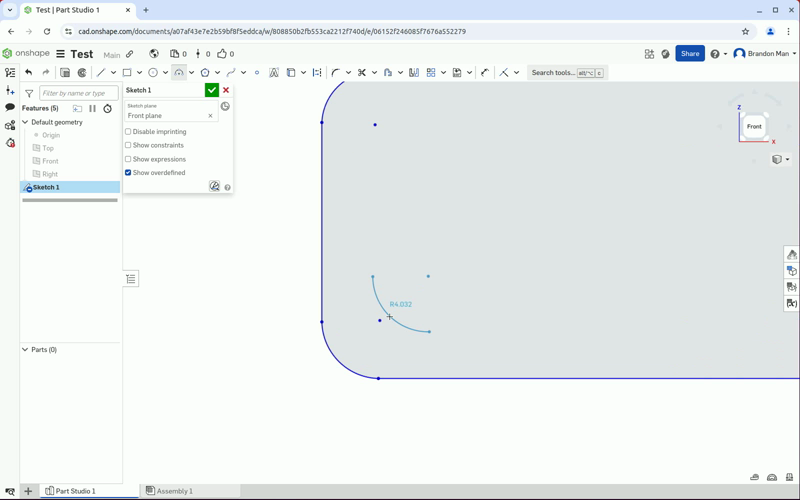
scroll(6)
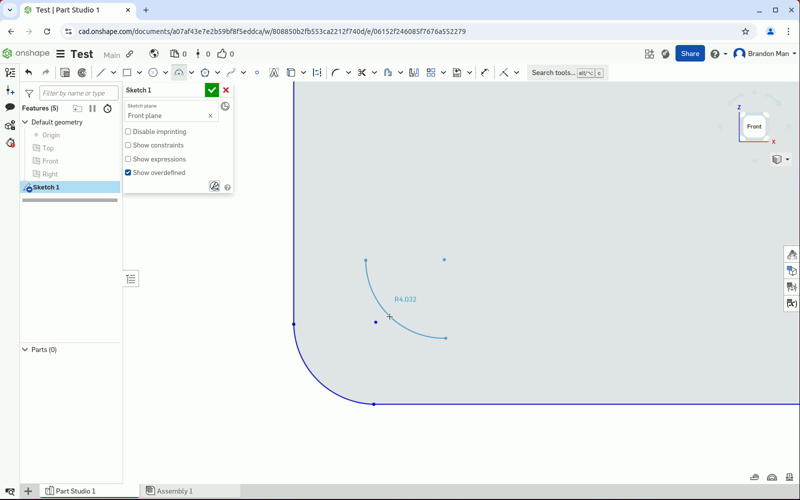
scroll(6)
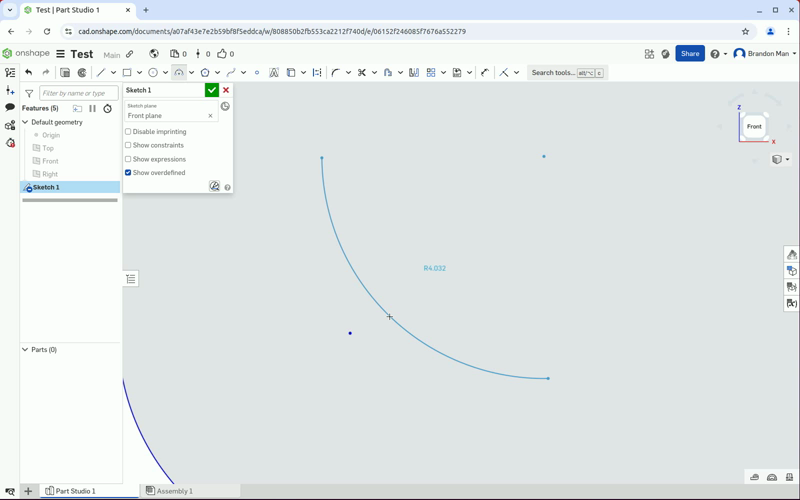
click(389, 316)
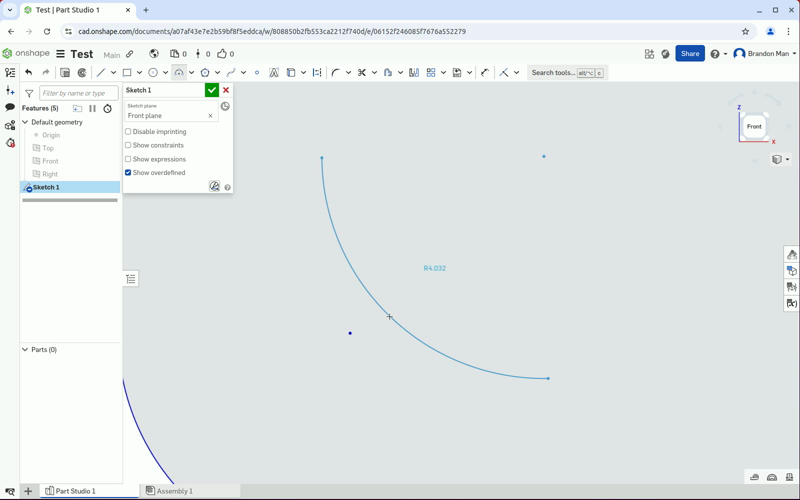
scroll(-6)
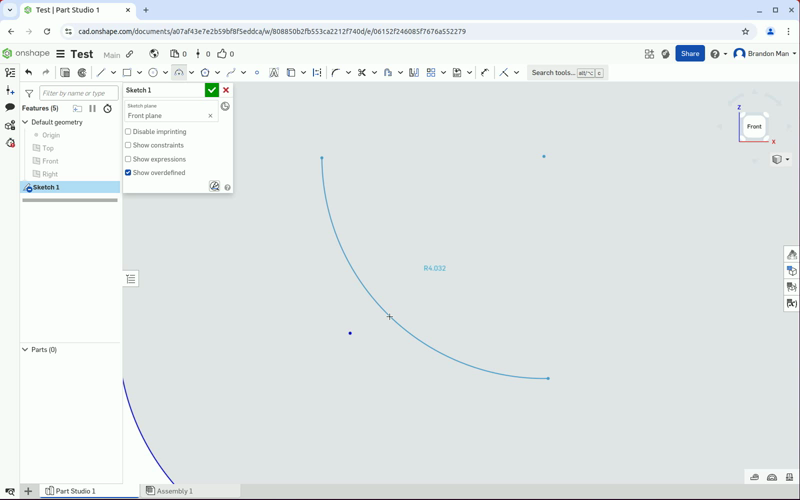
scroll(-6)
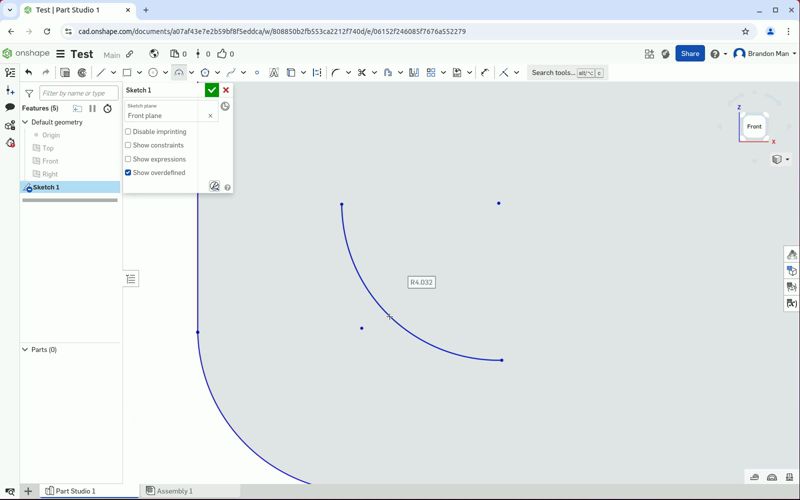
scroll(-6)
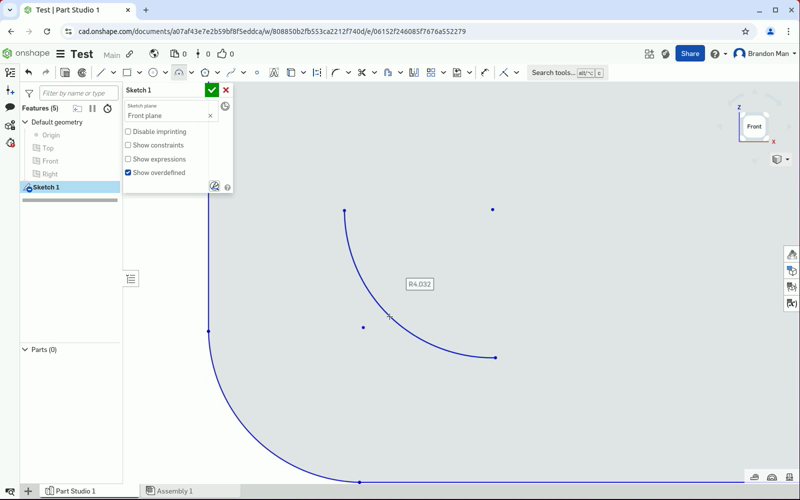
scroll(-6)
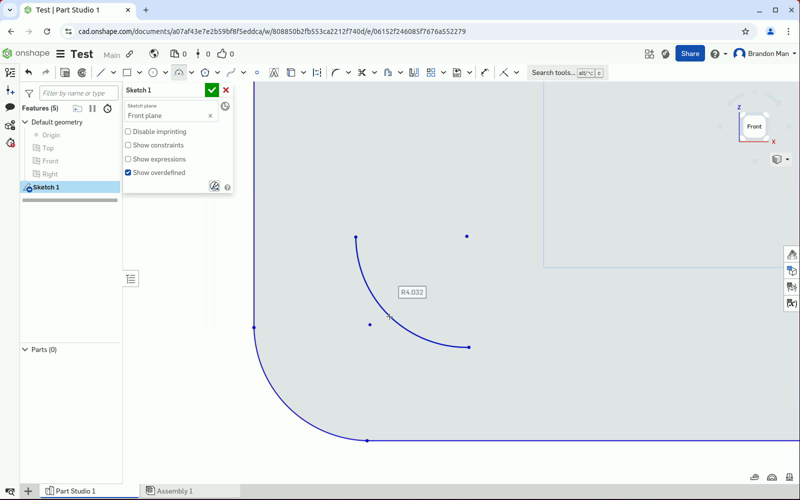
scroll(-6)
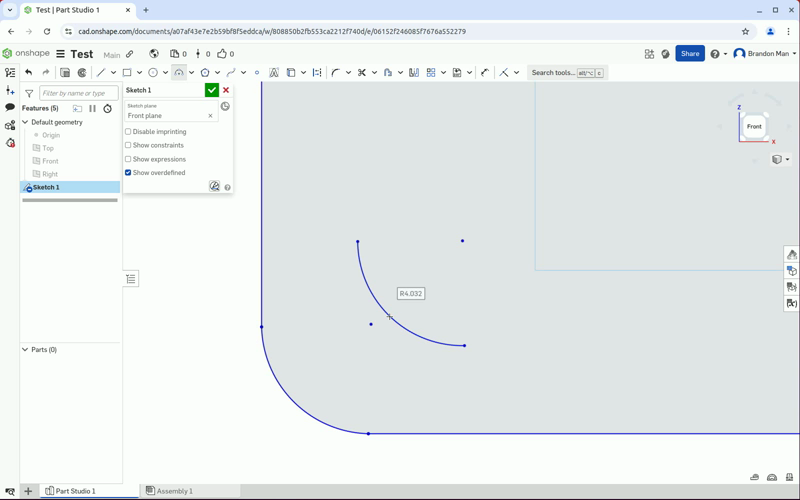
scroll(-6)
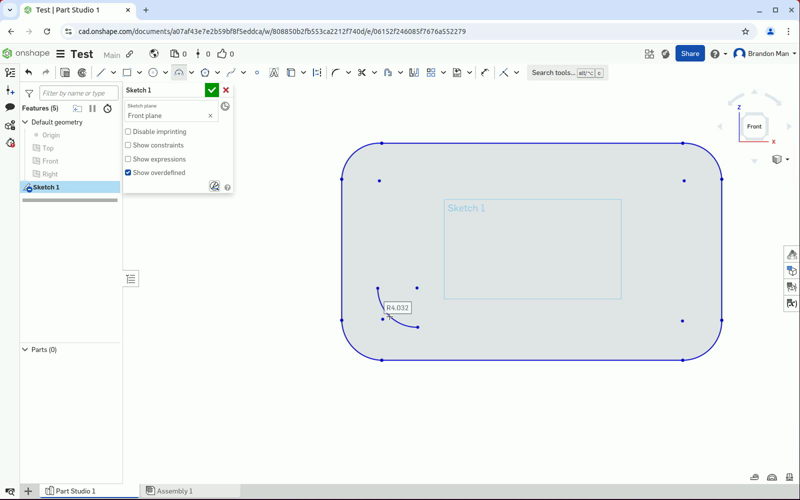
scroll(-6)
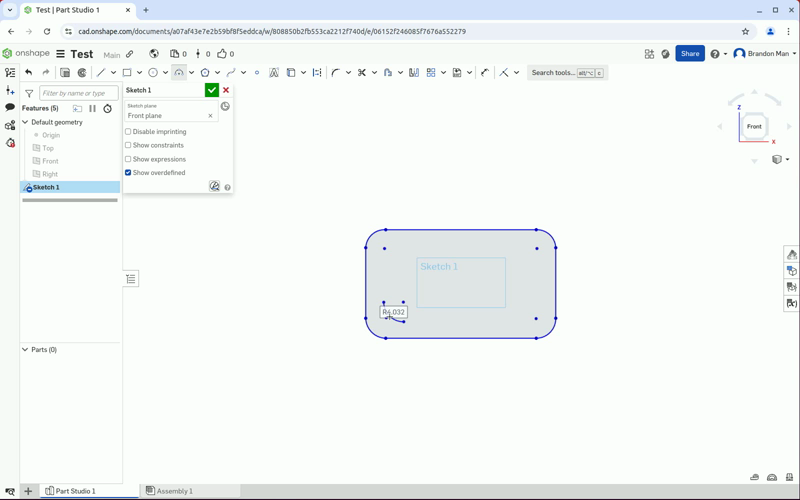
key_up(shift)
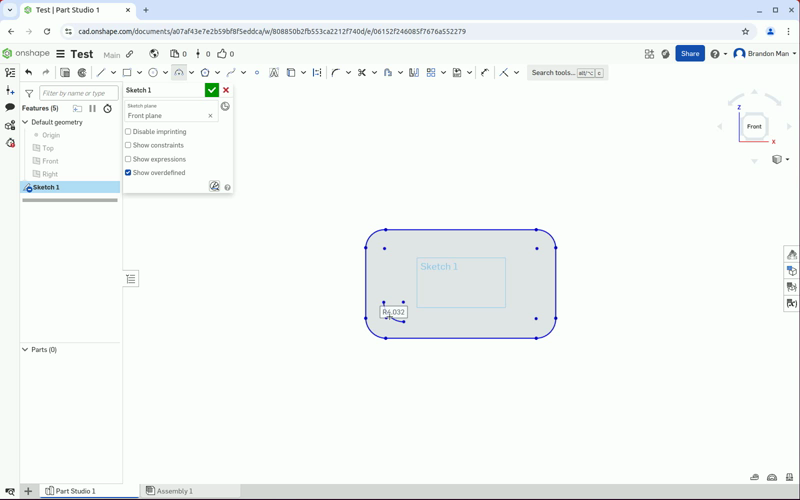
key(esc)
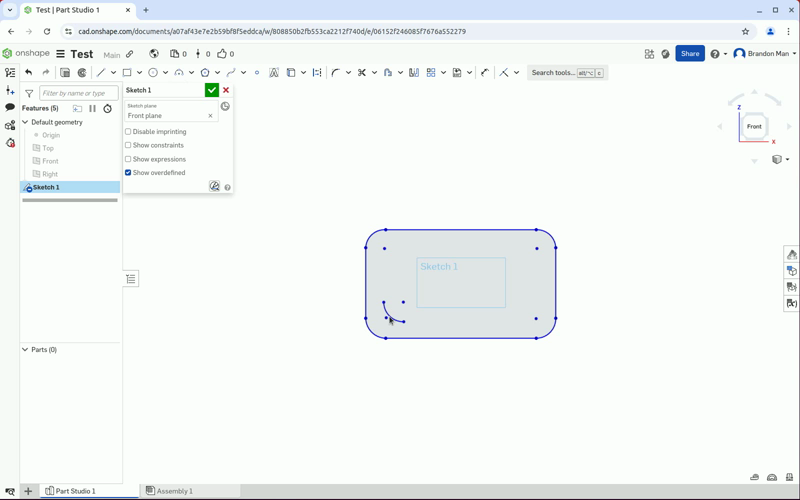
key(l)
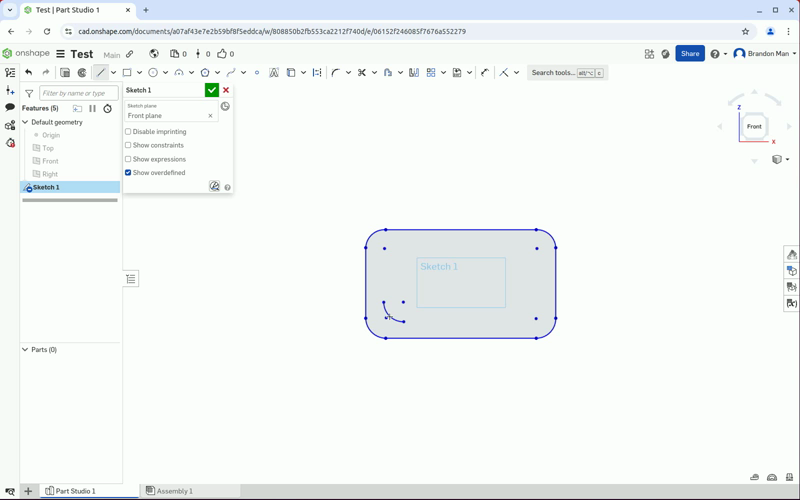
mouse_move(403, 321)
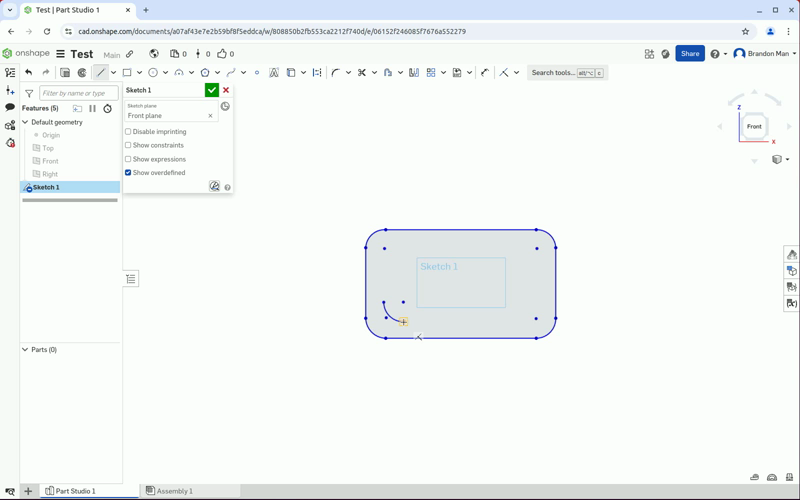
click(403, 321)
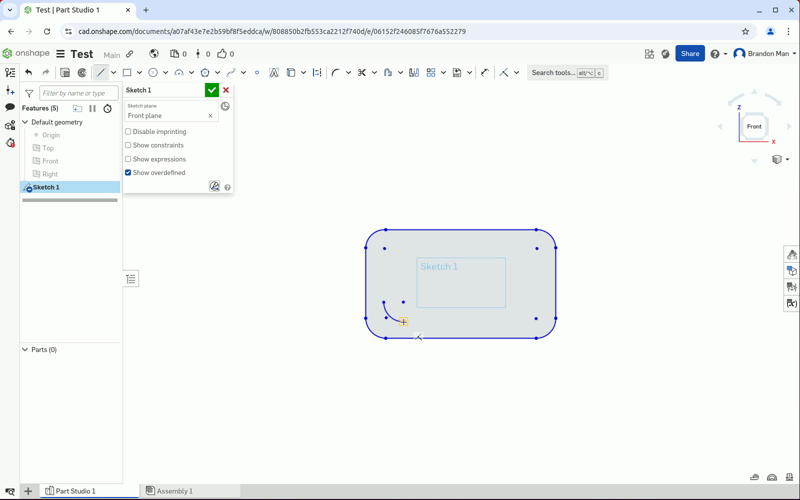
key_down(shift)
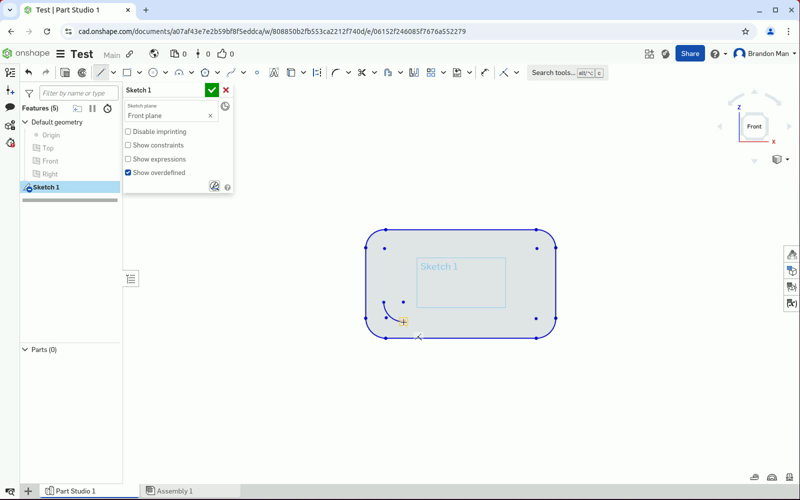
mouse_move(518, 321)
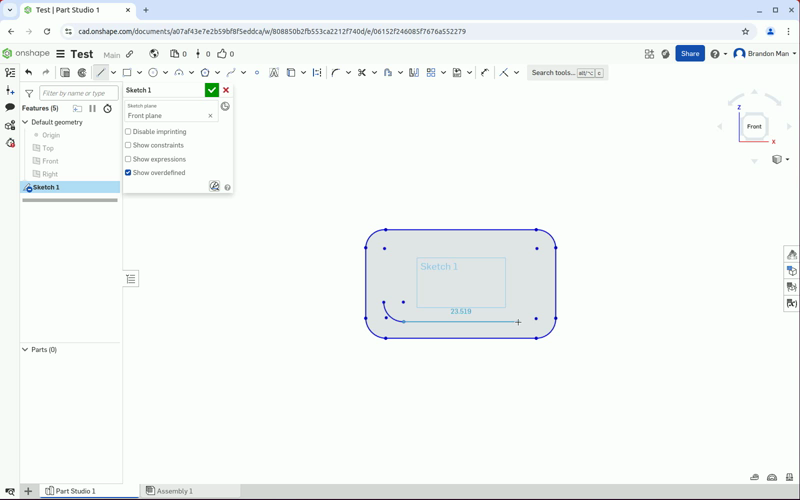
click(518, 321)
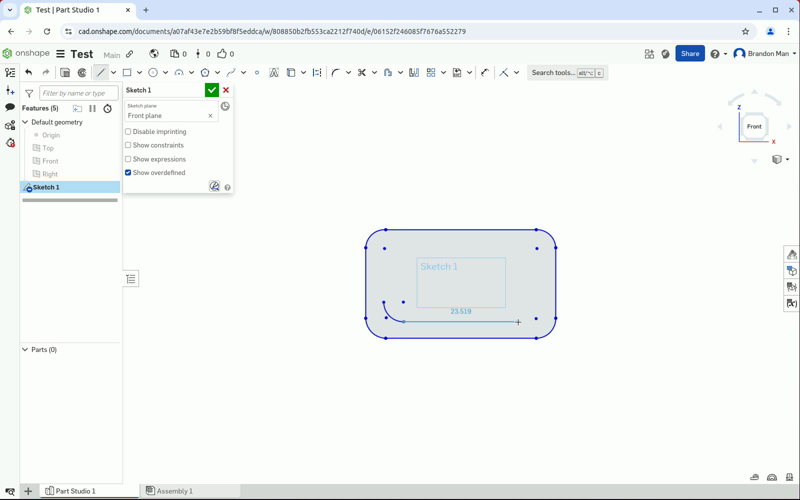
key_up(shift)
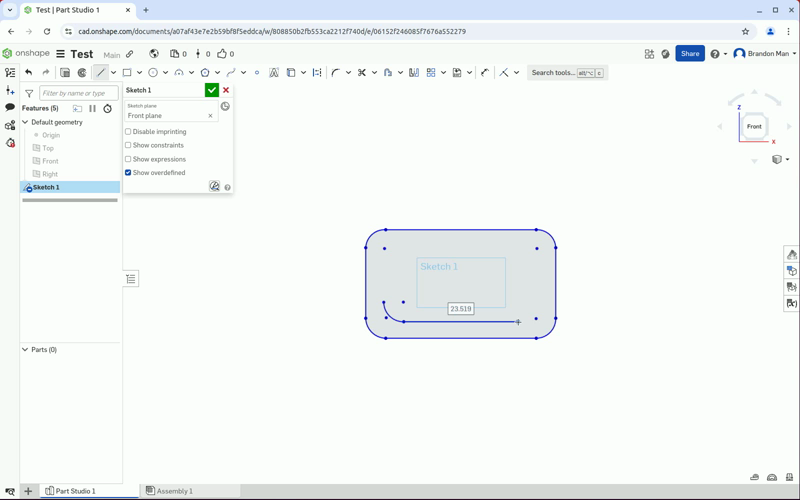
key(esc)
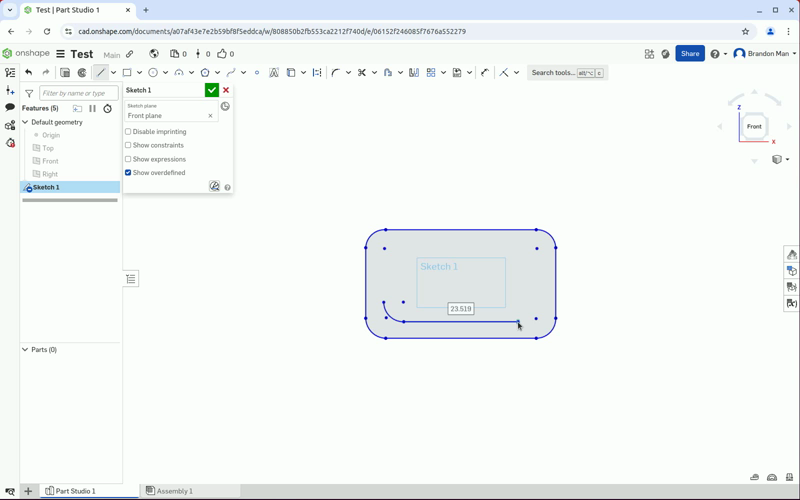
key(a)
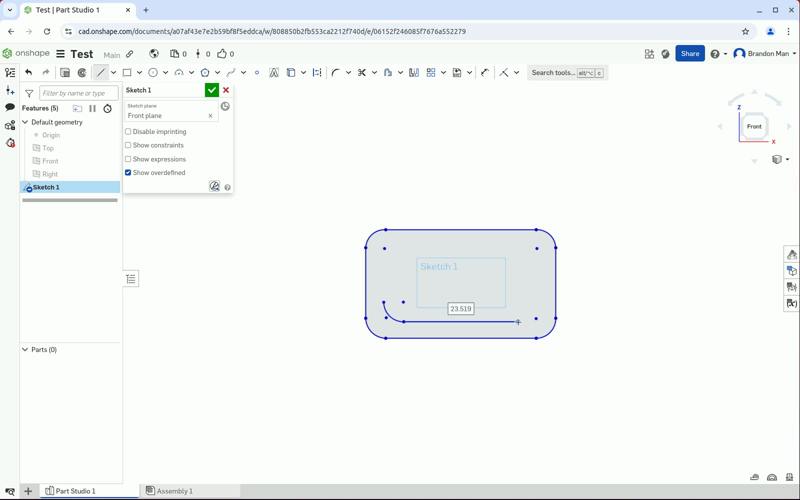
mouse_move(518, 321)
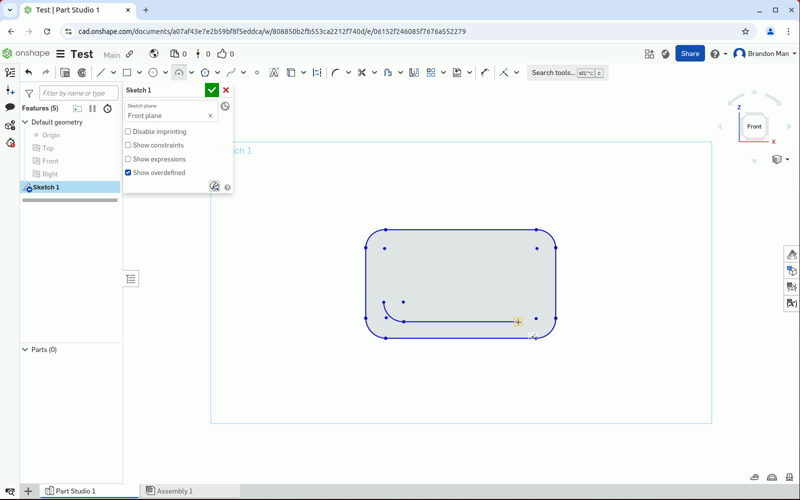
click(518, 321)
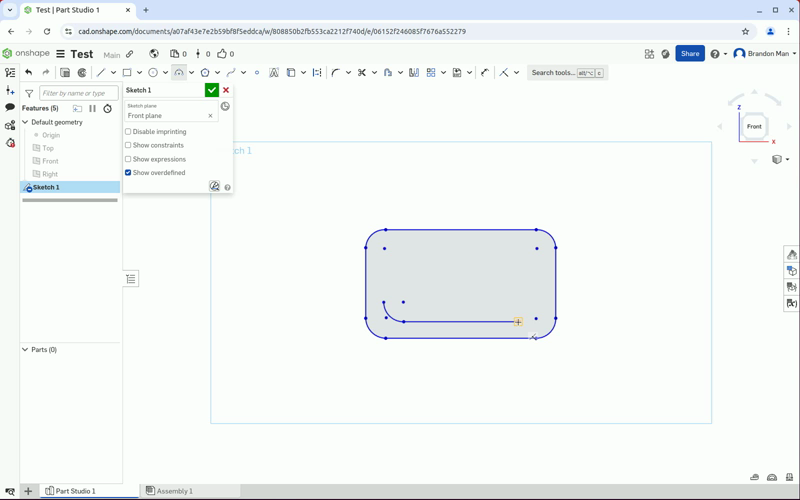
key_down(shift)
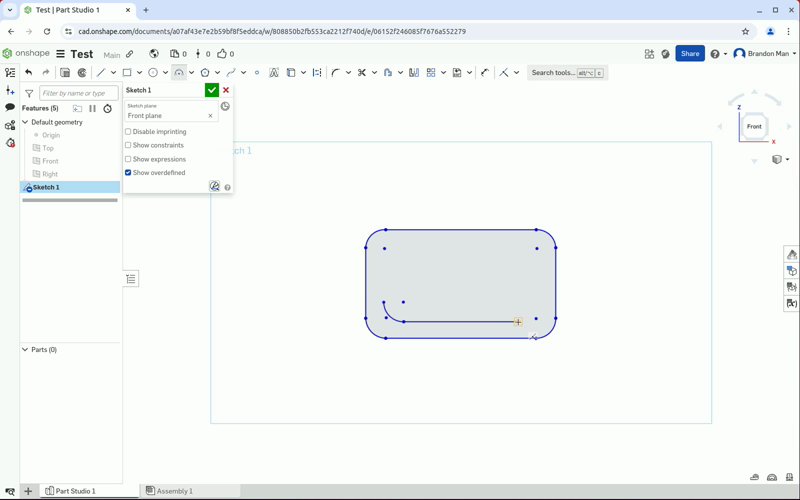
mouse_move(537, 302)
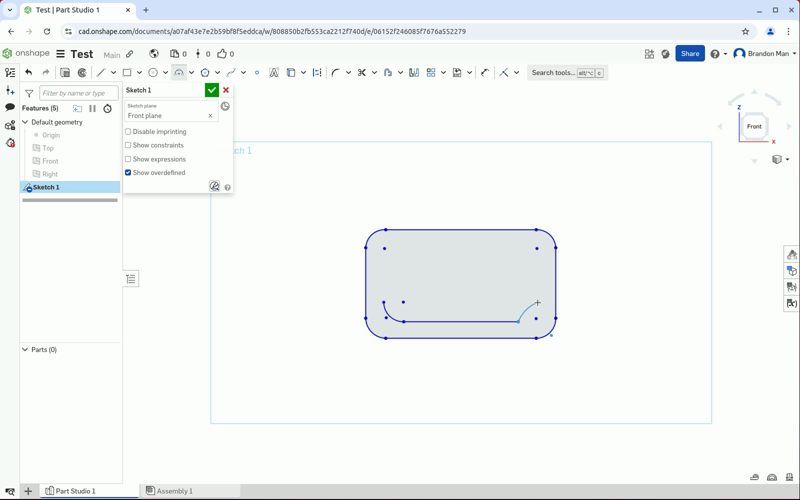
click(537, 302)
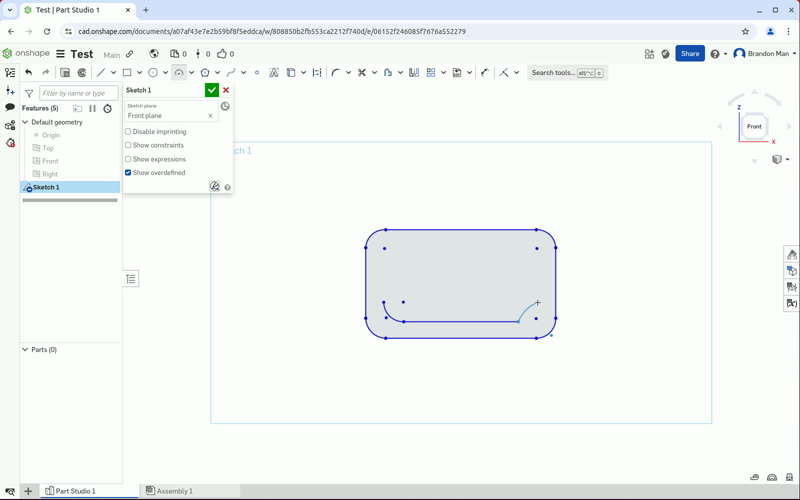
mouse_move(532, 316)
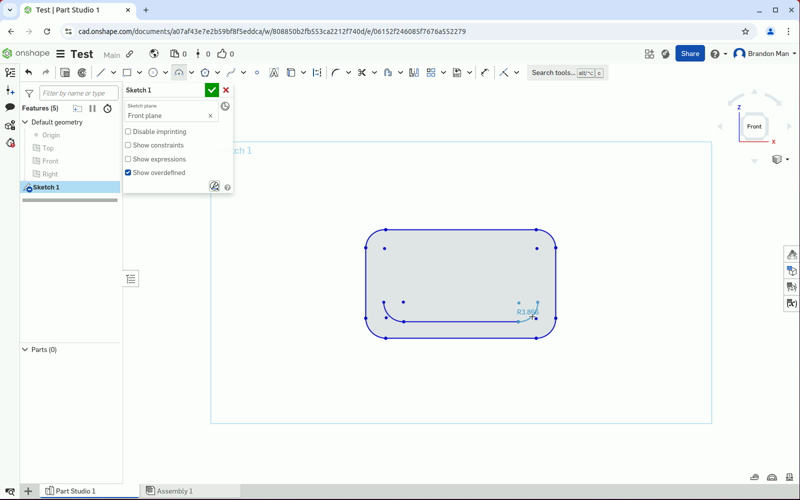
scroll(6)
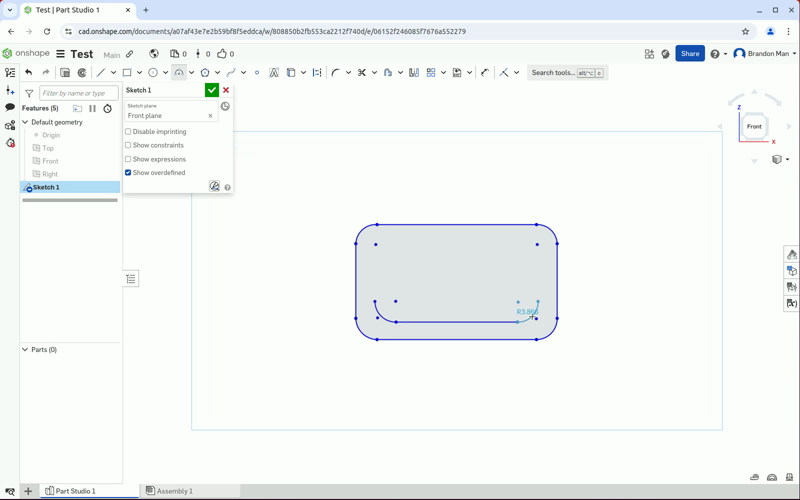
scroll(6)
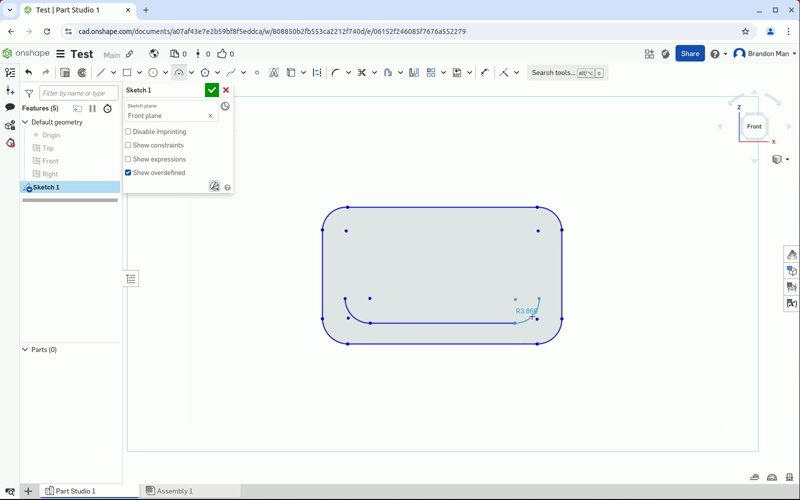
scroll(6)
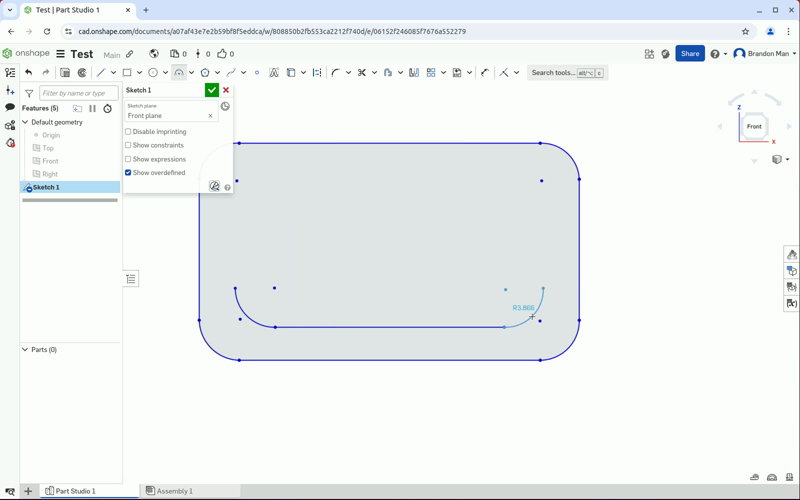
scroll(6)
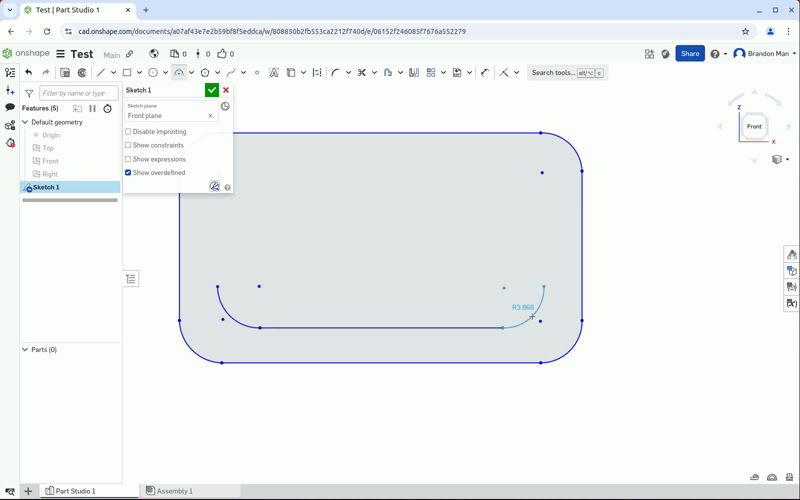
scroll(6)
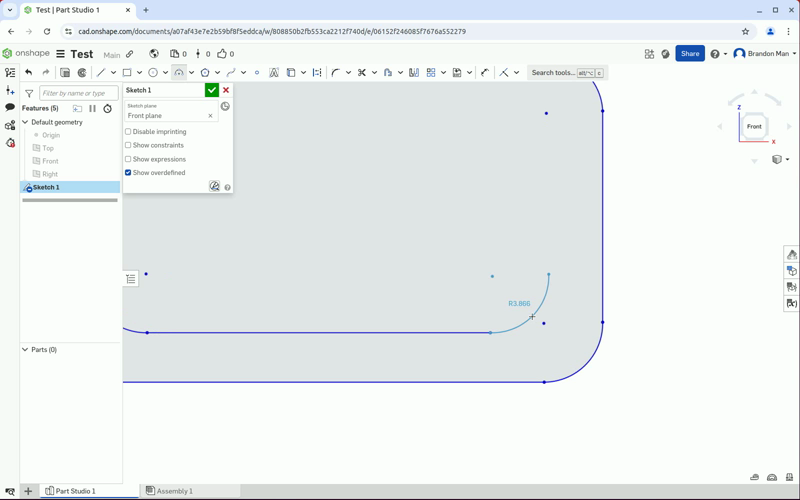
scroll(6)
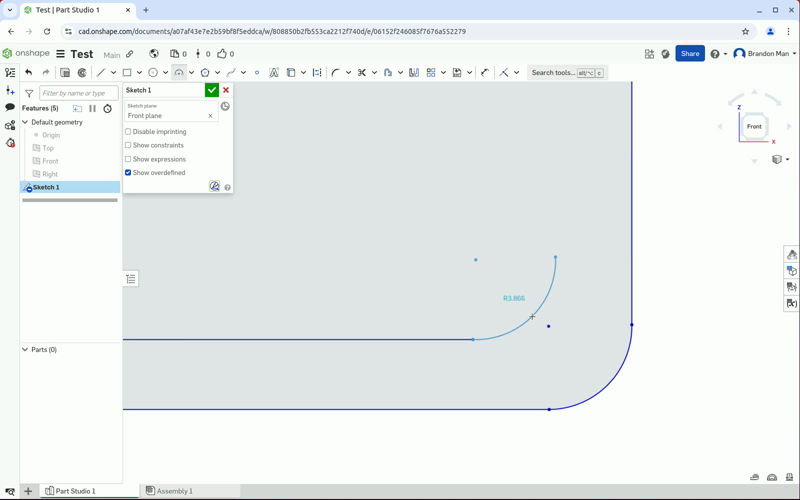
scroll(6)
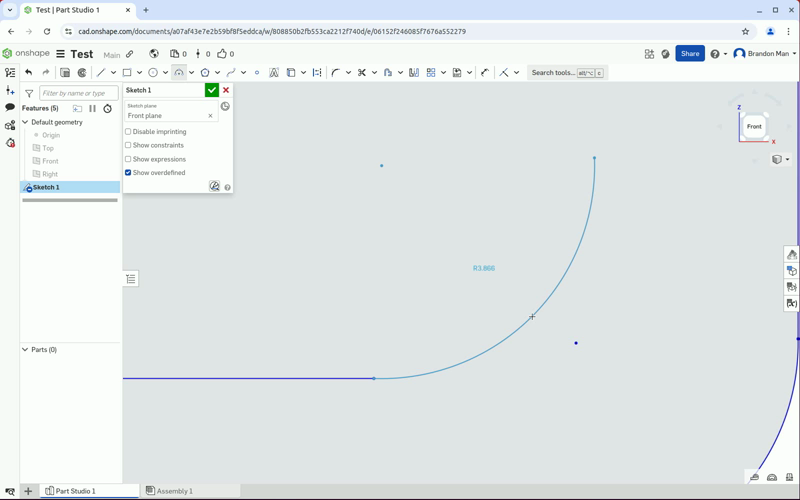
click(532, 316)
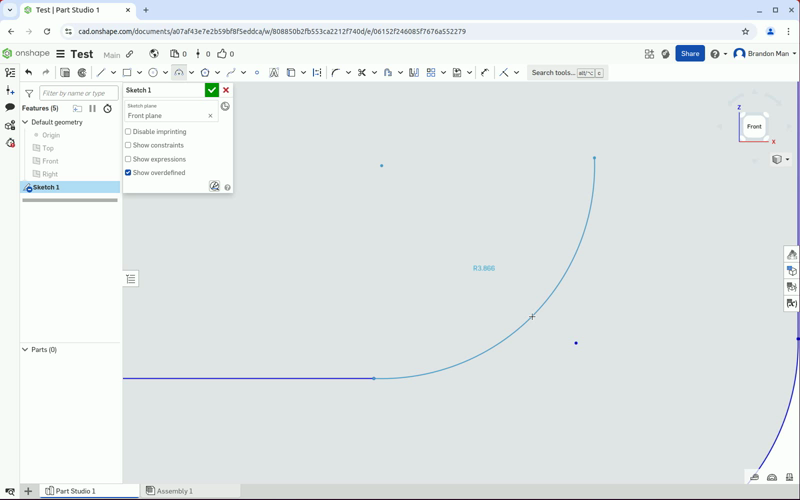
scroll(-6)
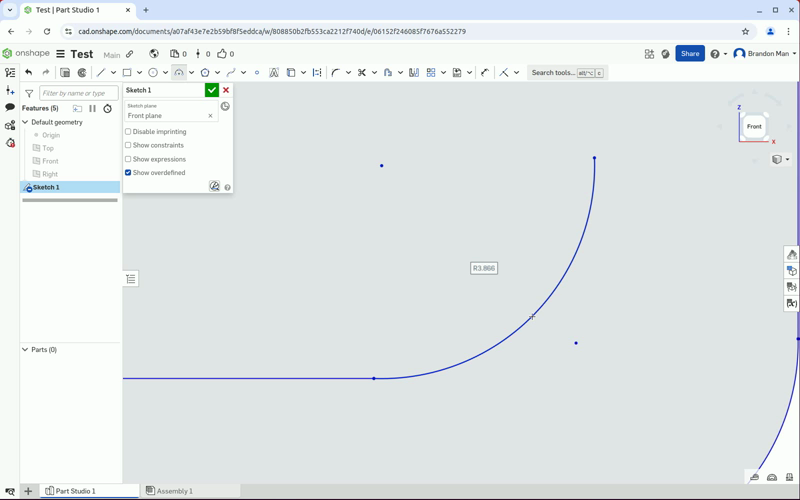
scroll(-6)
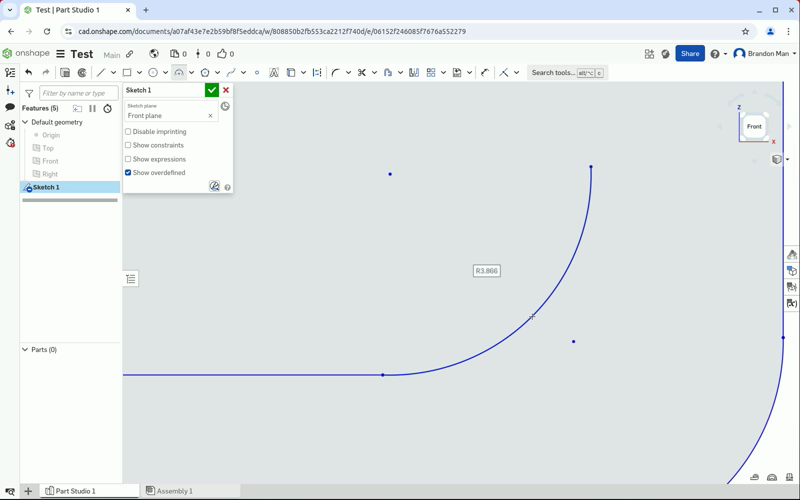
scroll(-6)
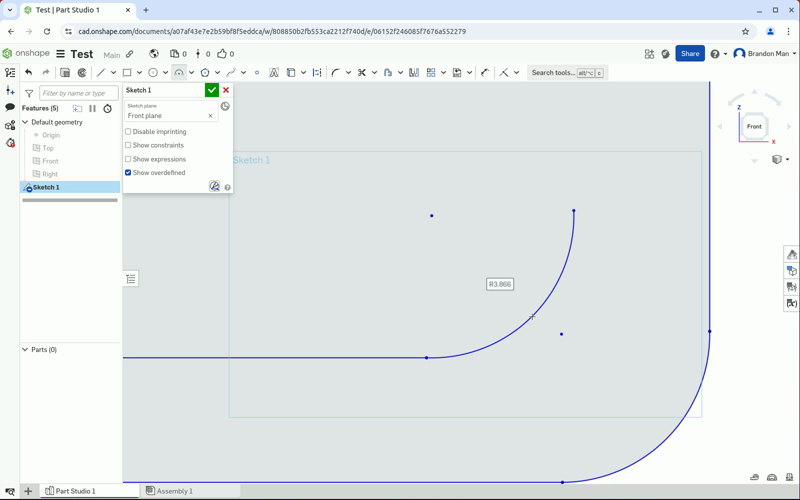
scroll(-6)
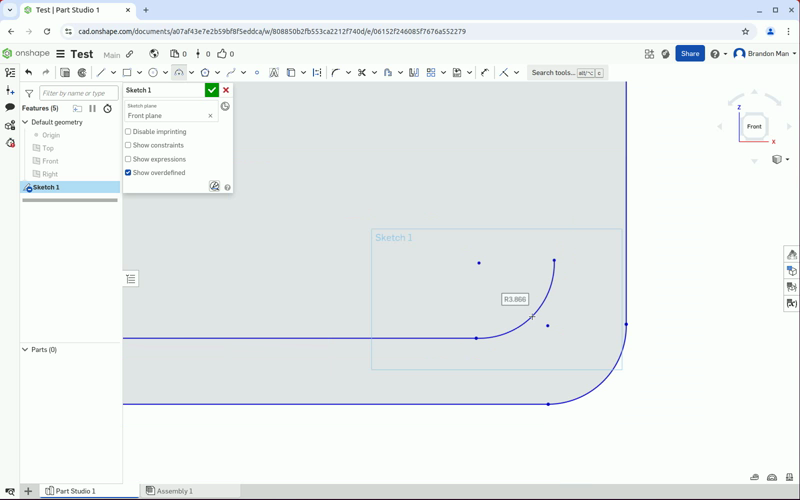
scroll(-6)
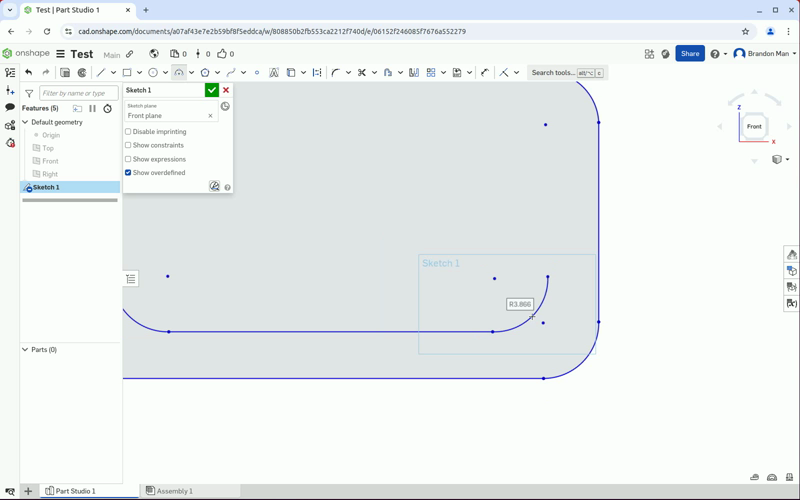
scroll(-6)
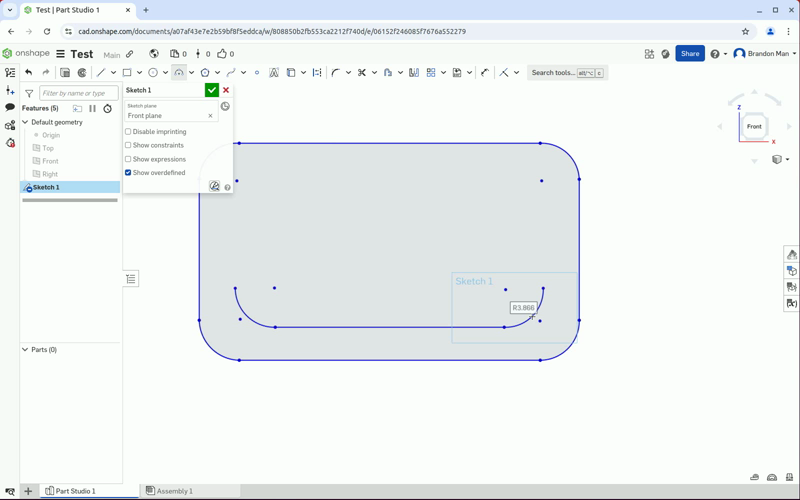
scroll(-6)
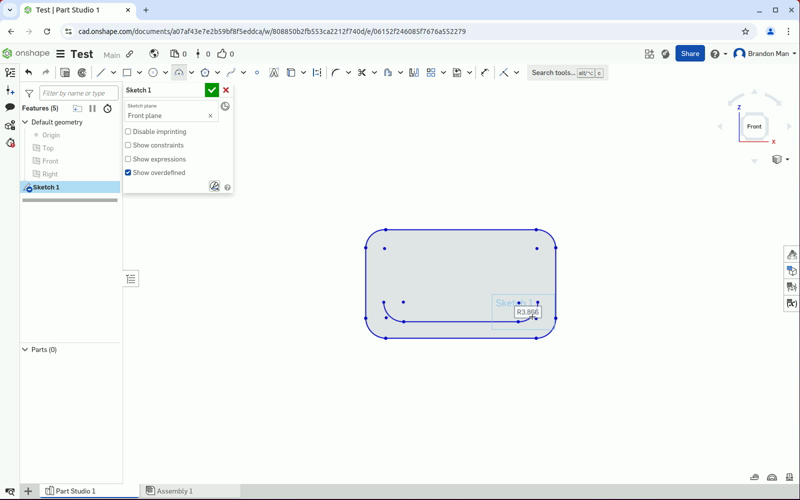
key_up(shift)
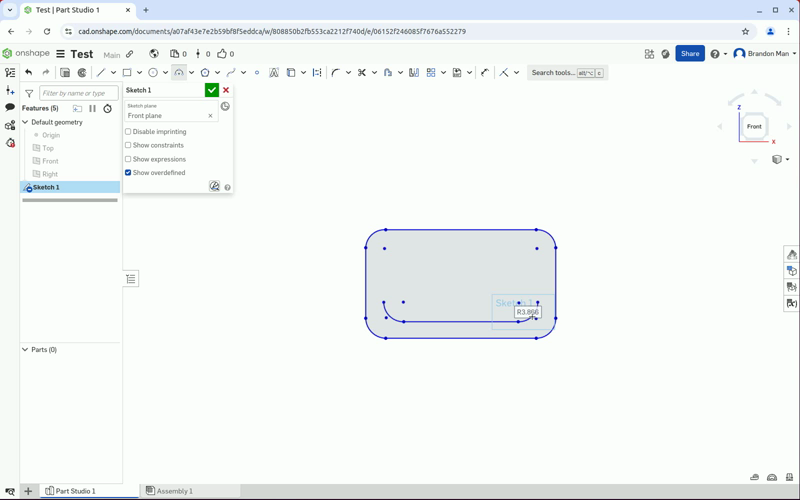
key(esc)
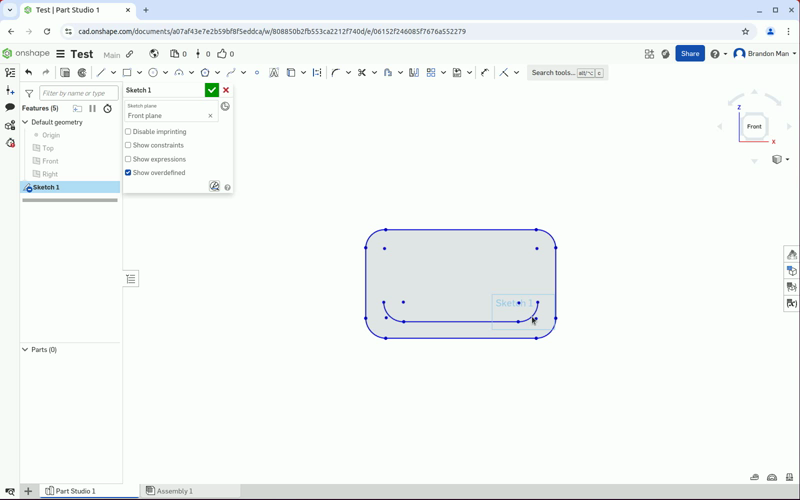
key(l)
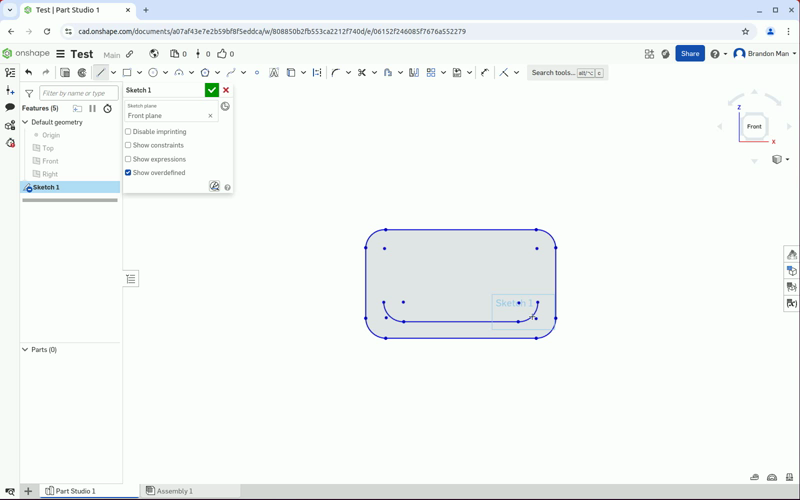
mouse_move(537, 302)
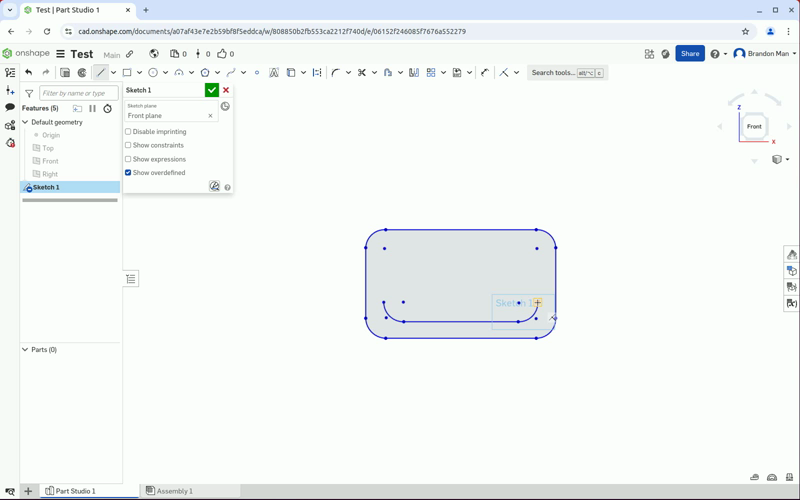
click(537, 302)
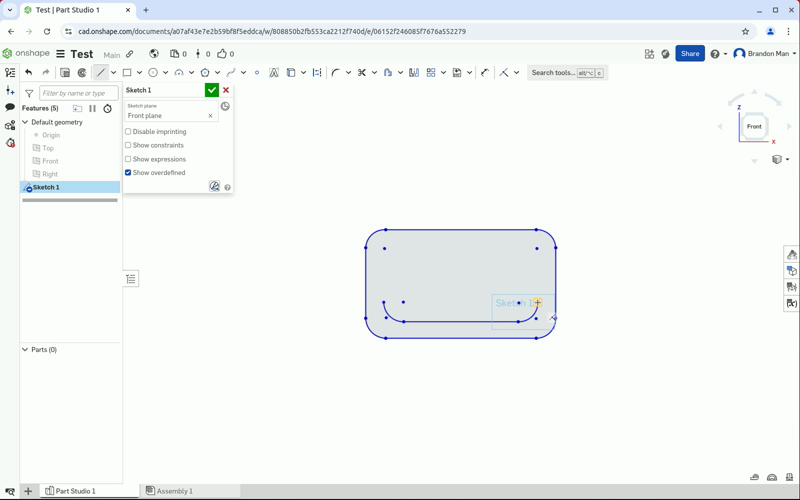
key_down(shift)
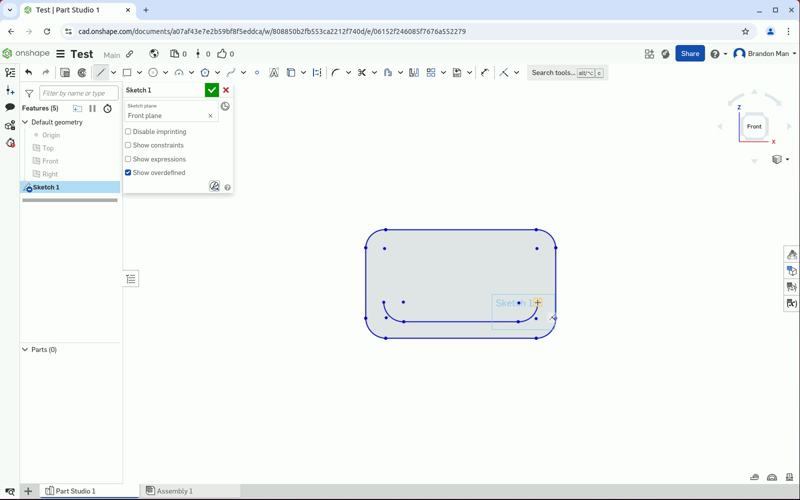
mouse_move(567, 302)
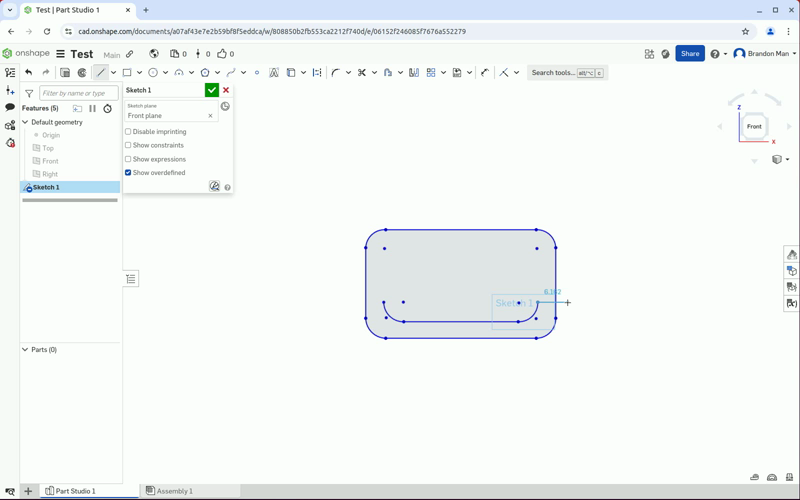
mouse_move(537, 264)
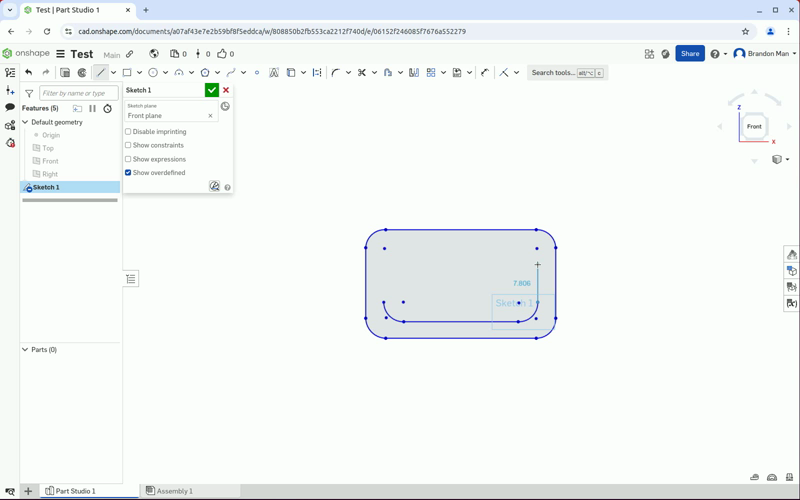
click(537, 264)
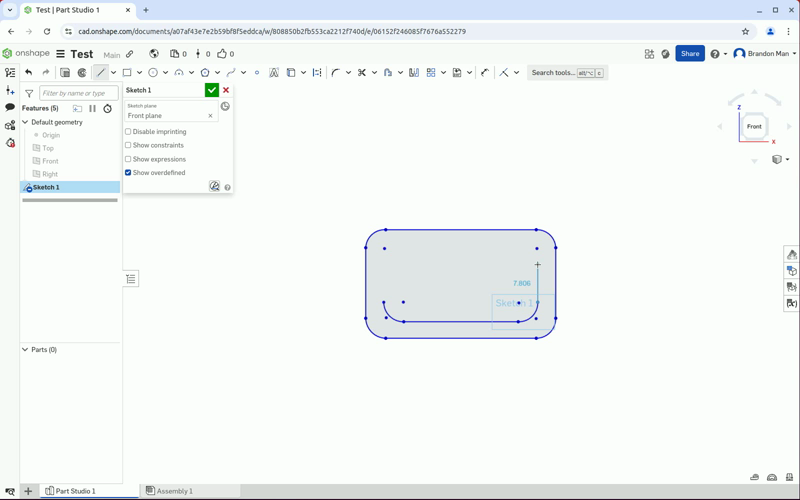
key_up(shift)
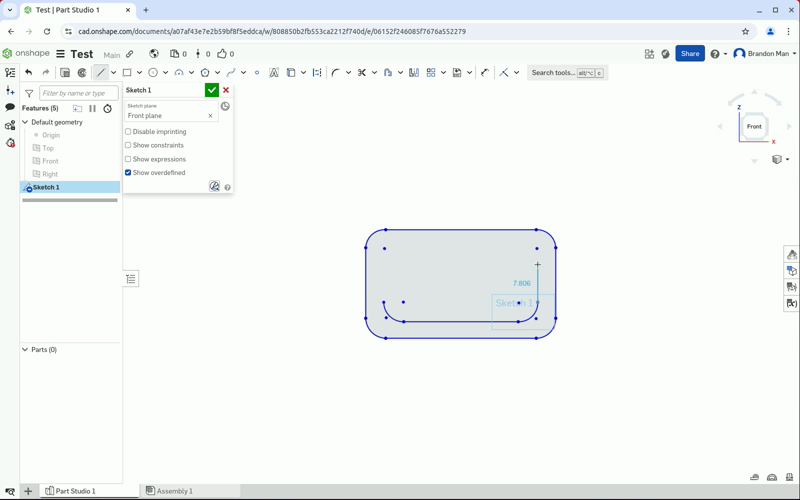
key(esc)
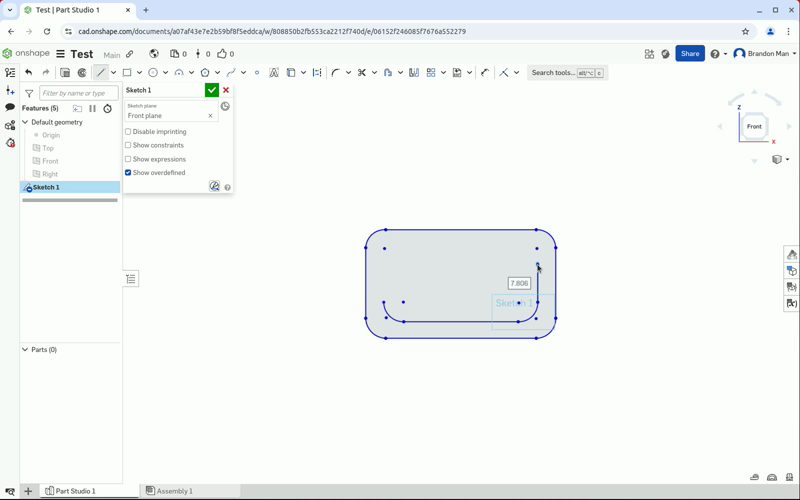
key(a)
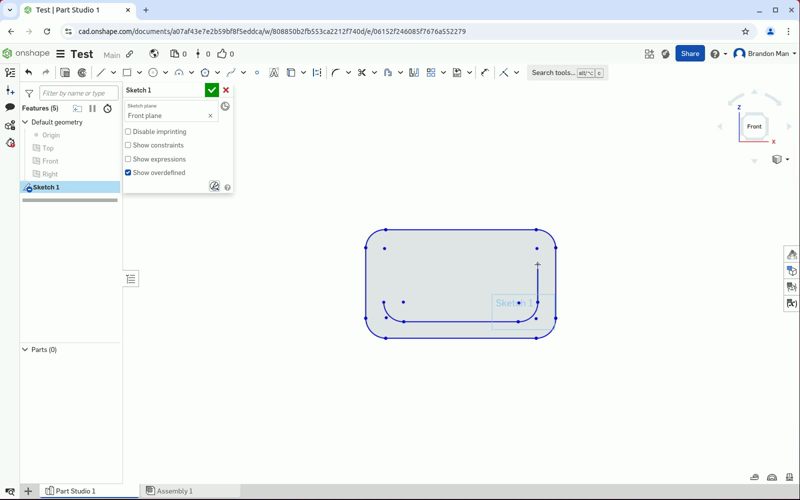
mouse_move(537, 264)
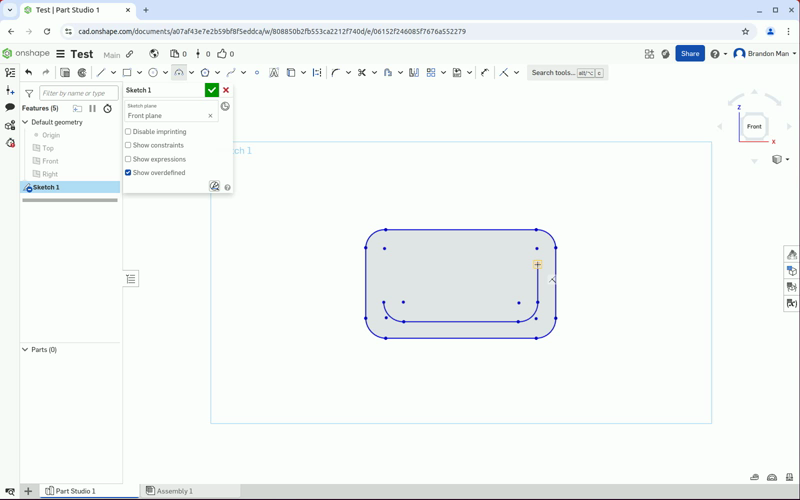
click(537, 264)
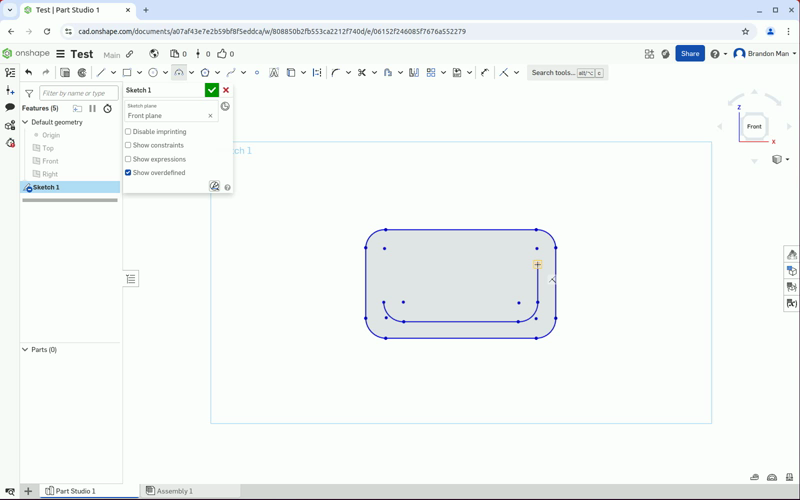
key_down(shift)
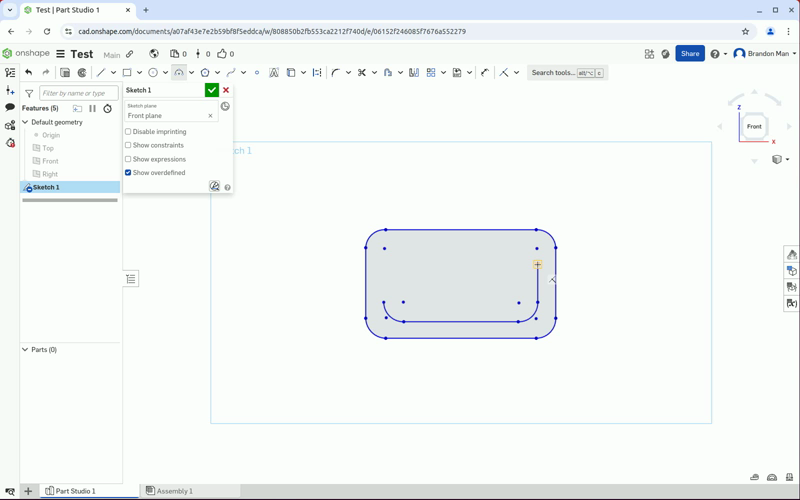
mouse_move(518, 246)
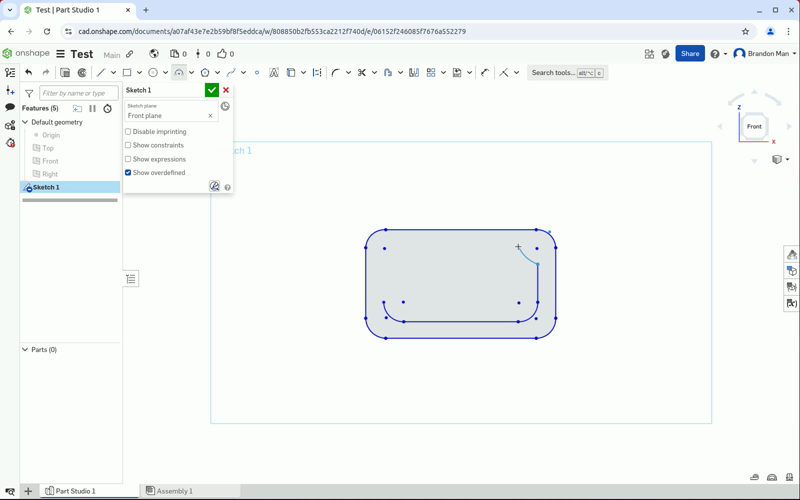
click(518, 246)
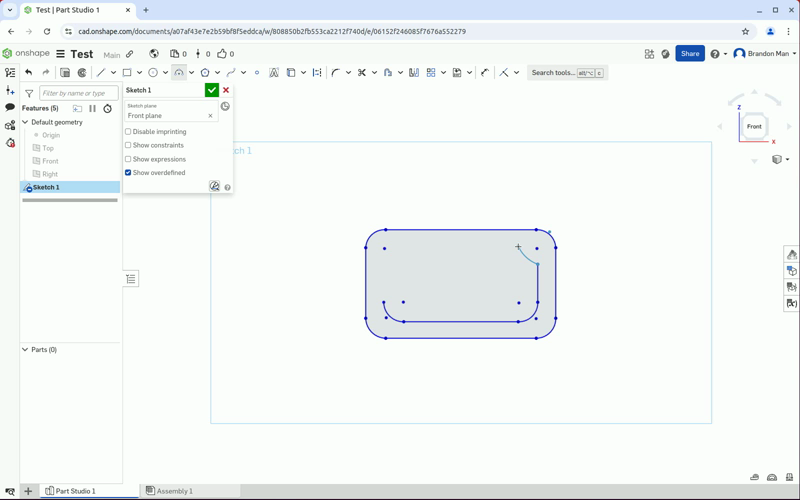
mouse_move(531, 250)
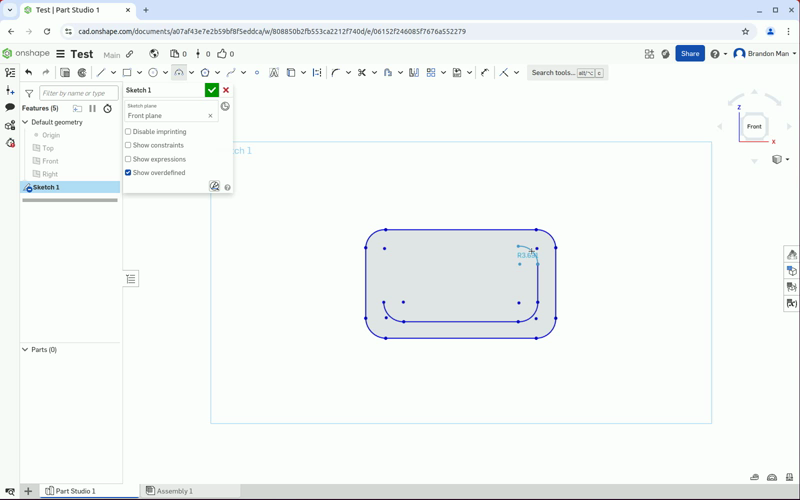
click(531, 250)
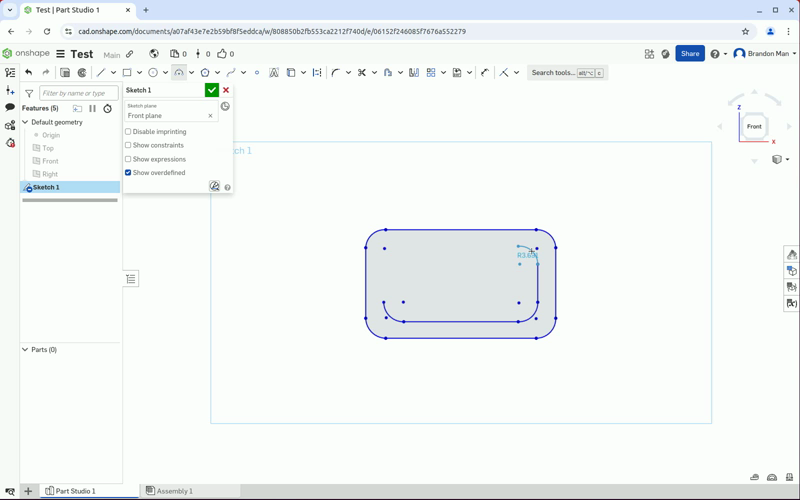
key_up(shift)
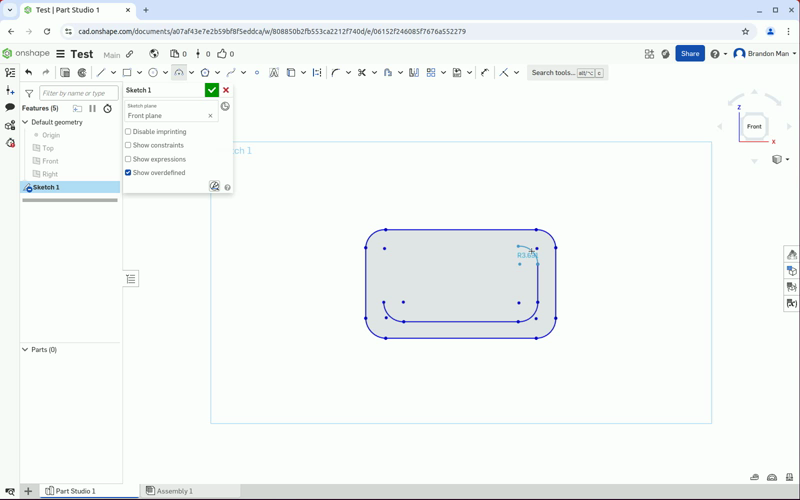
key(esc)
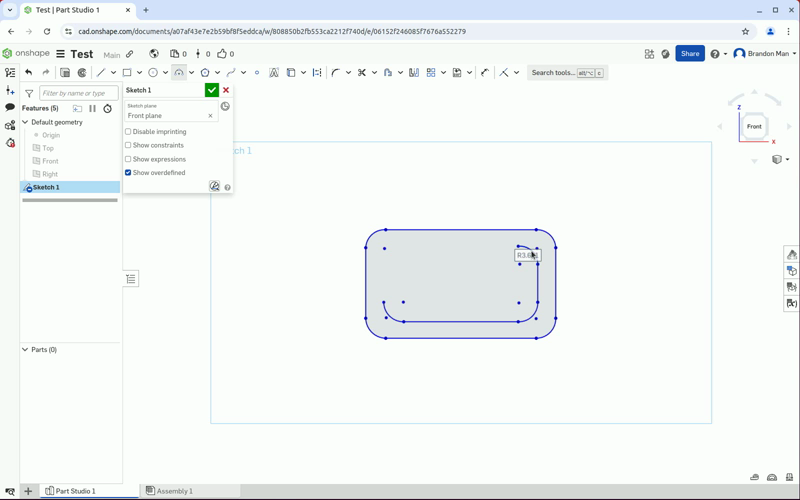
key(l)
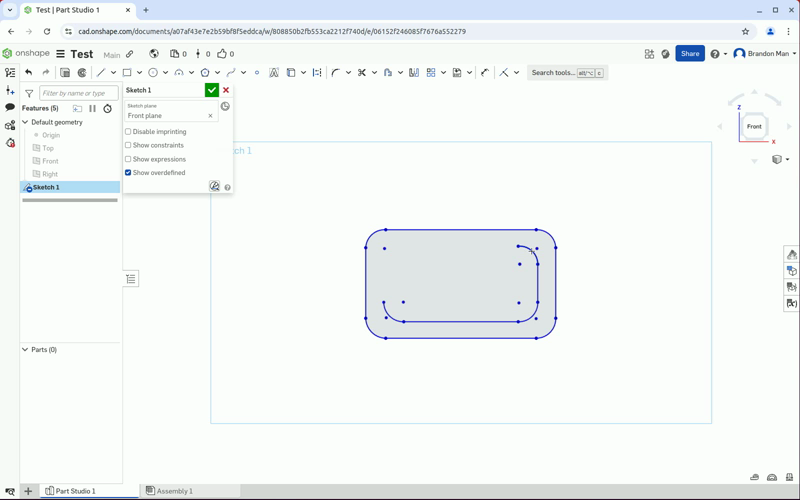
mouse_move(518, 246)
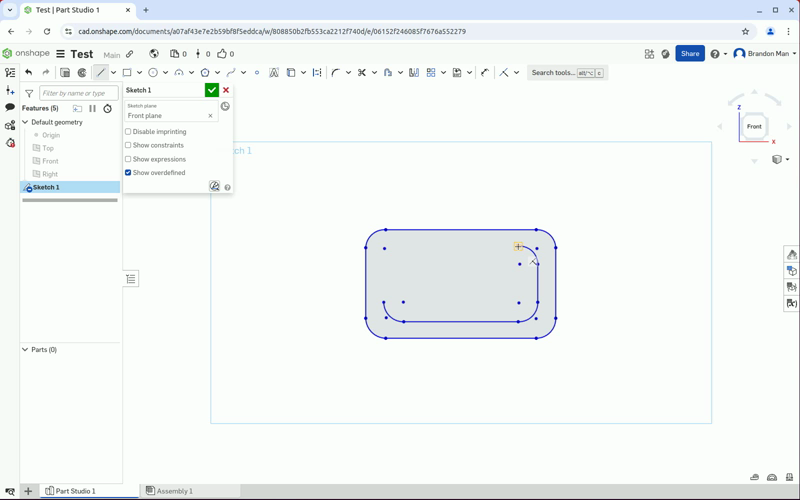
click(518, 246)
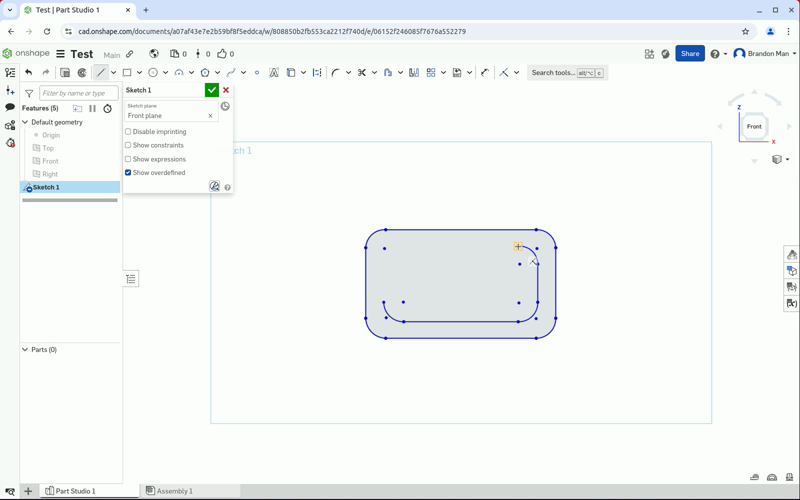
key_down(shift)
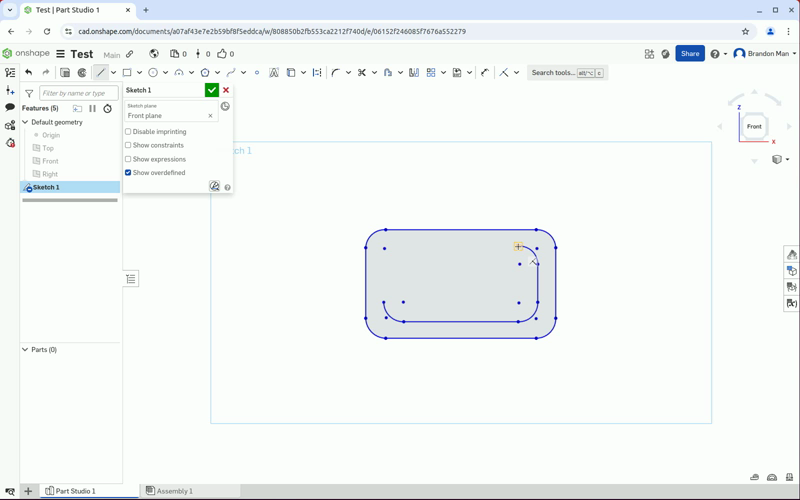
mouse_move(403, 246)
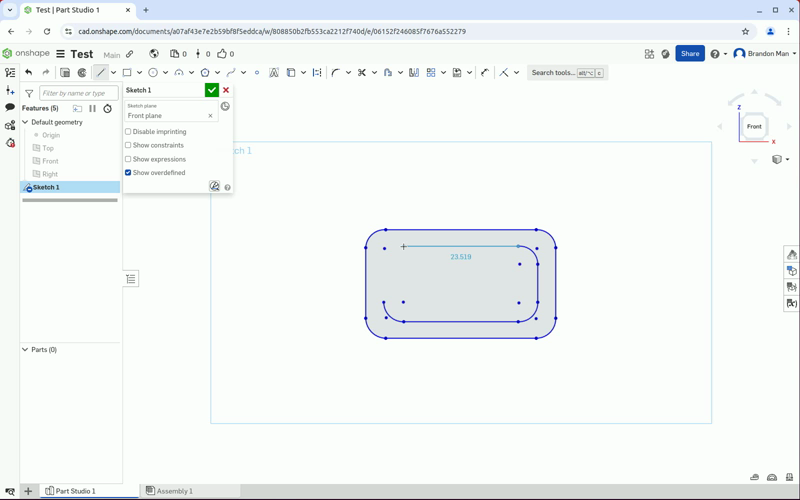
click(403, 246)
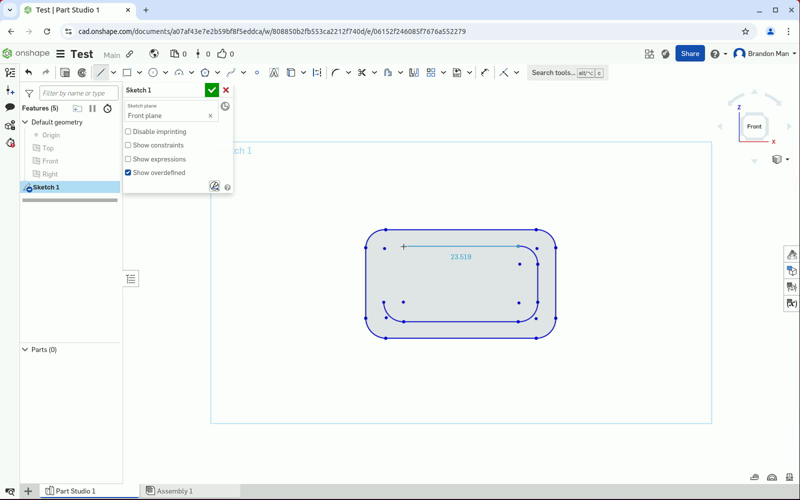
key_up(shift)
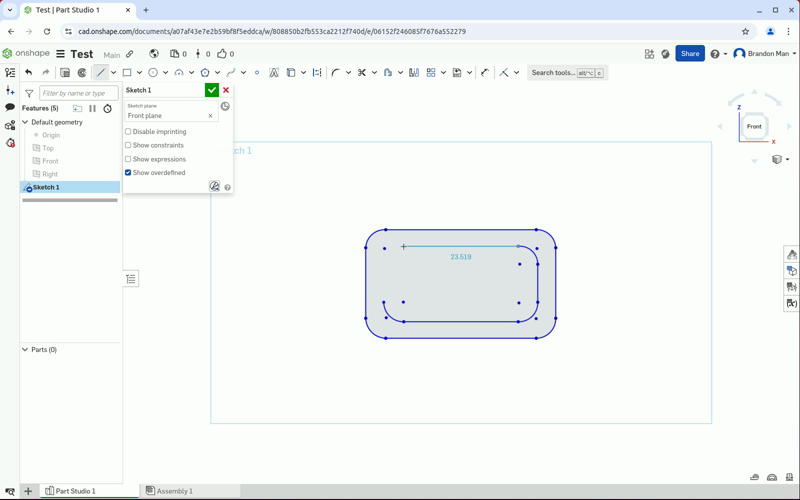
key(esc)
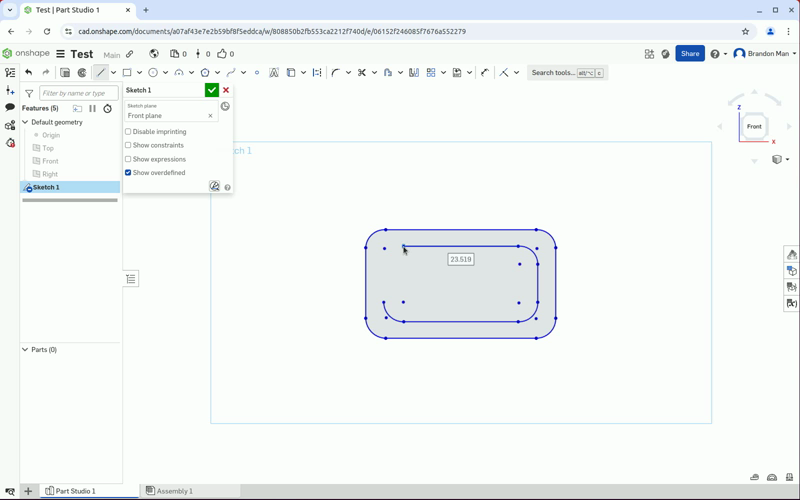
key(a)
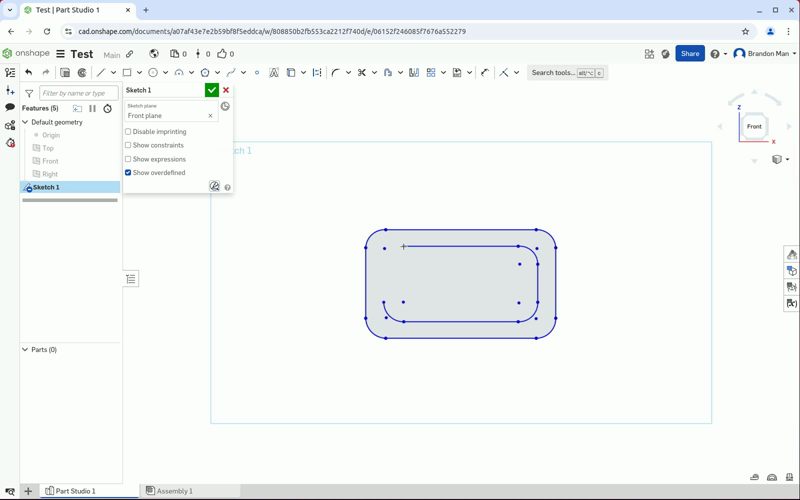
mouse_move(403, 246)
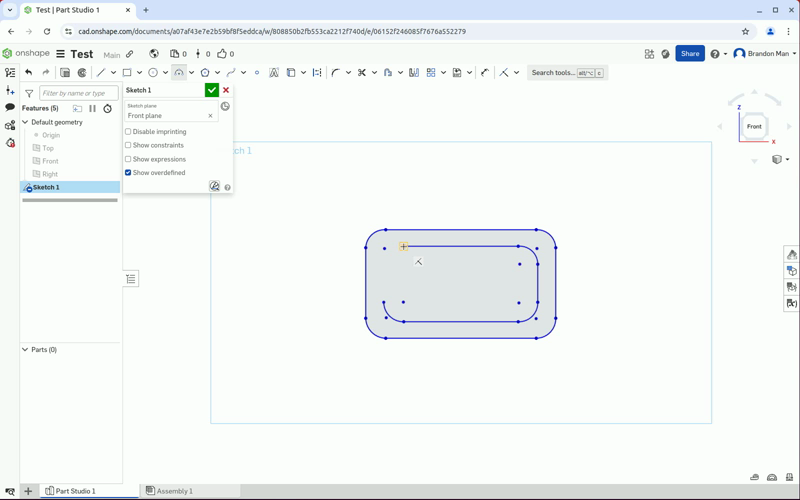
click(403, 246)
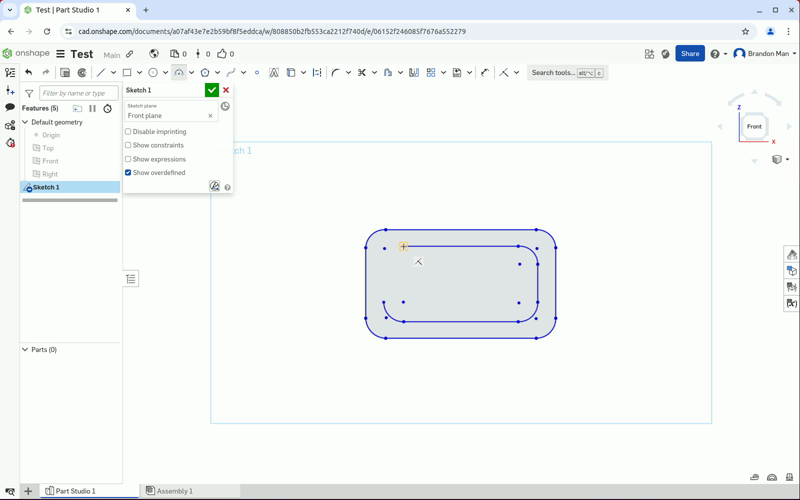
key_down(shift)
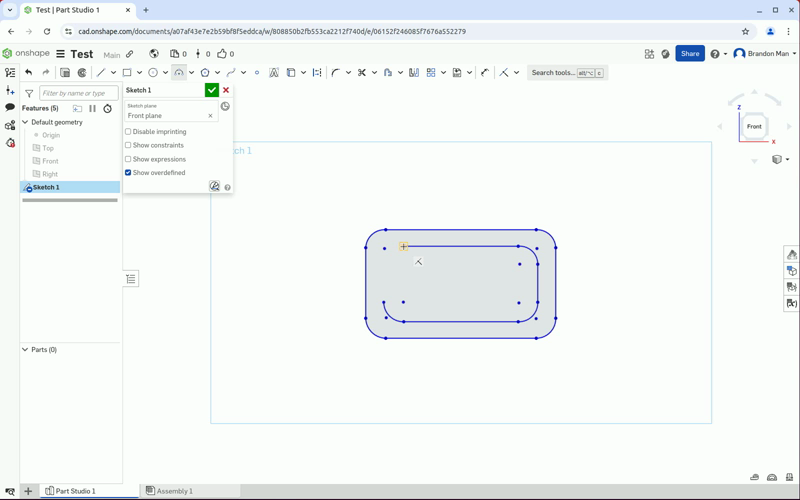
mouse_move(383, 264)
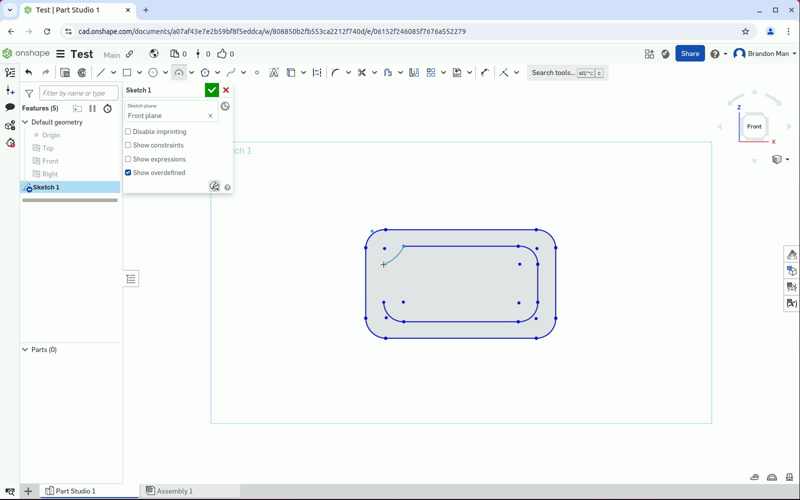
click(383, 264)
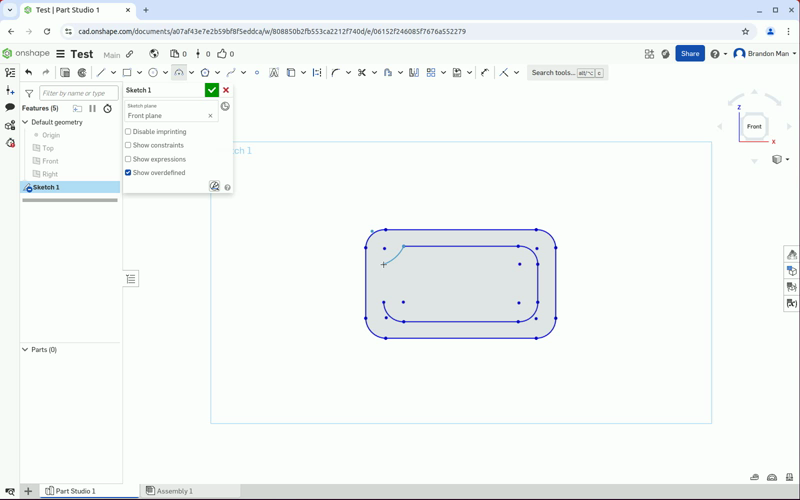
mouse_move(389, 250)
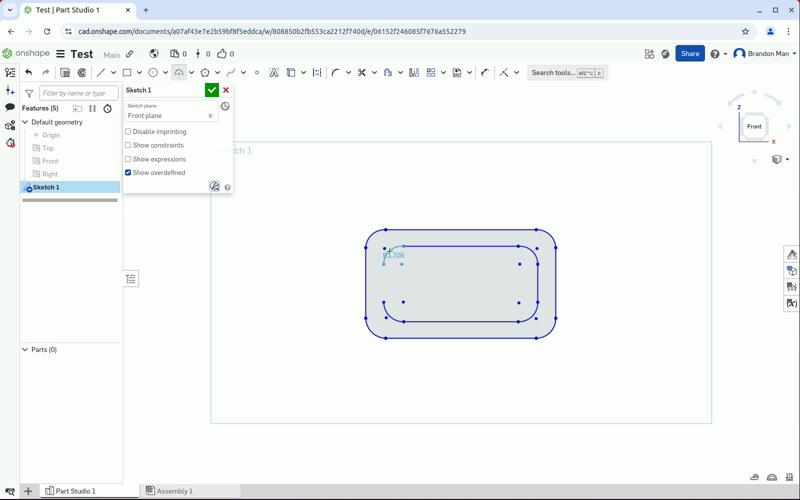
click(389, 250)
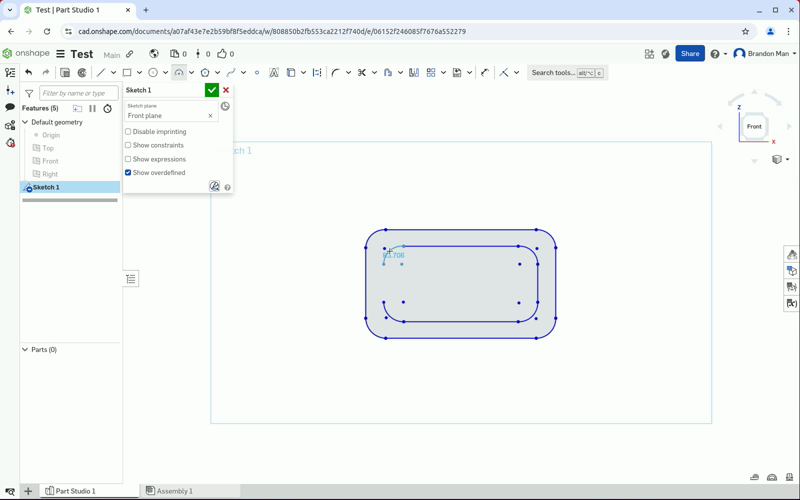
key_up(shift)
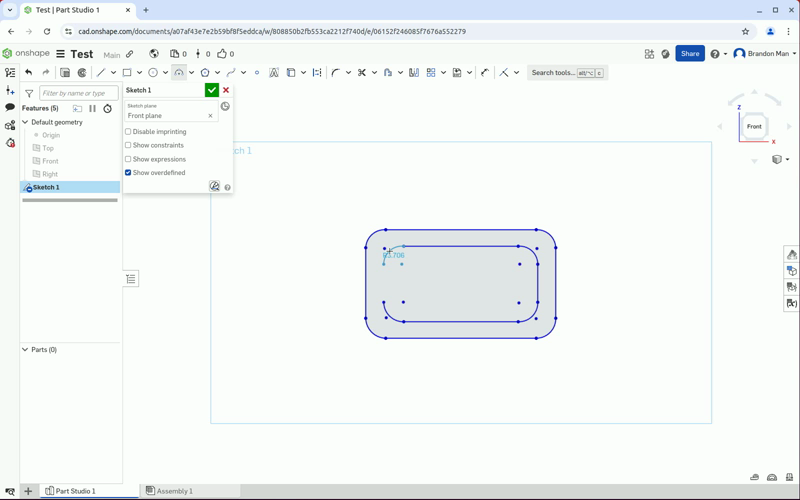
key(esc)
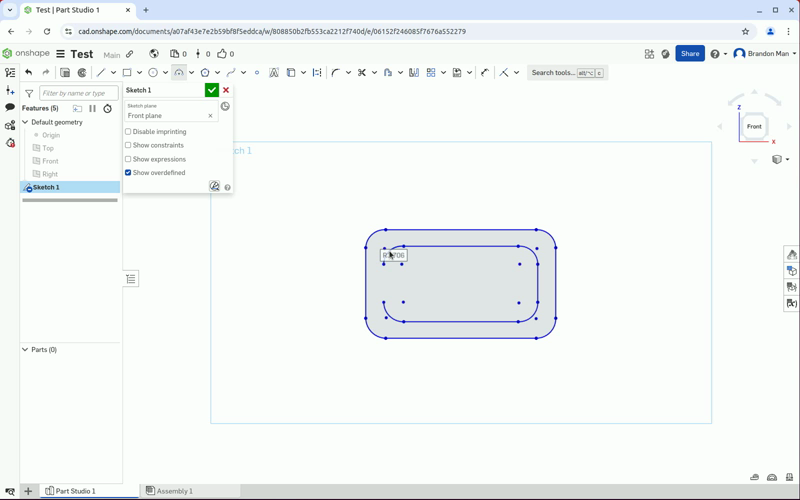
key(l)
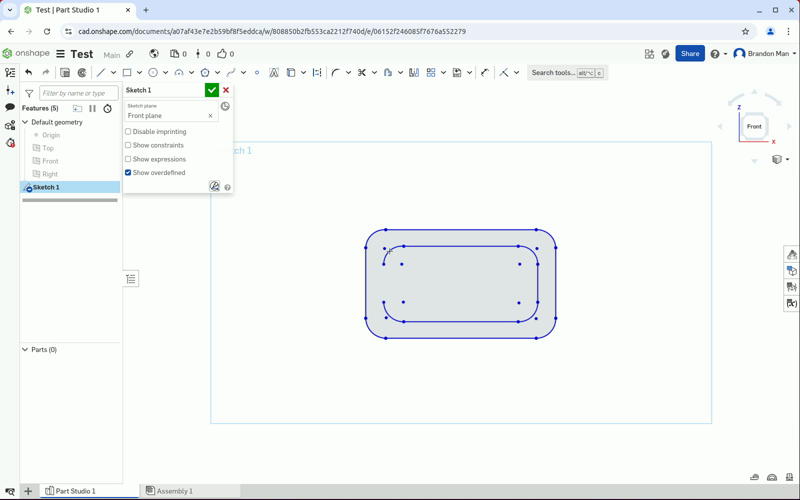
mouse_move(383, 264)
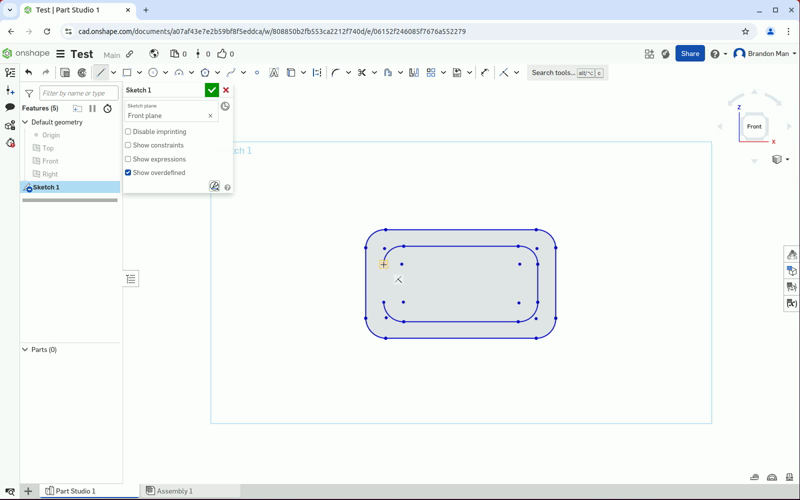
click(383, 264)
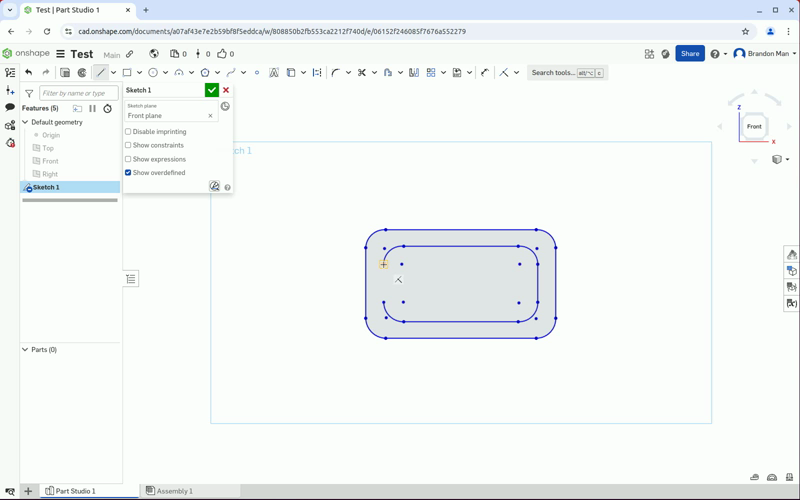
mouse_move(414, 264)
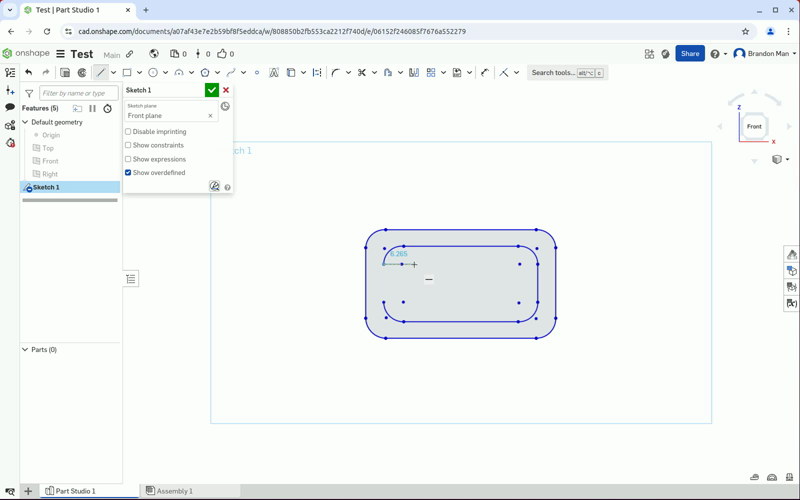
key_down(shift)
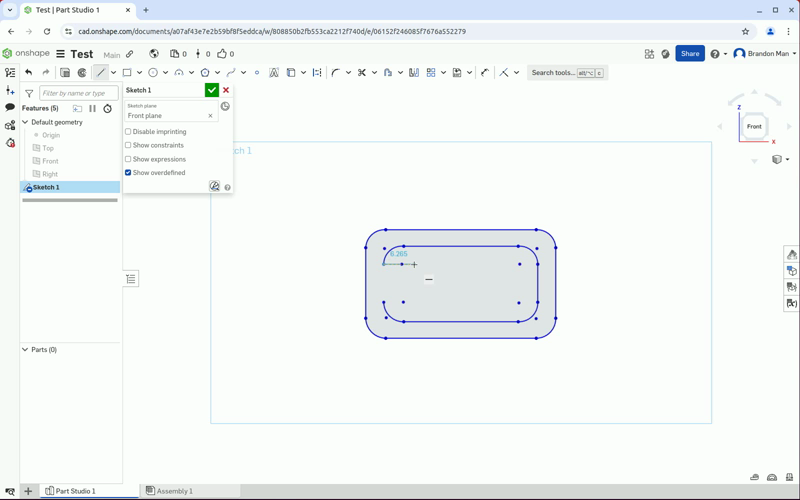
mouse_move(383, 302)
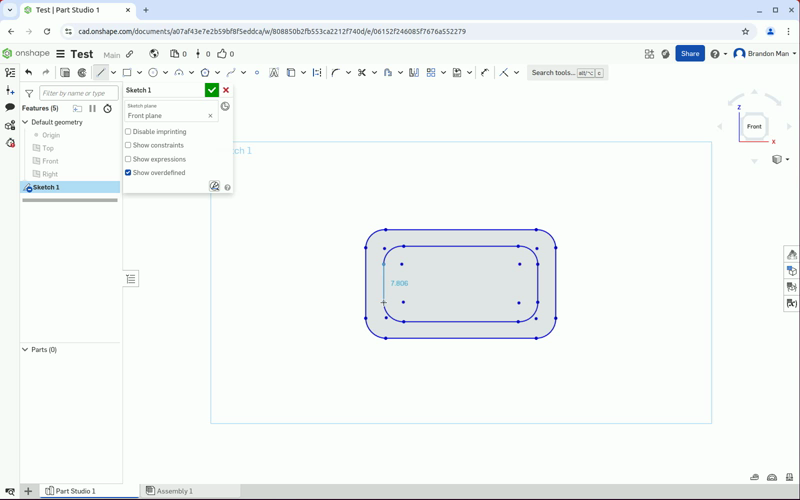
key_up(shift)
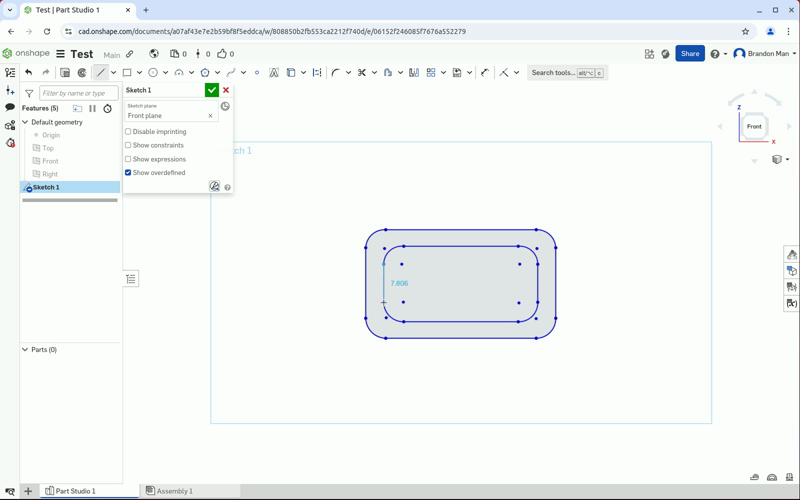
click(383, 302)
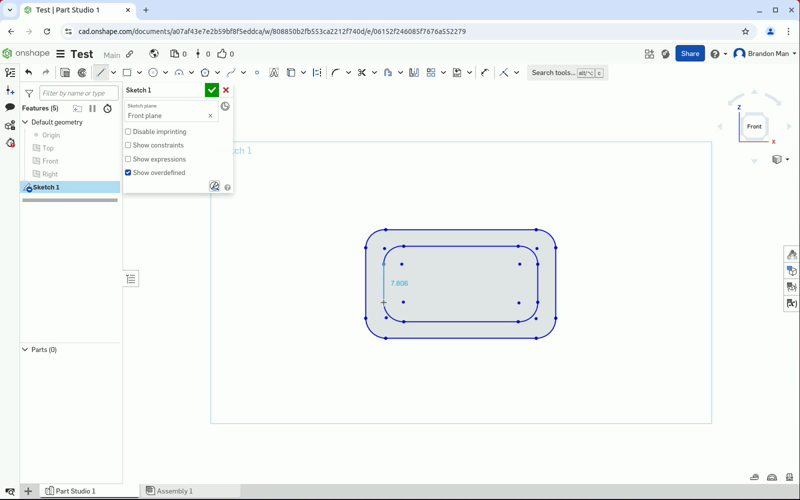
key(esc)
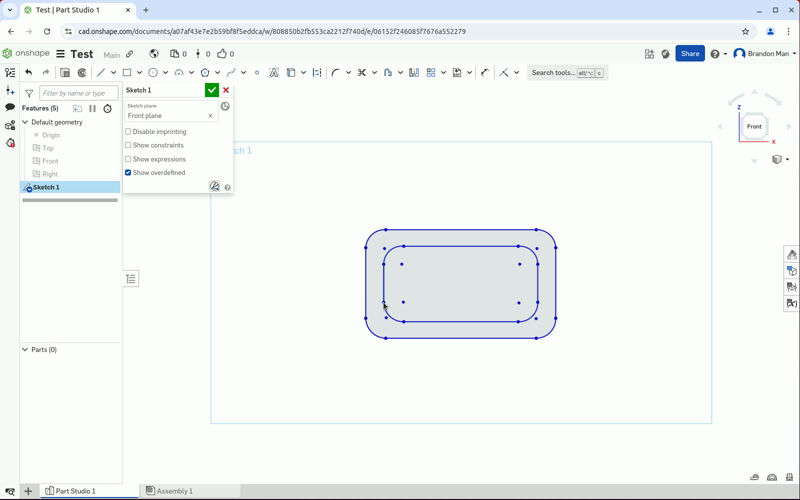
mouse_move(372, 251)
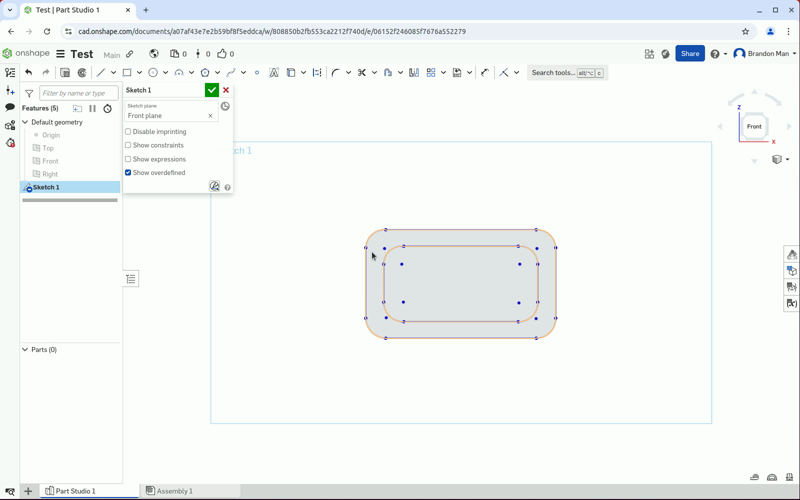
click(372, 251)
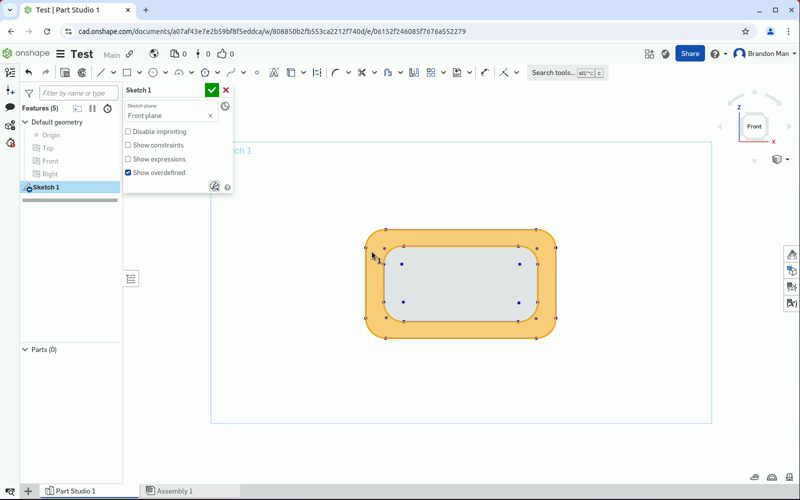
mouse_move(73, 352)
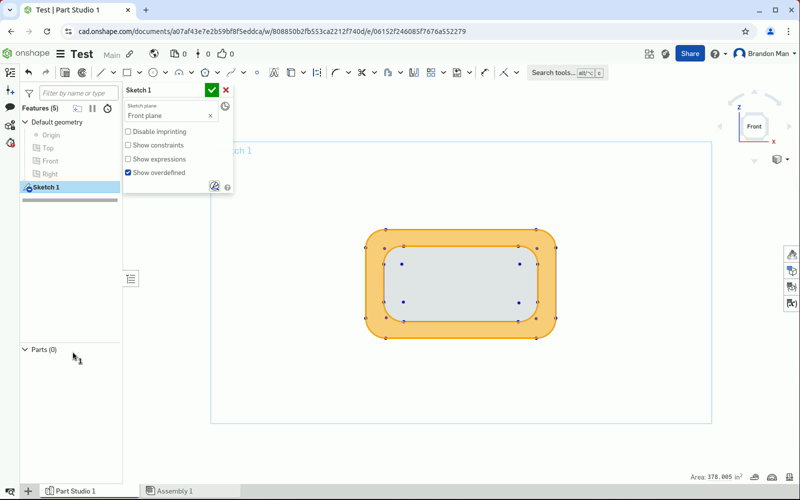
key(shift+y)
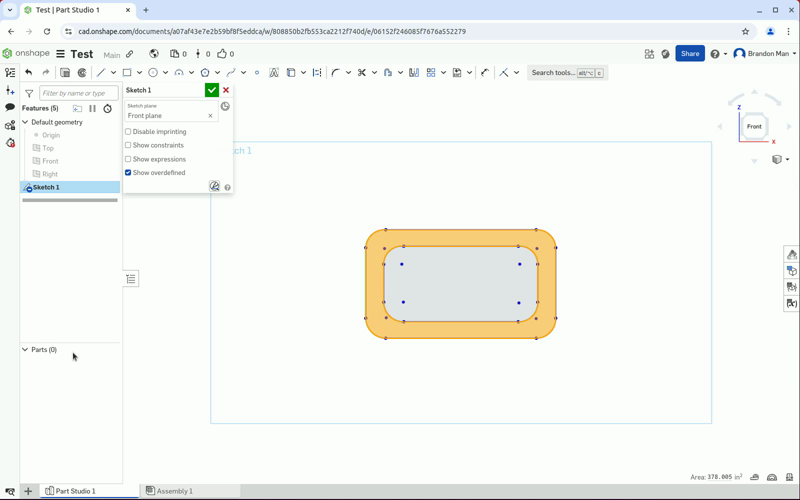
key(shift+e)
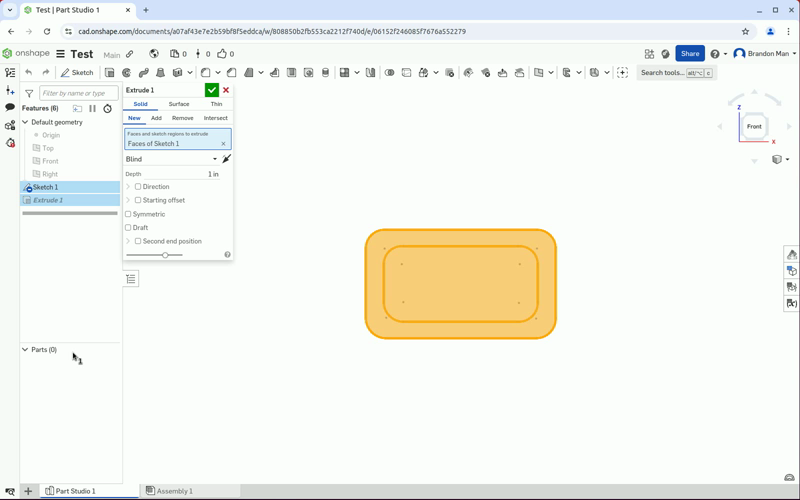
mouse_move(143, 106)
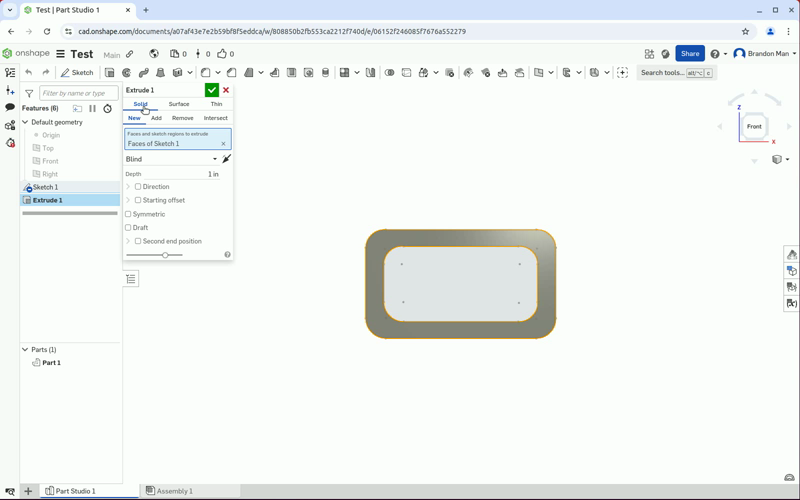
click(143, 106)
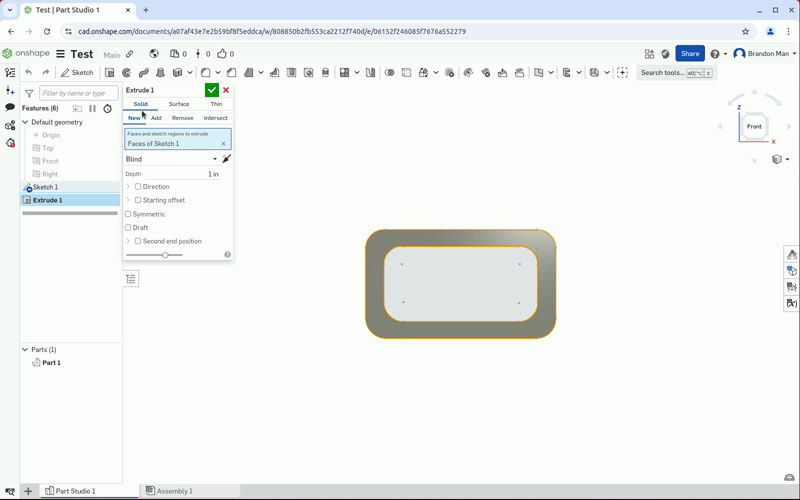
mouse_move(137, 120)
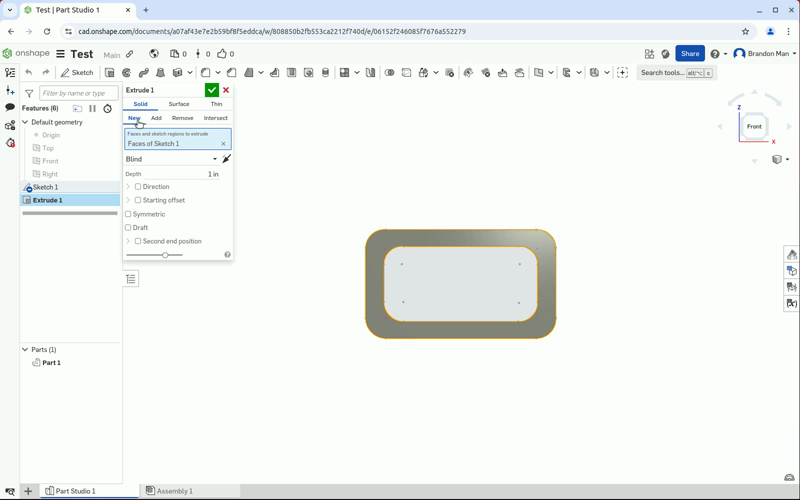
click(137, 120)
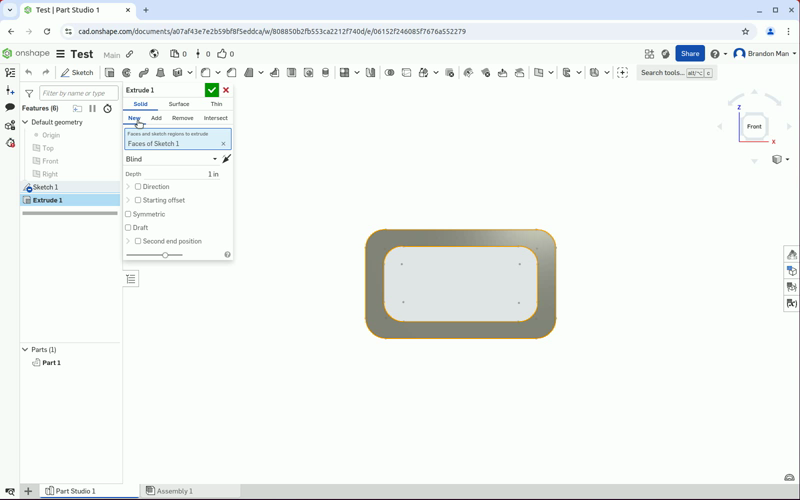
key(tab, 4)
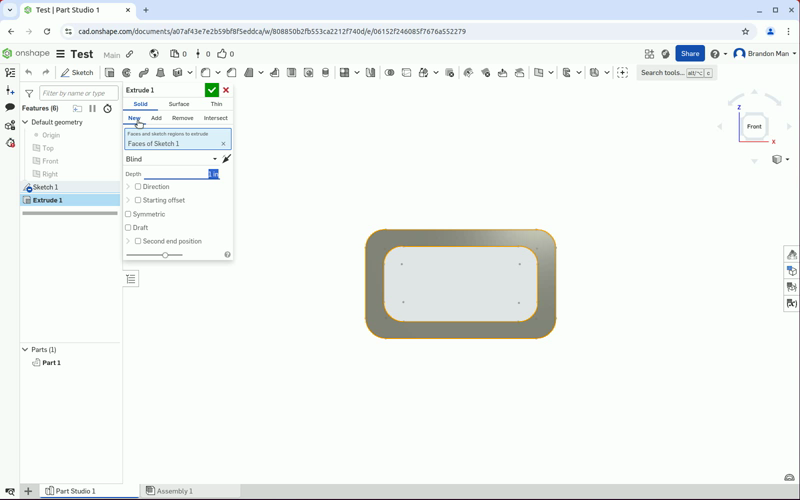
text(12.036)
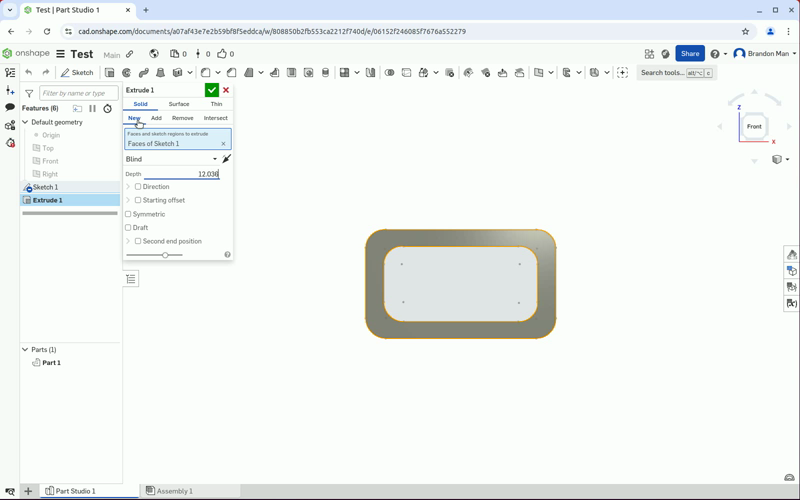
key(enter)
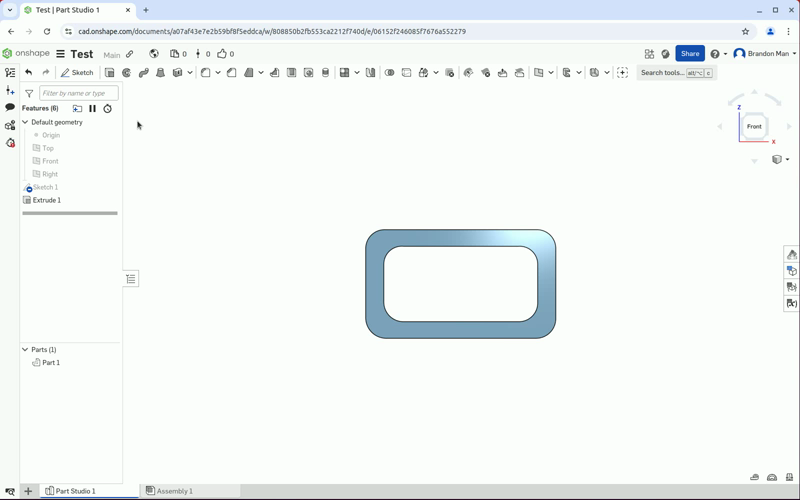
key(shift+h)
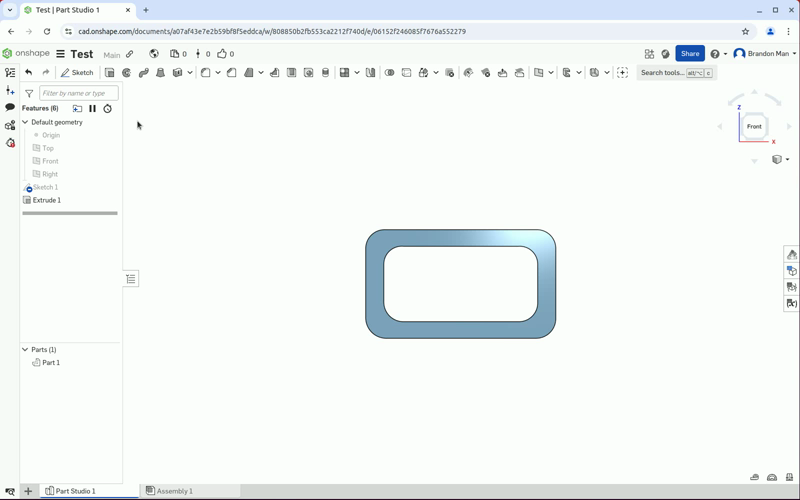
key(shift+h)
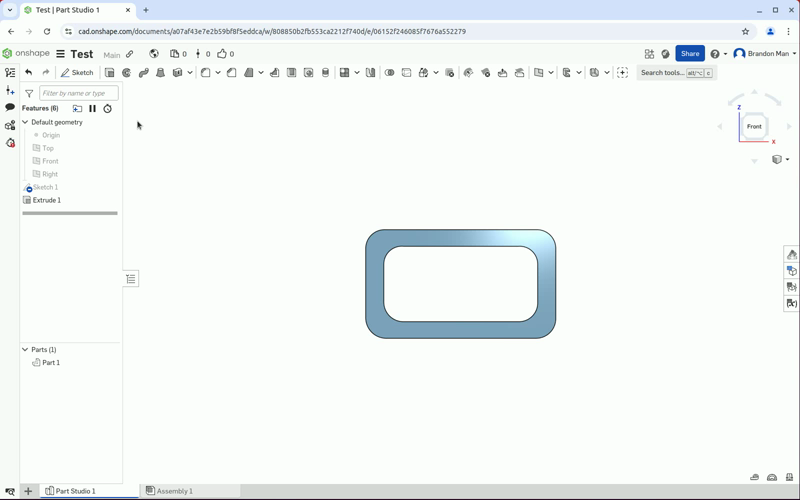
mouse_move(73, 189)
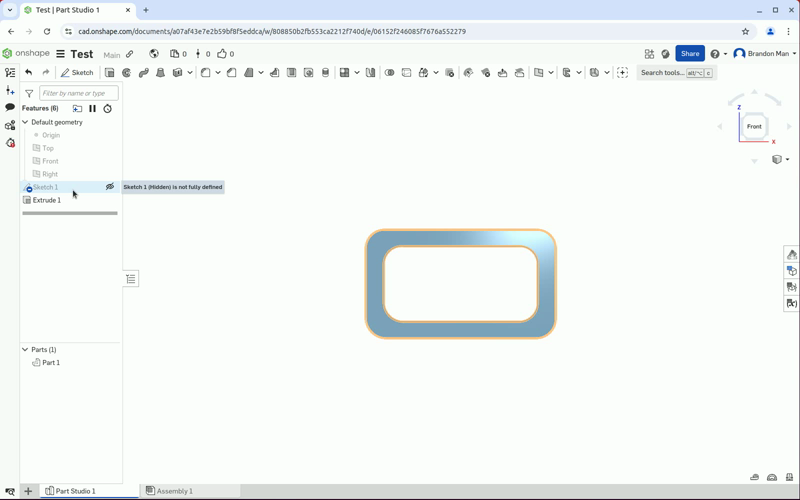
click(73, 189)
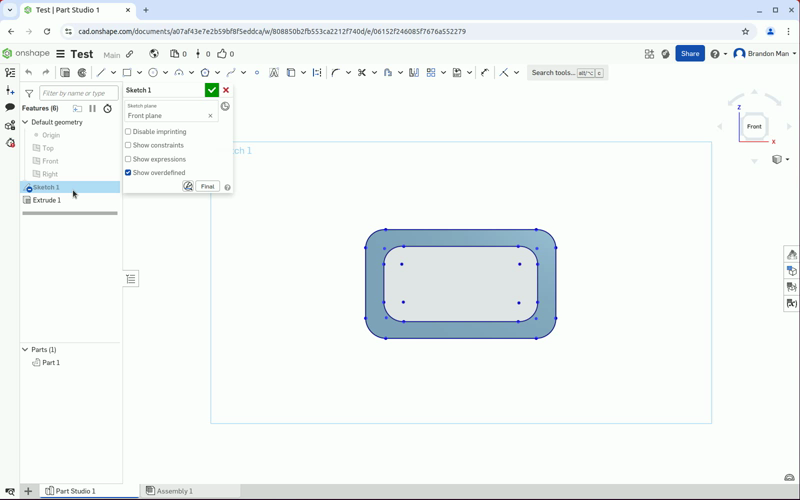
mouse_move(229, 92)
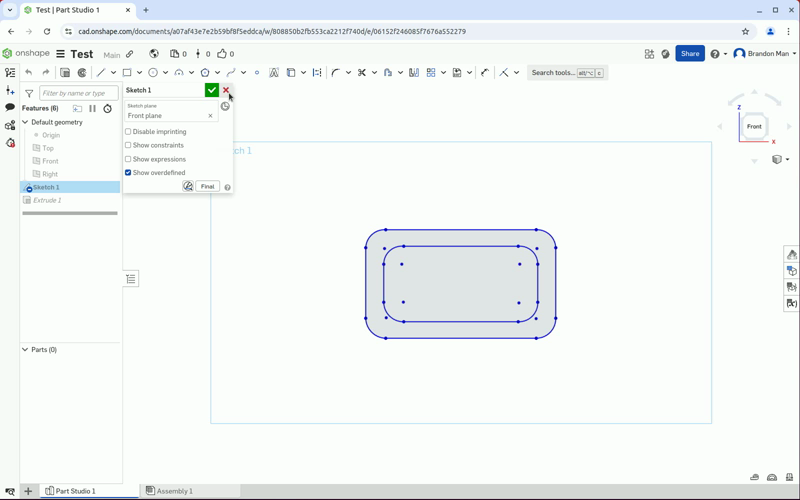
click(229, 92)
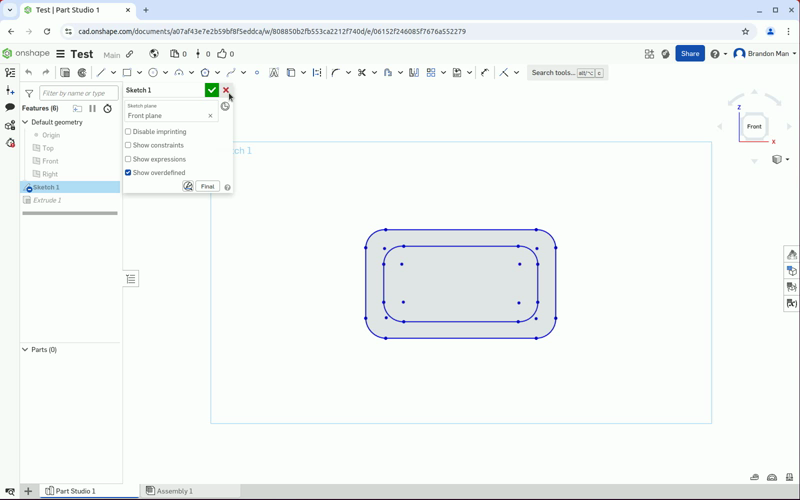
key(shift+s)
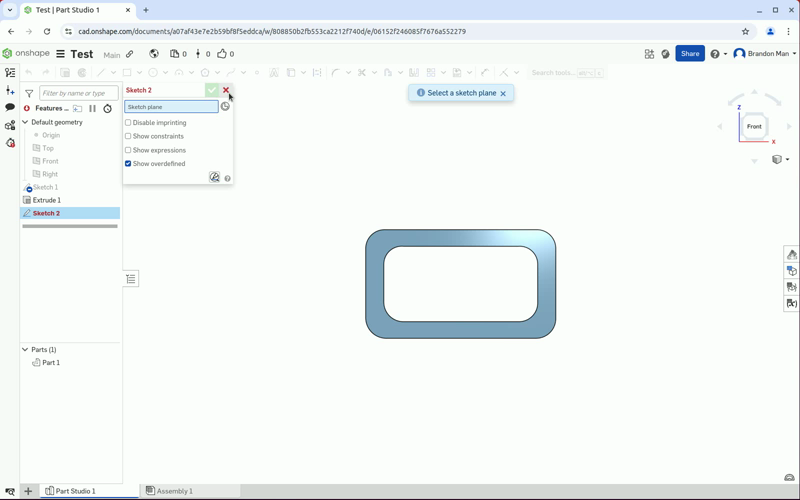
mouse_move(73, 163)
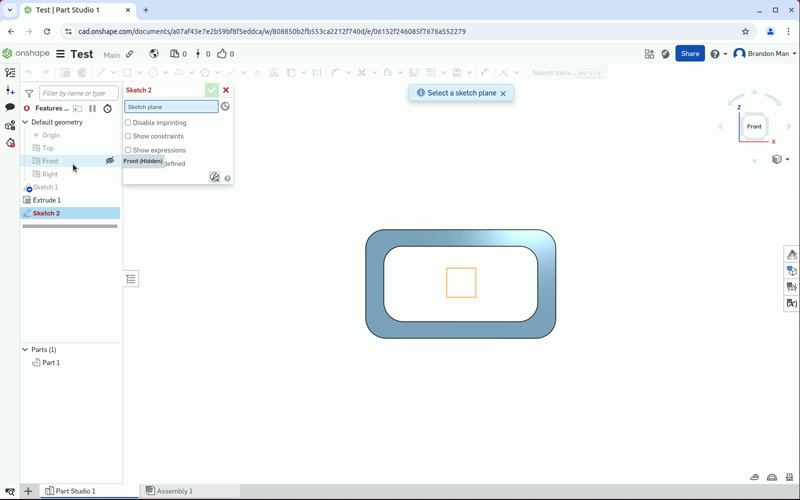
click(73, 163)
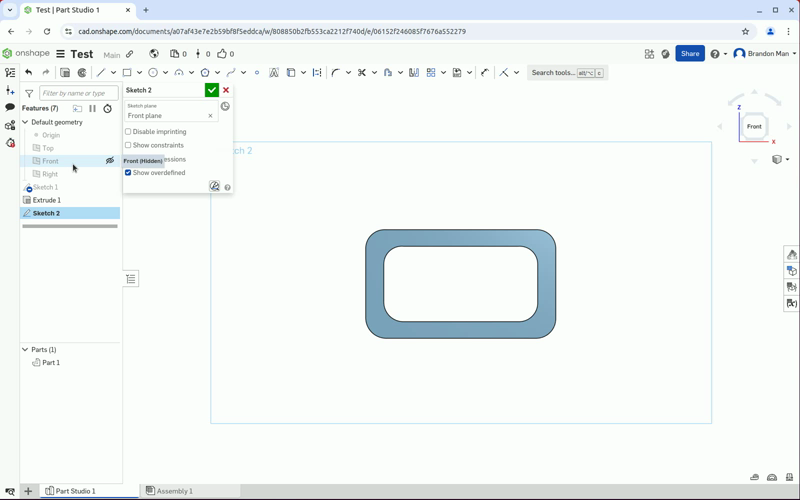
mouse_move(73, 352)
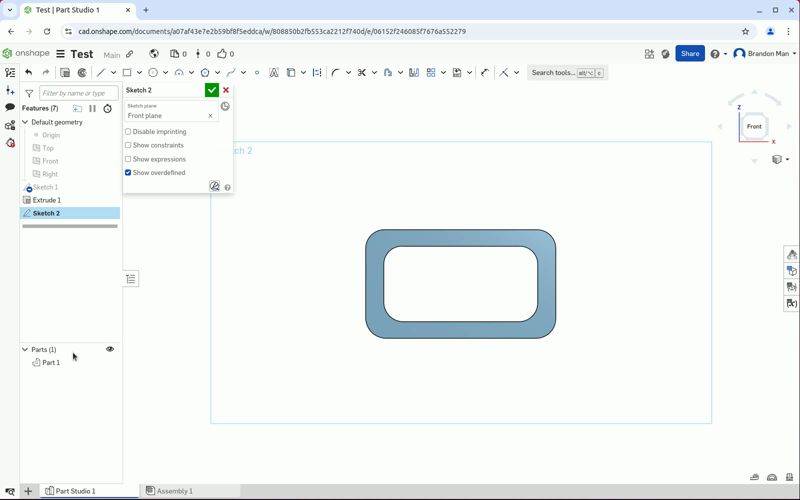
key(y)
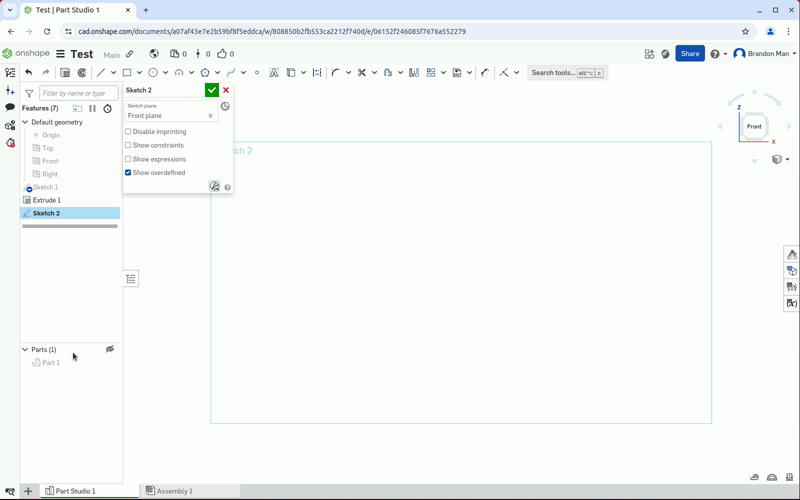
key(a)
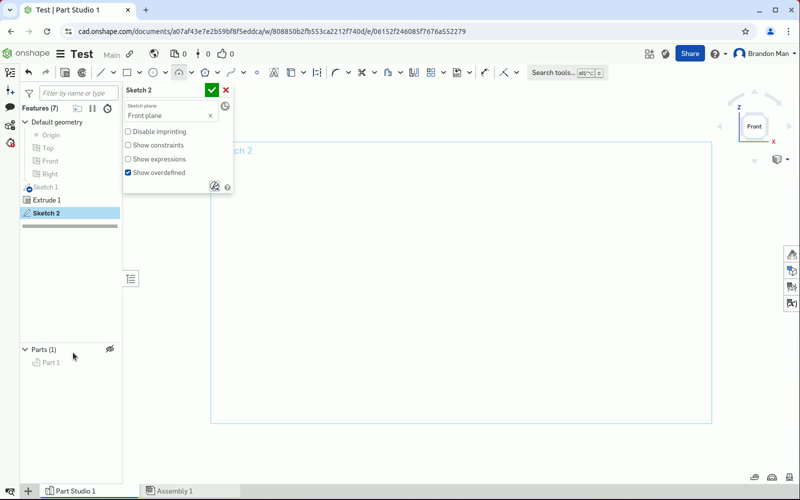
key_down(shift)
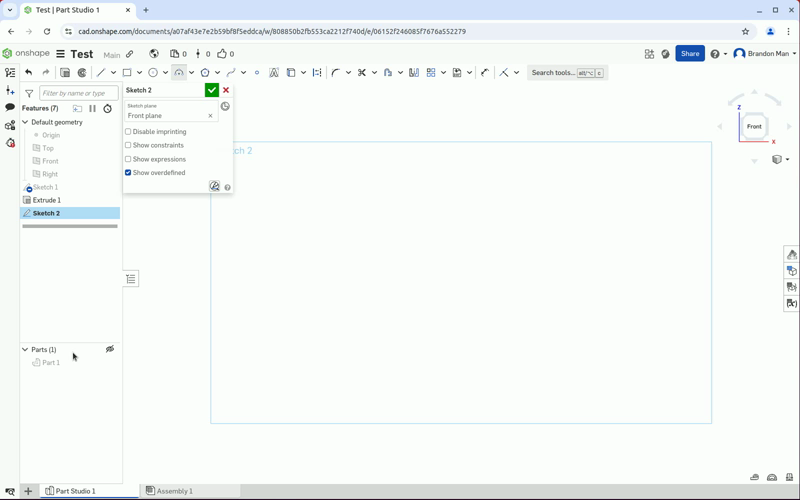
mouse_move(383, 301)
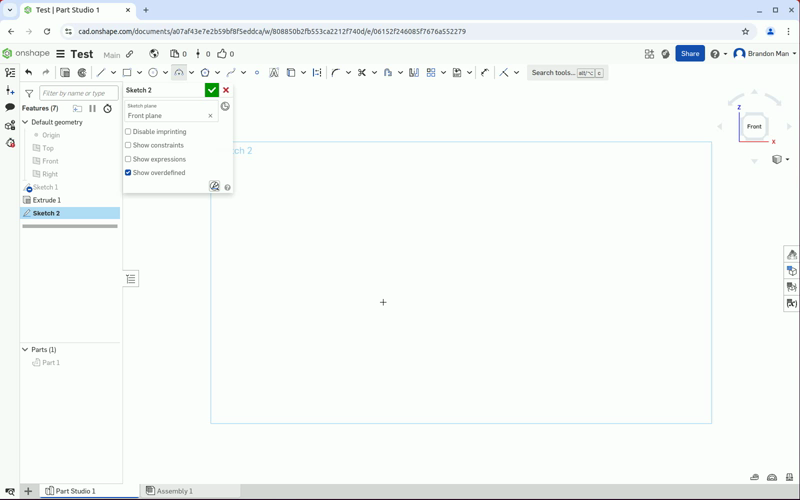
click(383, 301)
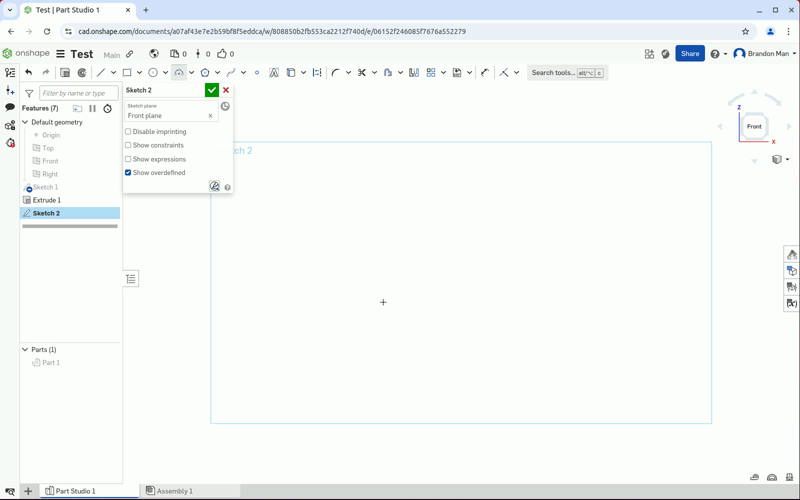
key_up(shift)
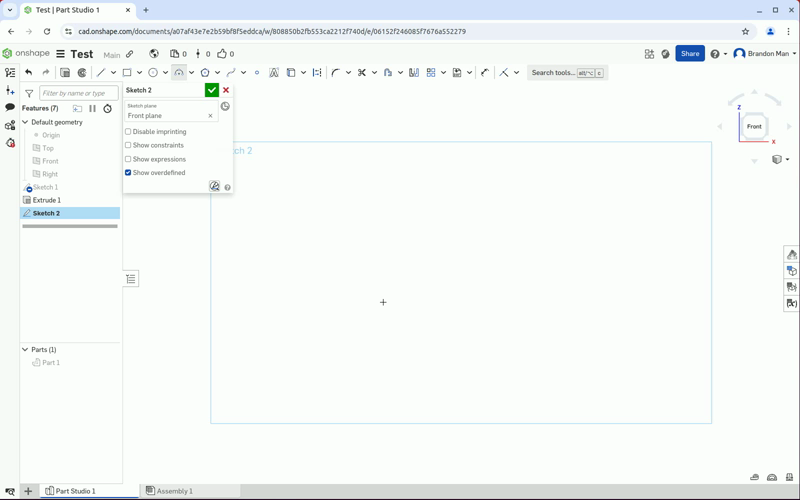
key_down(shift)
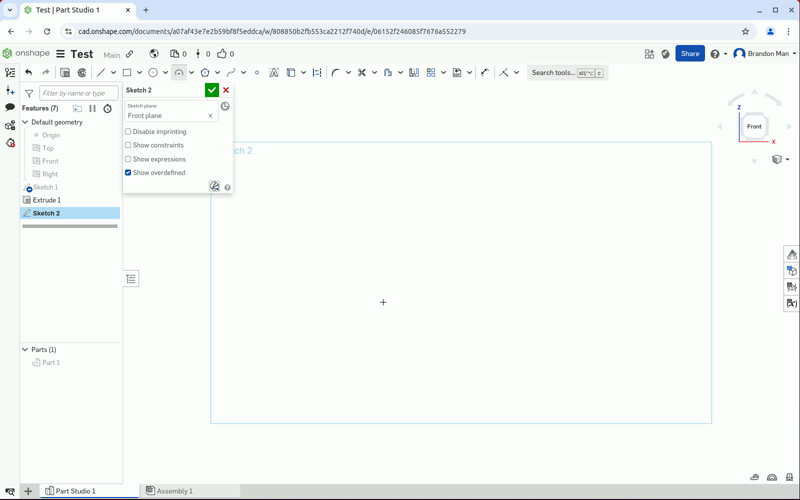
mouse_move(402, 321)
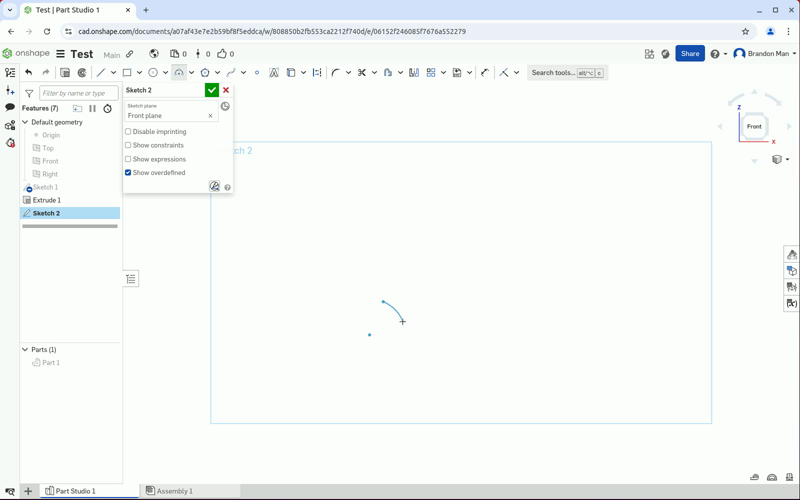
click(402, 321)
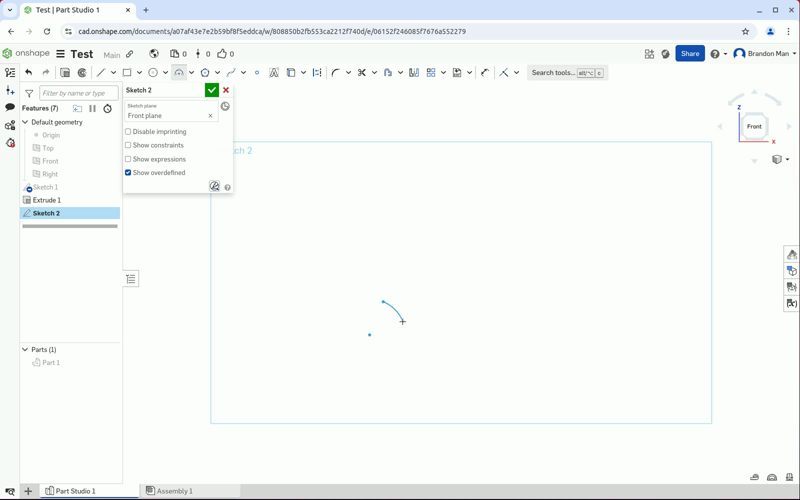
mouse_move(389, 315)
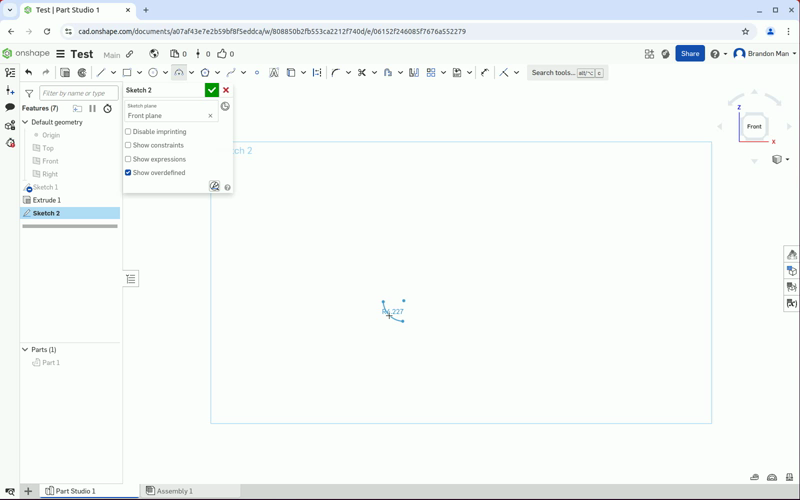
click(389, 315)
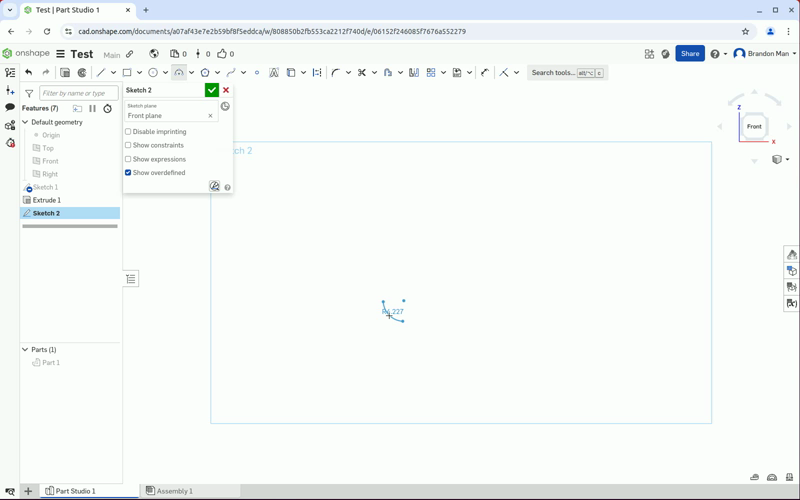
key_up(shift)
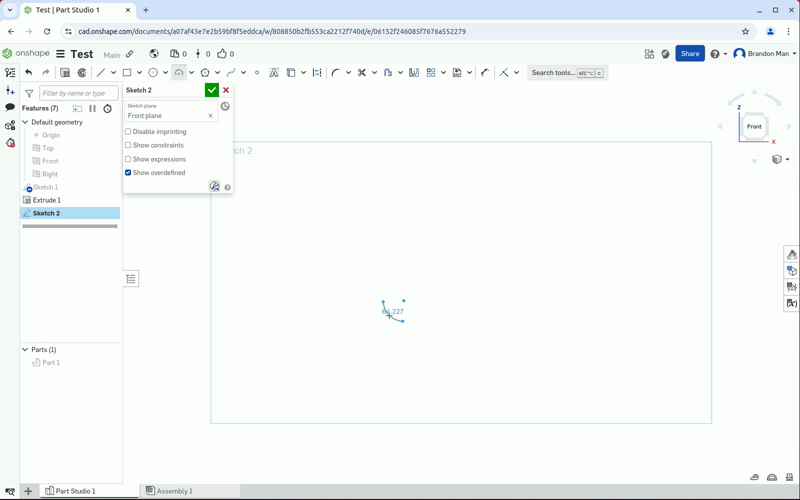
key(esc)
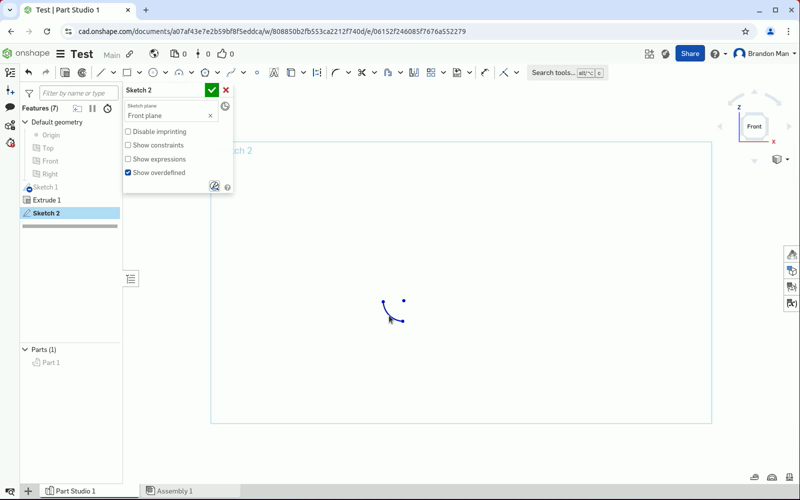
key(l)
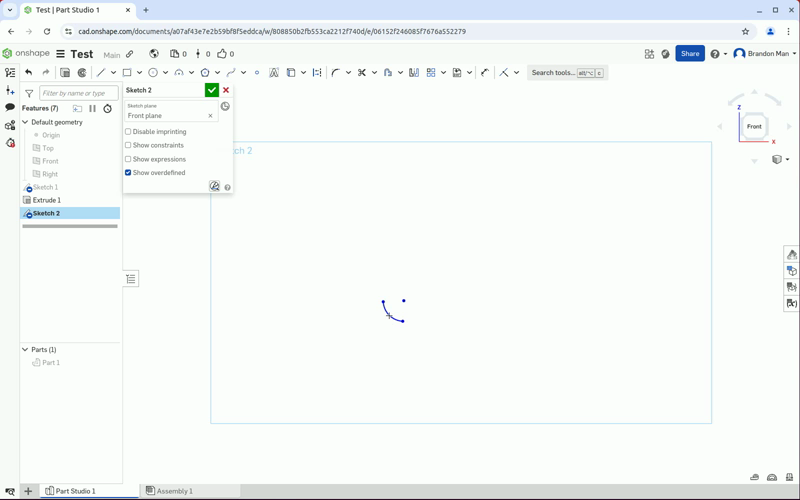
mouse_move(402, 321)
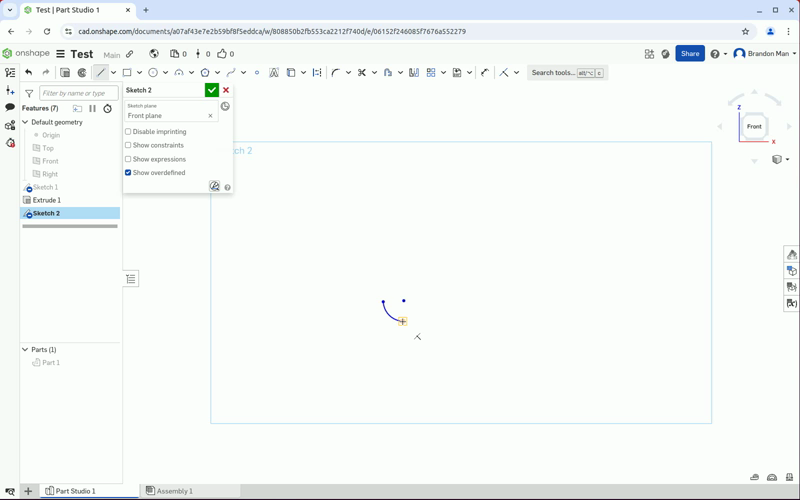
click(402, 321)
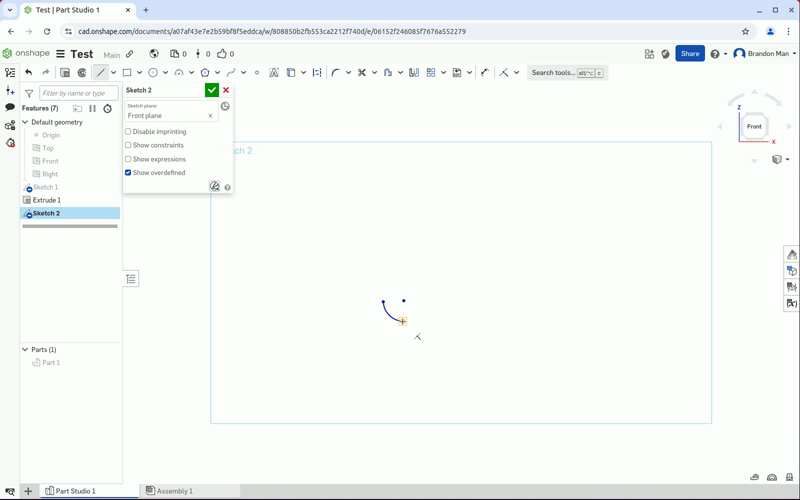
key_down(shift)
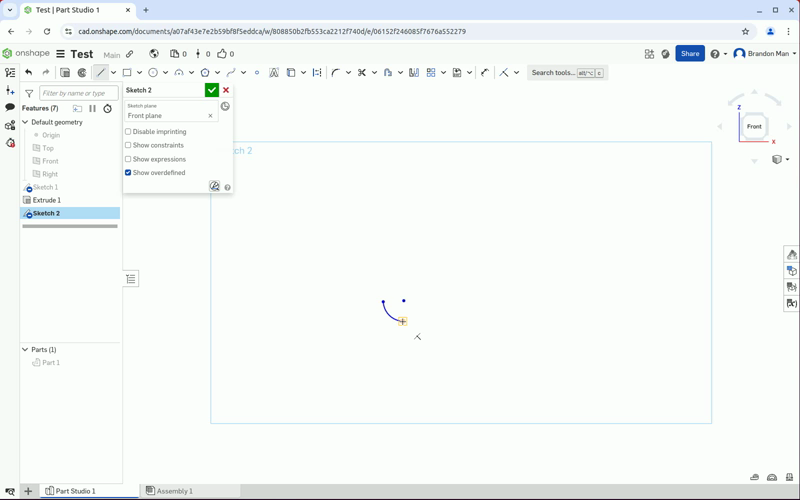
mouse_move(518, 321)
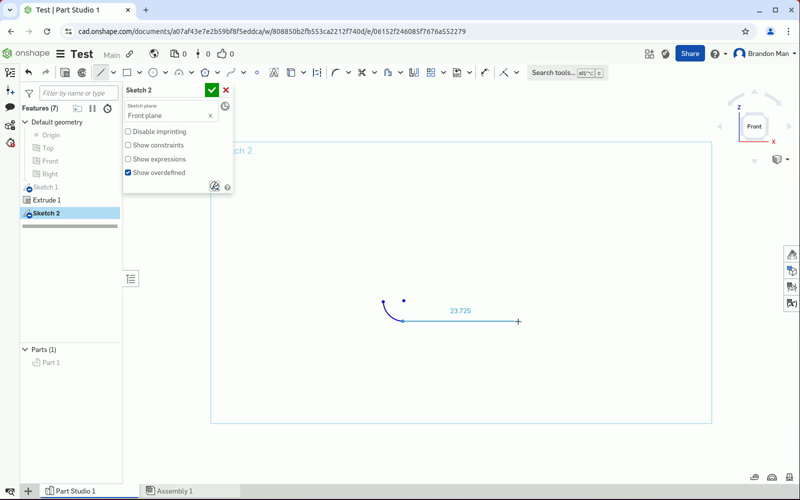
click(518, 321)
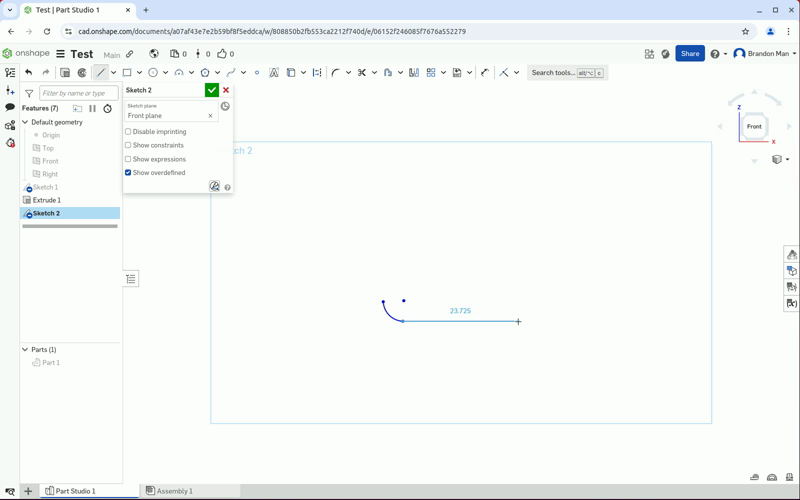
key_up(shift)
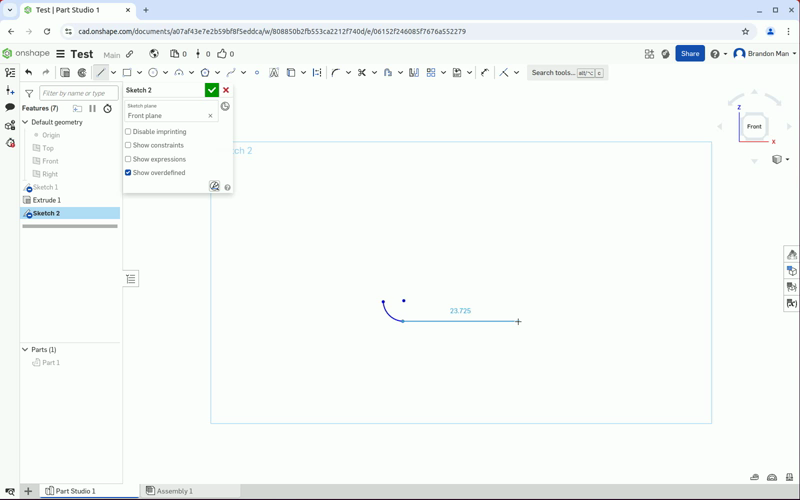
key(esc)
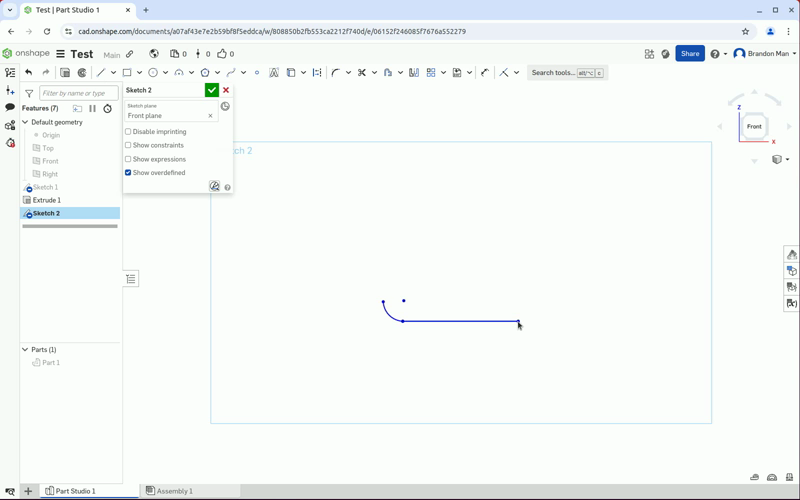
key(a)
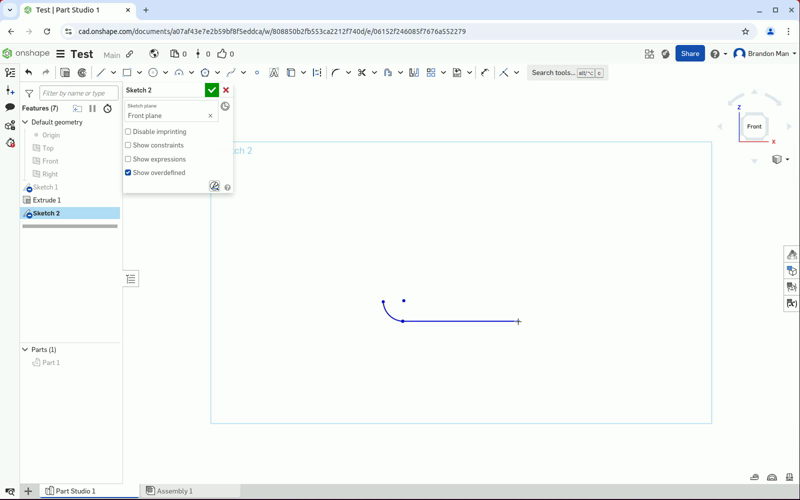
mouse_move(518, 321)
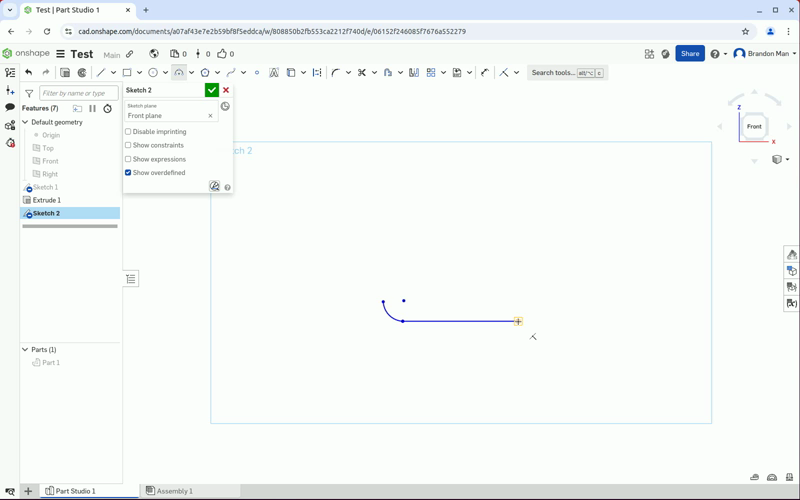
click(518, 321)
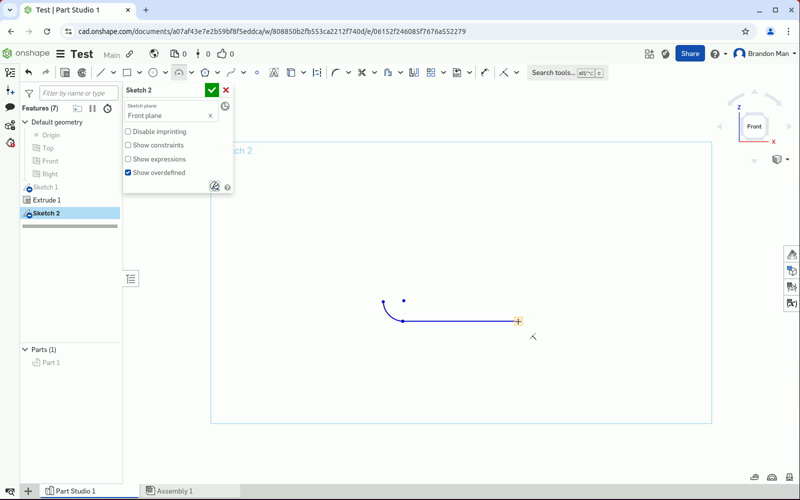
key_down(shift)
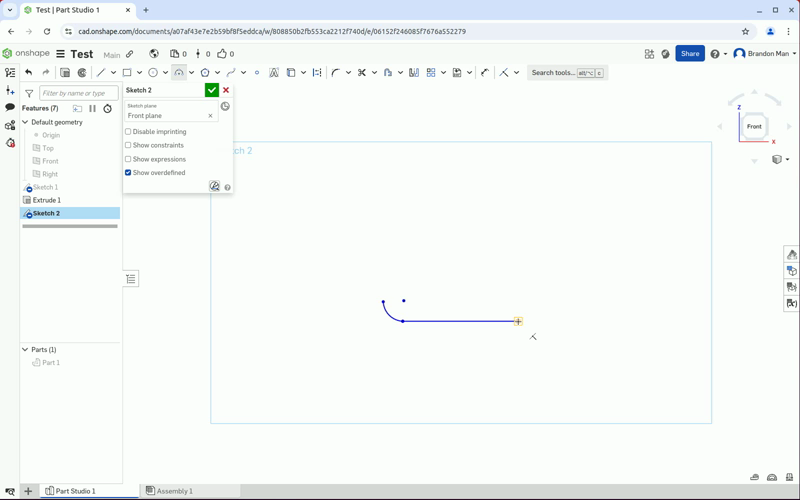
mouse_move(537, 301)
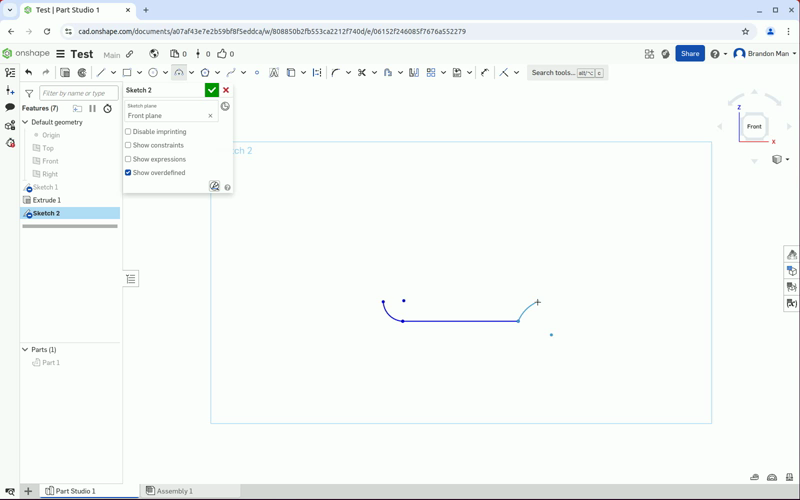
click(537, 301)
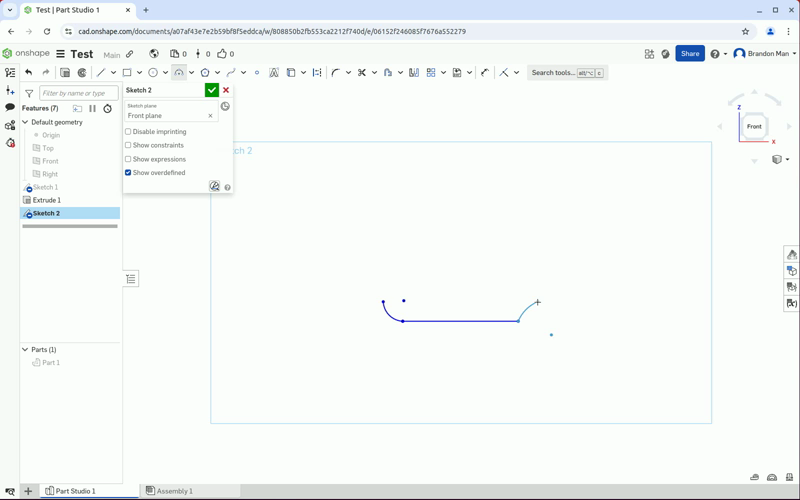
mouse_move(531, 315)
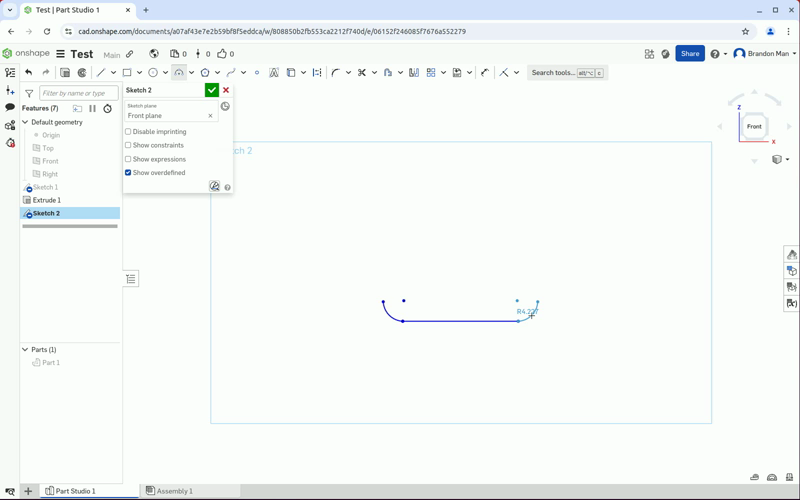
click(531, 315)
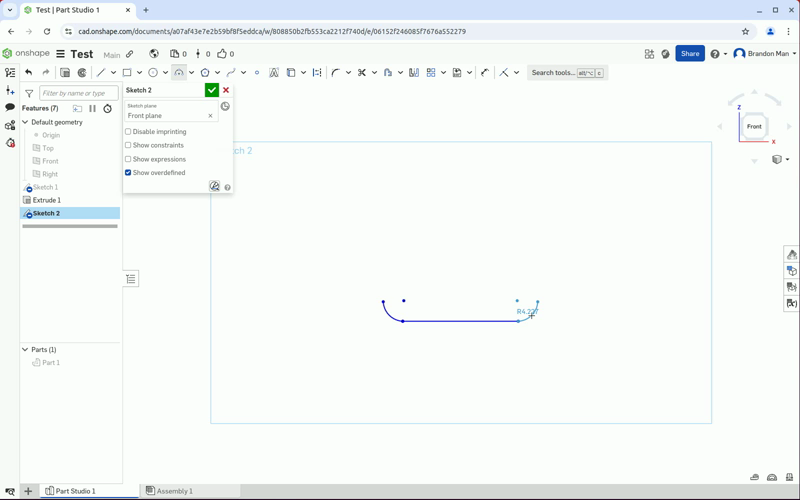
key_up(shift)
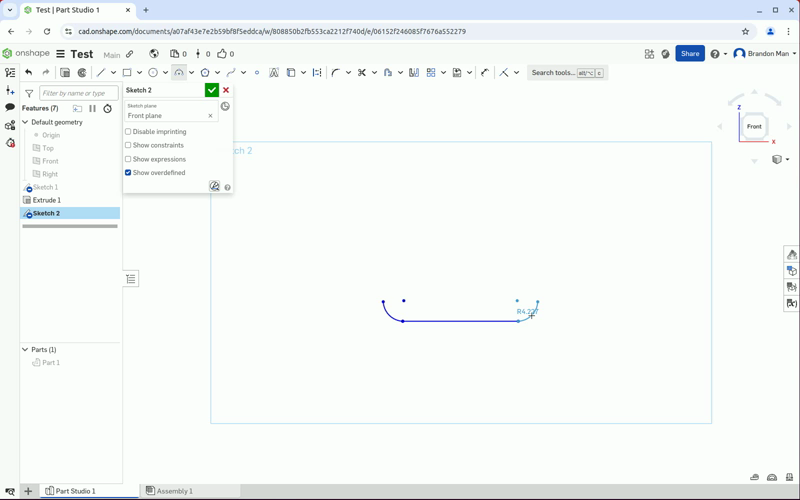
key(esc)
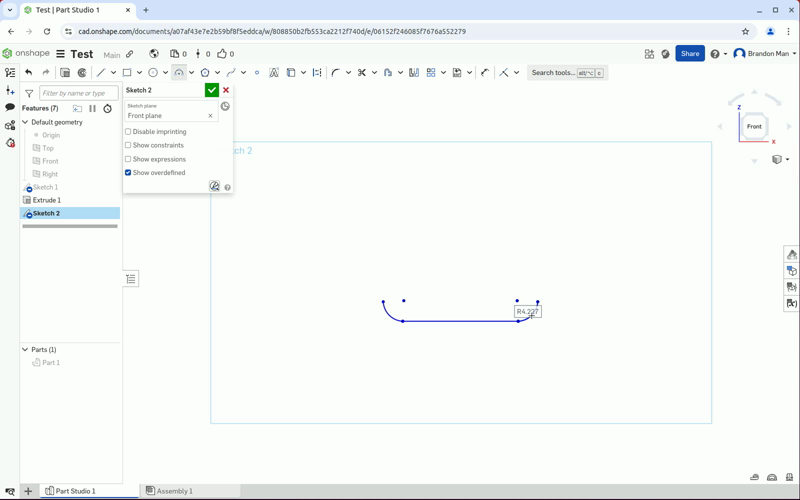
key(l)
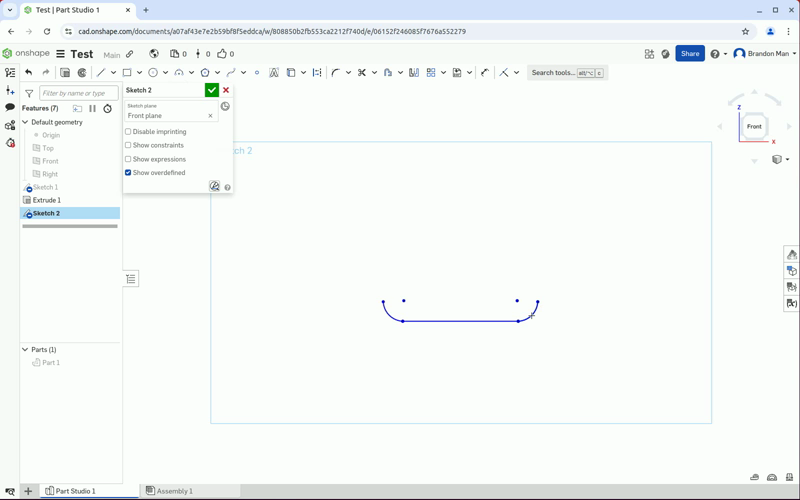
mouse_move(537, 301)
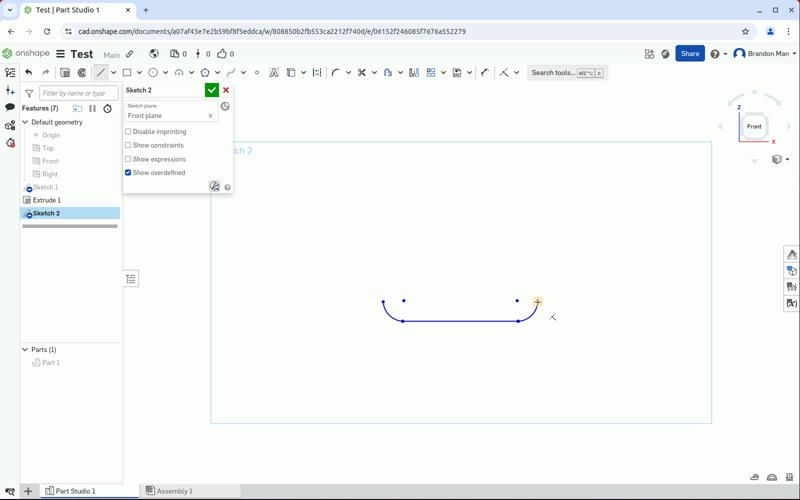
click(537, 301)
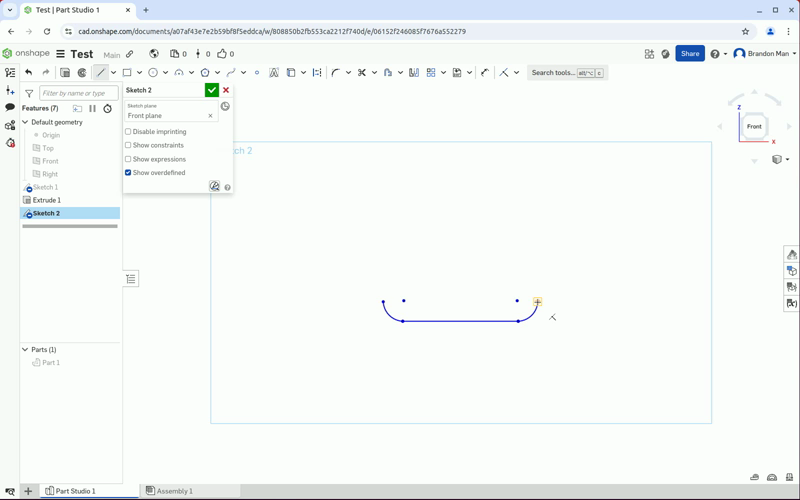
key_down(shift)
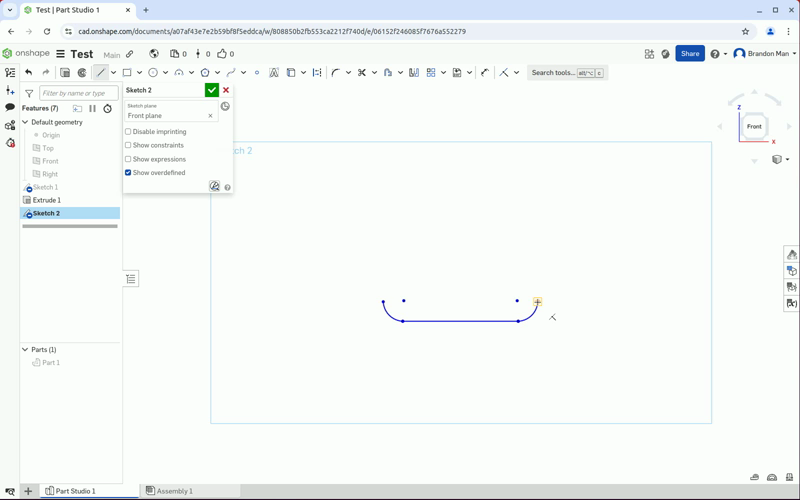
mouse_move(567, 301)
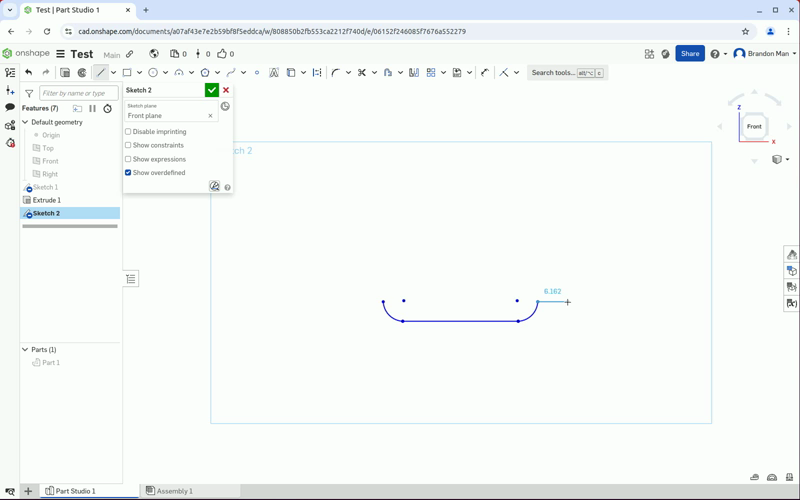
mouse_move(537, 264)
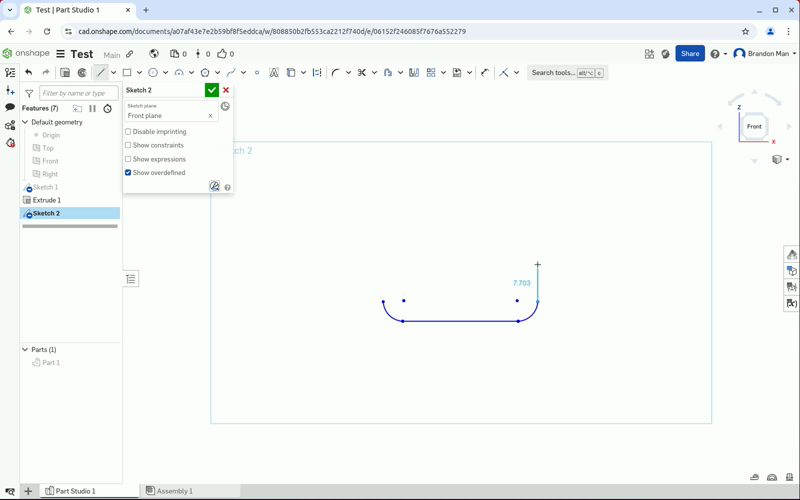
click(537, 264)
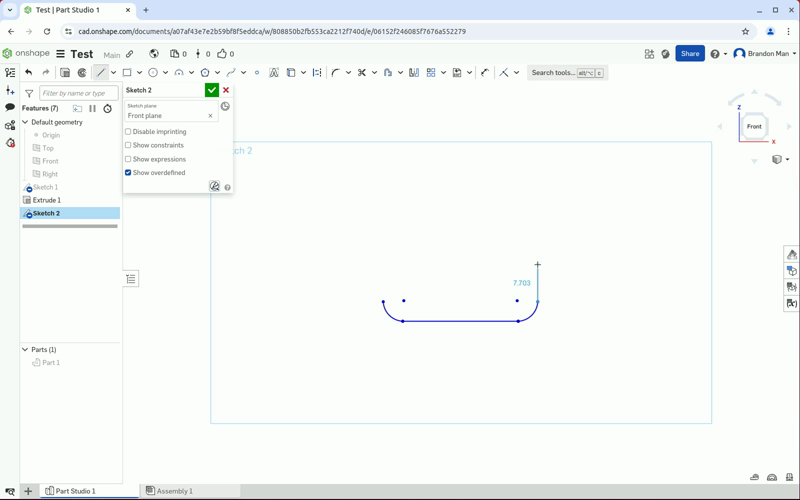
key_up(shift)
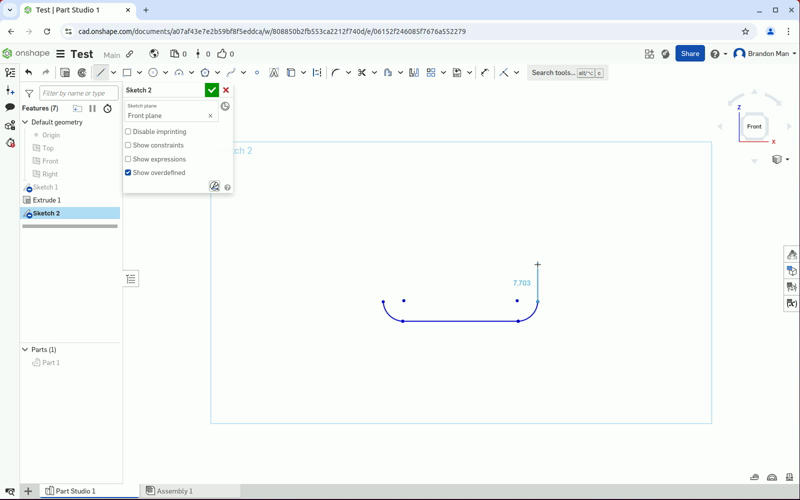
key(esc)
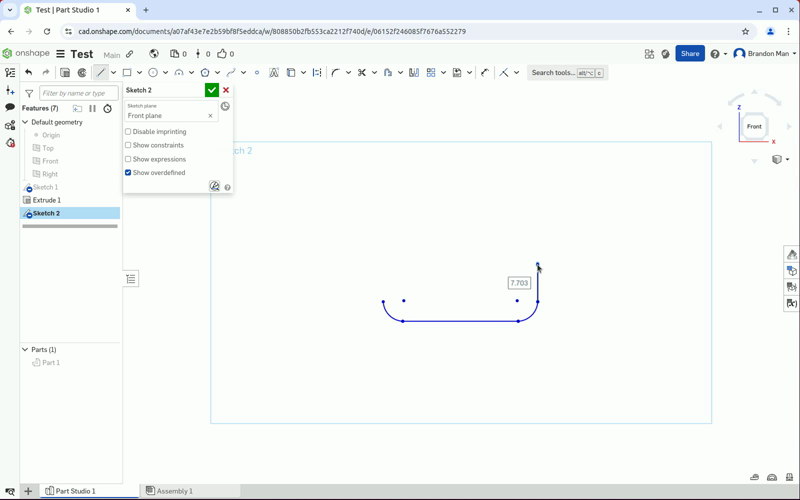
key(a)
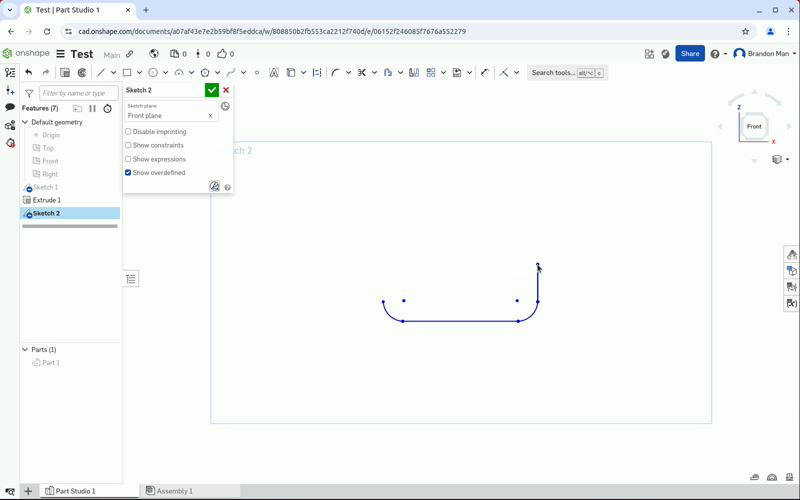
mouse_move(537, 264)
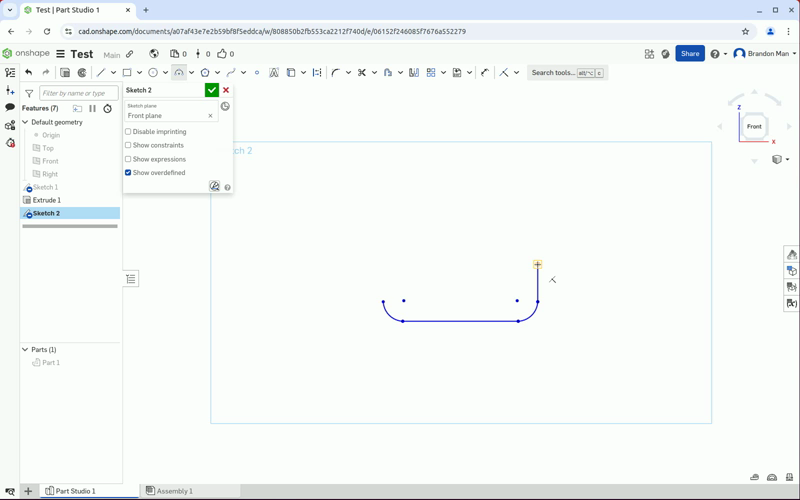
click(537, 264)
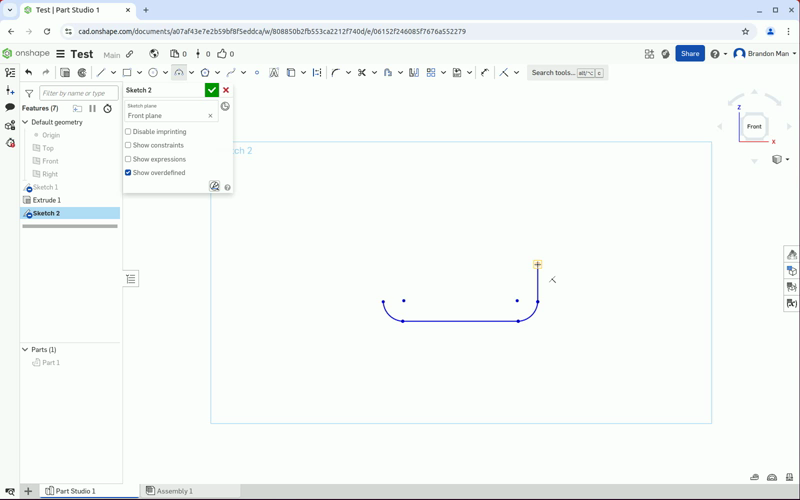
key_down(shift)
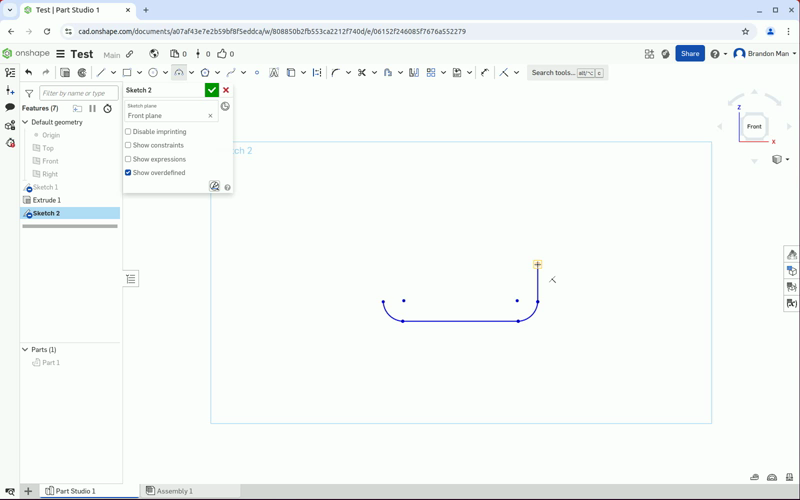
mouse_move(518, 244)
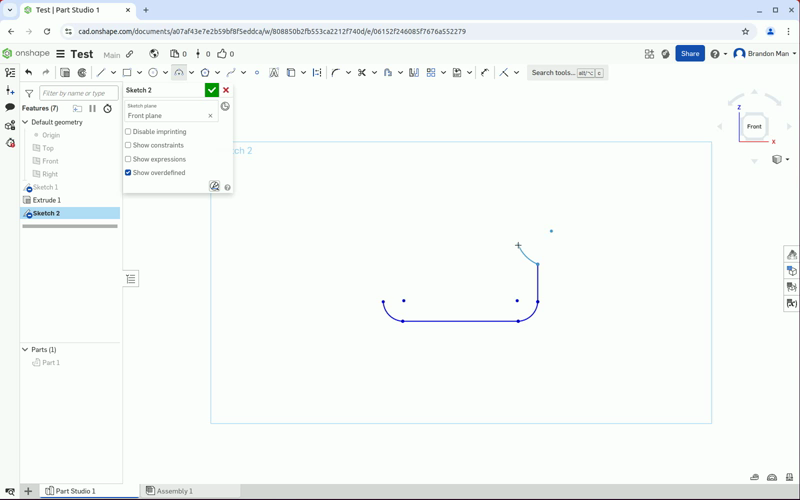
click(518, 244)
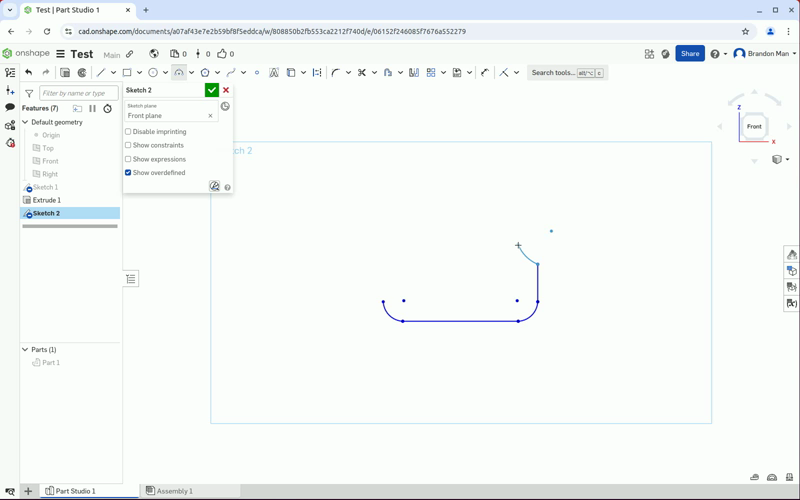
mouse_move(531, 250)
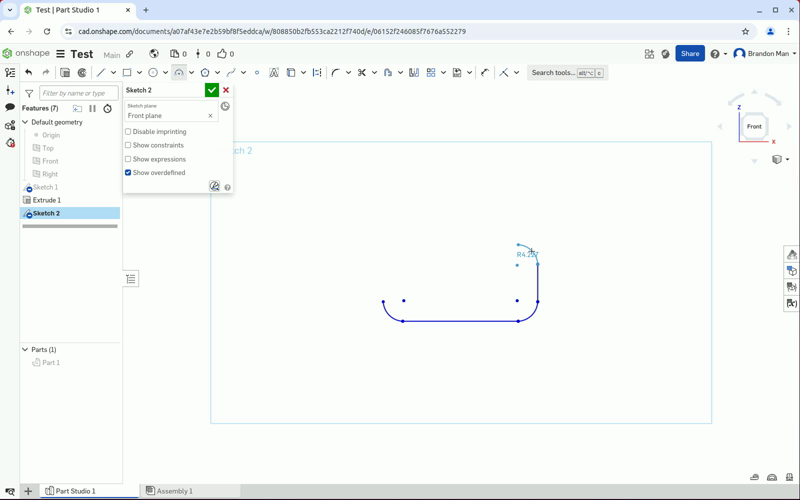
click(531, 250)
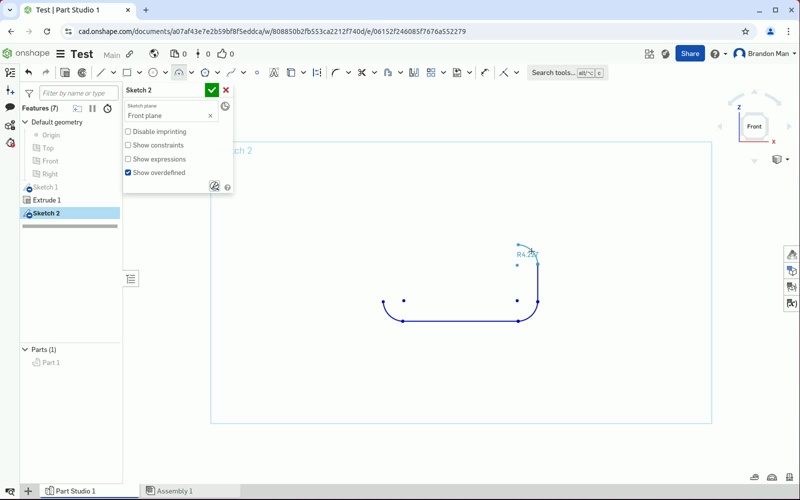
key_up(shift)
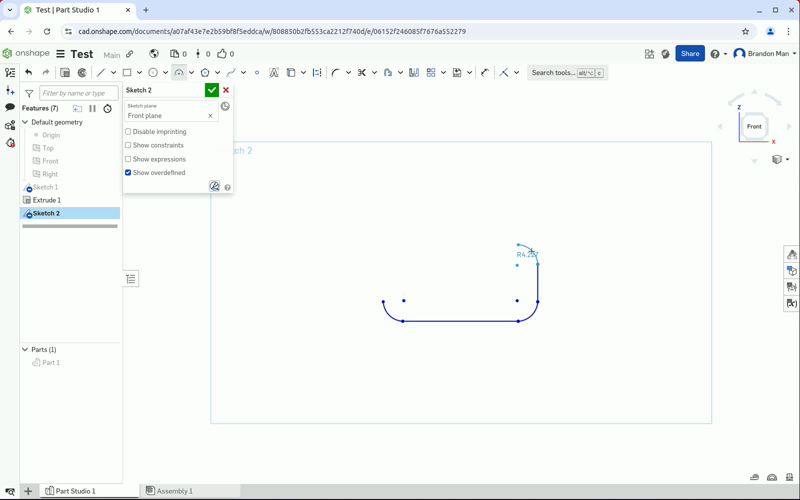
key(esc)
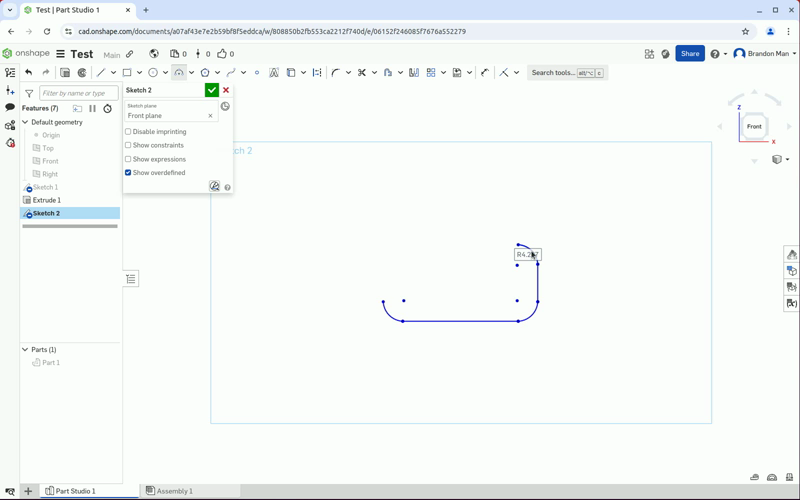
key(l)
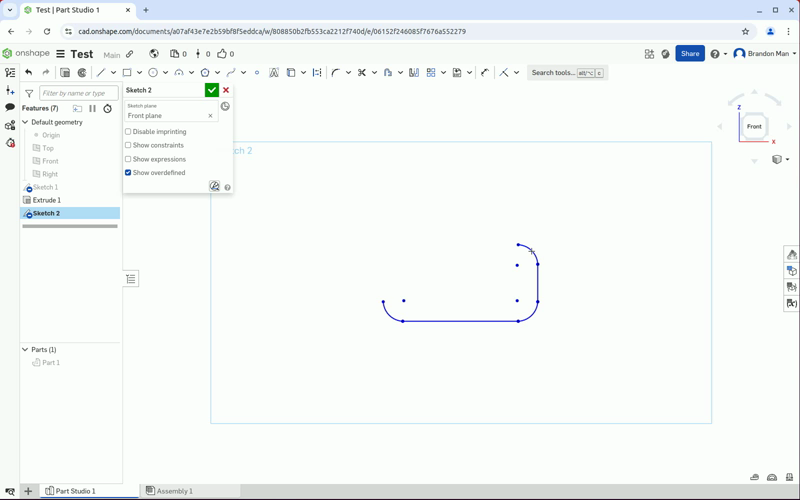
mouse_move(518, 244)
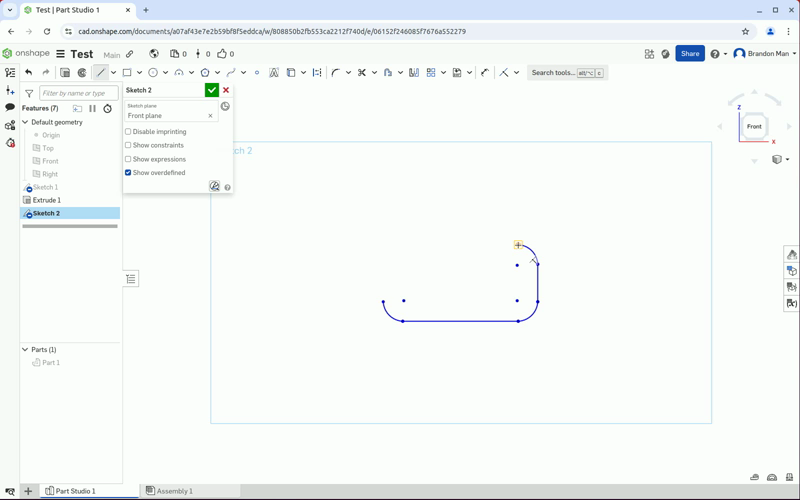
click(518, 244)
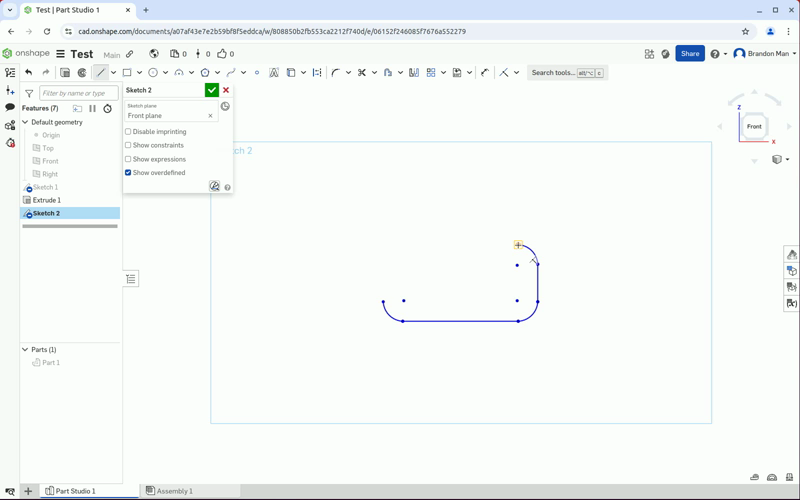
key_down(shift)
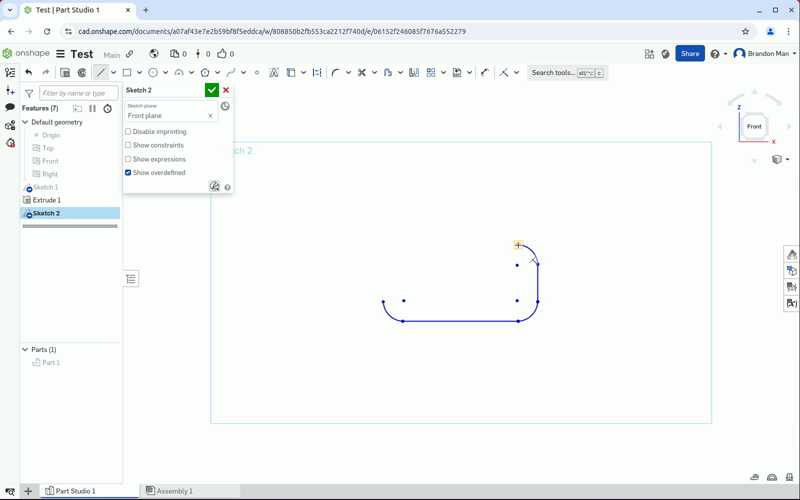
mouse_move(402, 244)
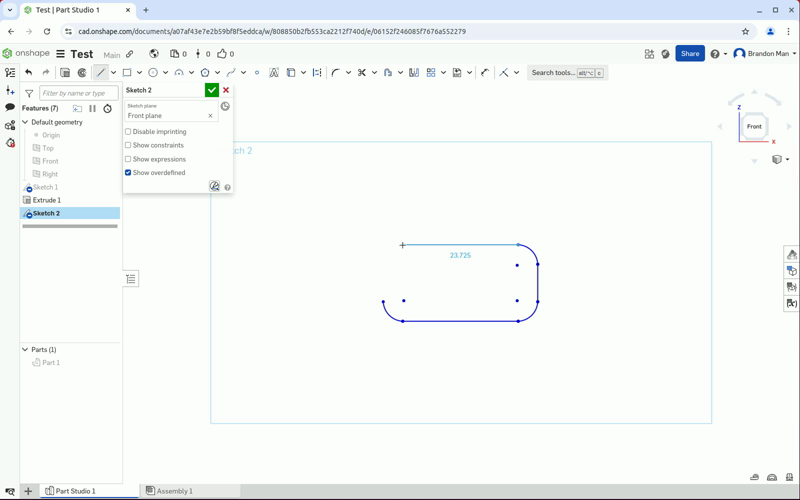
click(402, 244)
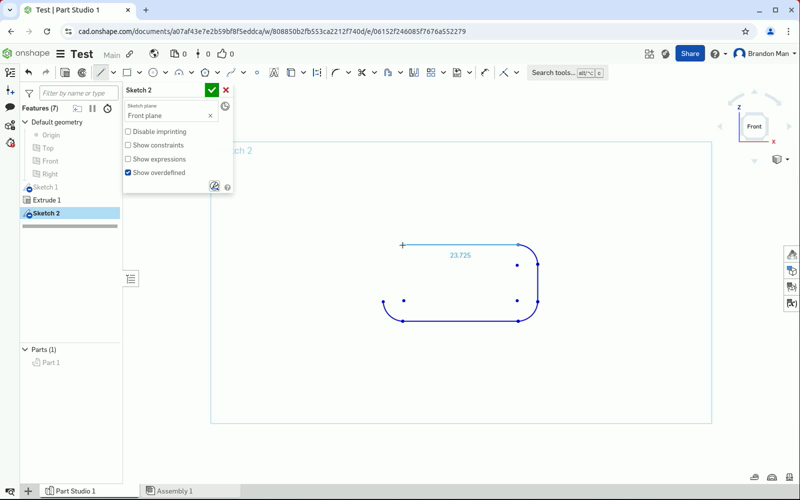
key_up(shift)
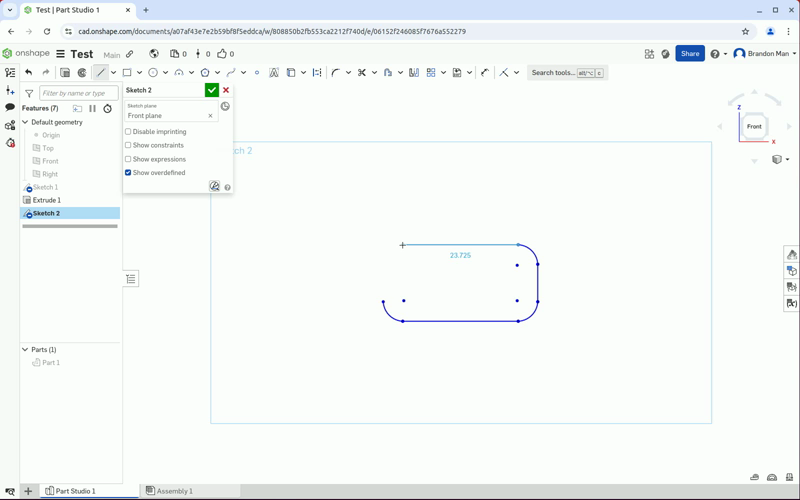
key(esc)
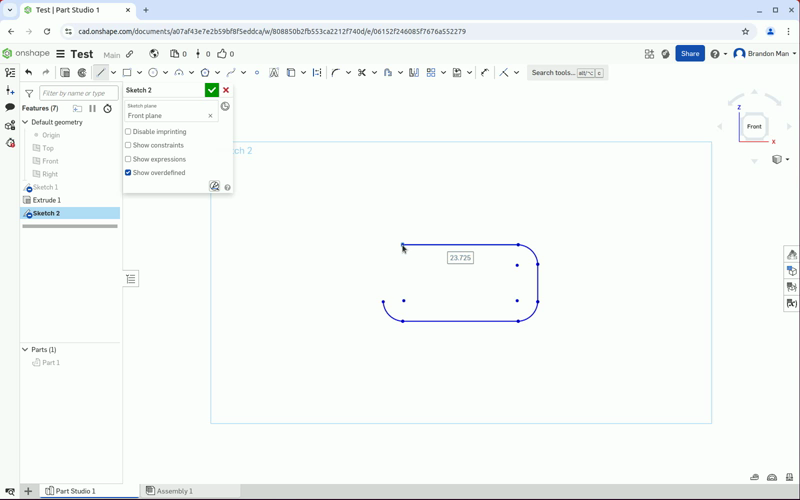
key(a)
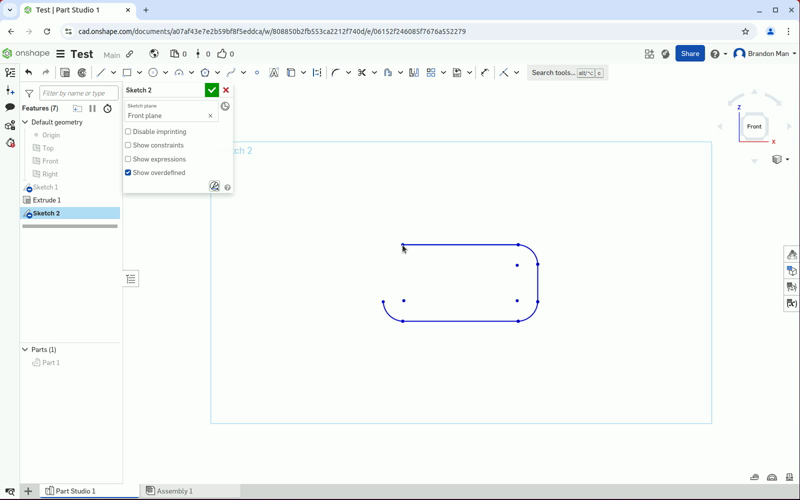
mouse_move(402, 244)
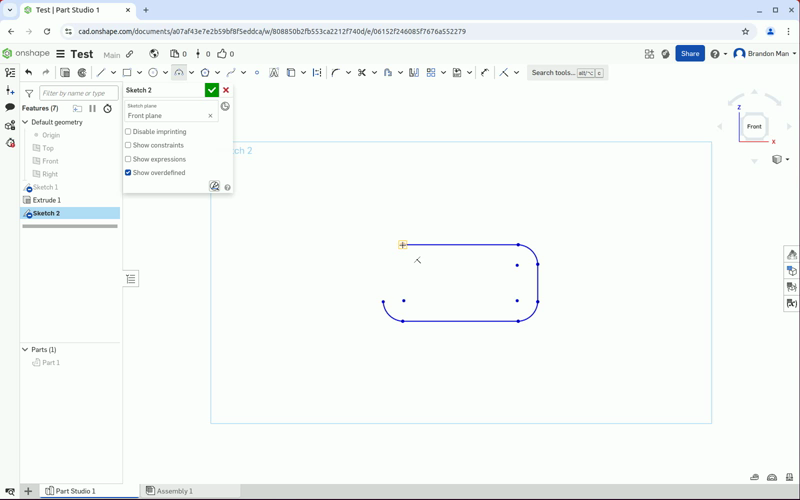
click(402, 244)
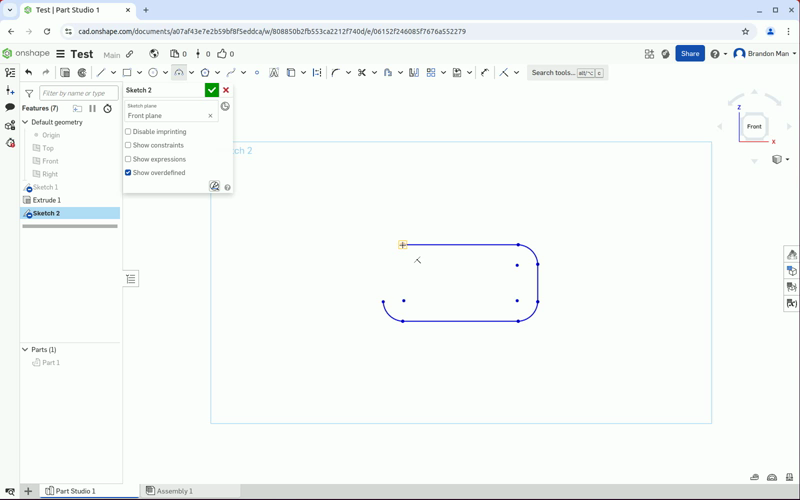
key_down(shift)
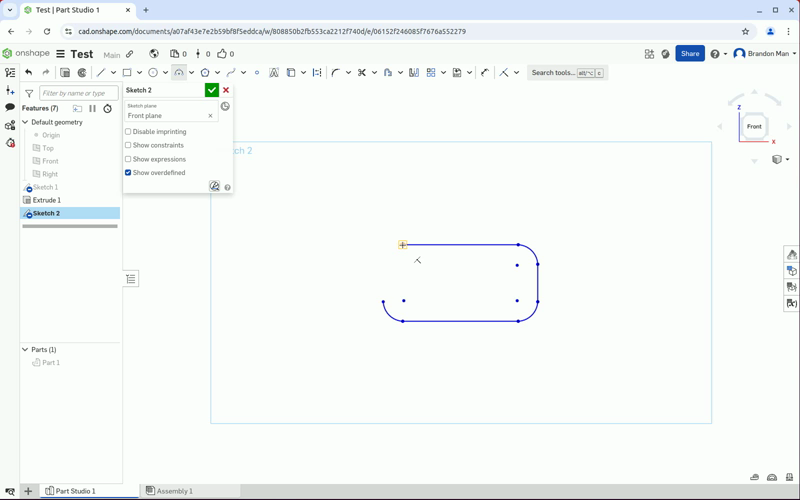
mouse_move(383, 264)
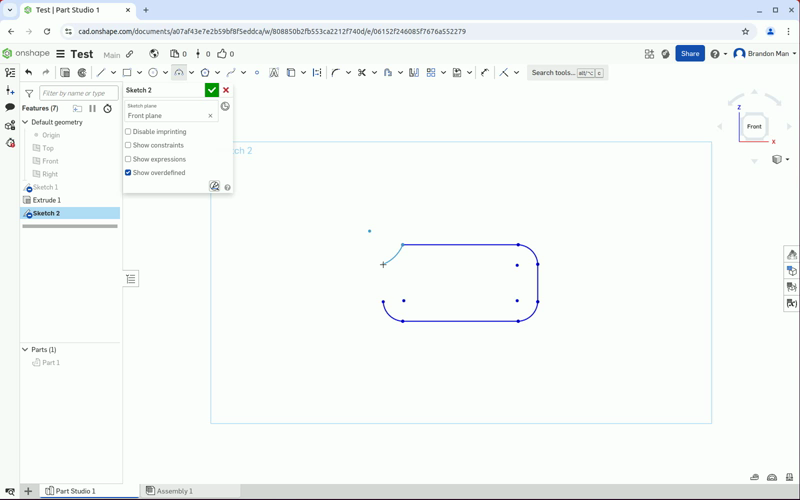
click(383, 264)
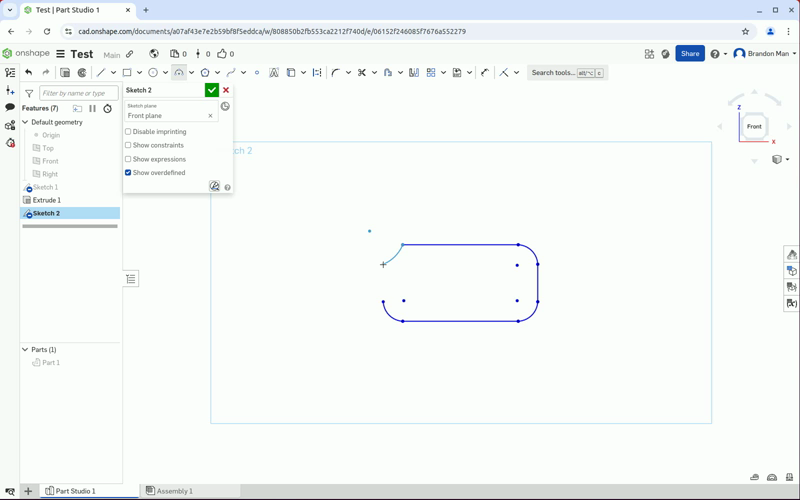
mouse_move(389, 250)
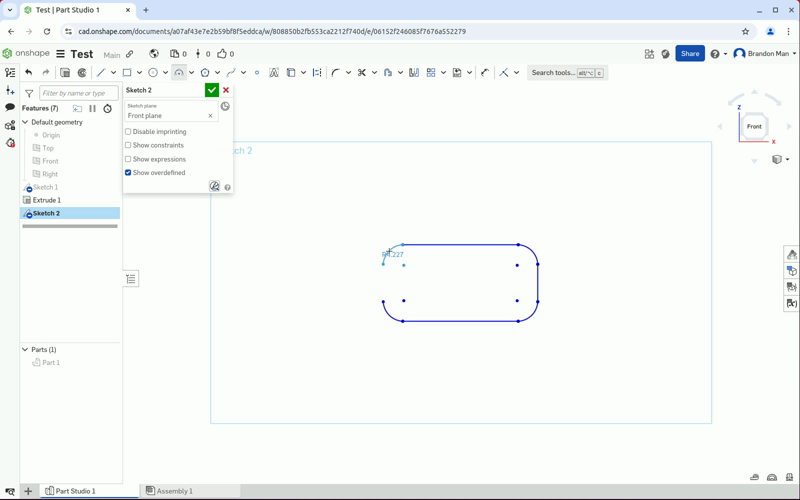
click(389, 250)
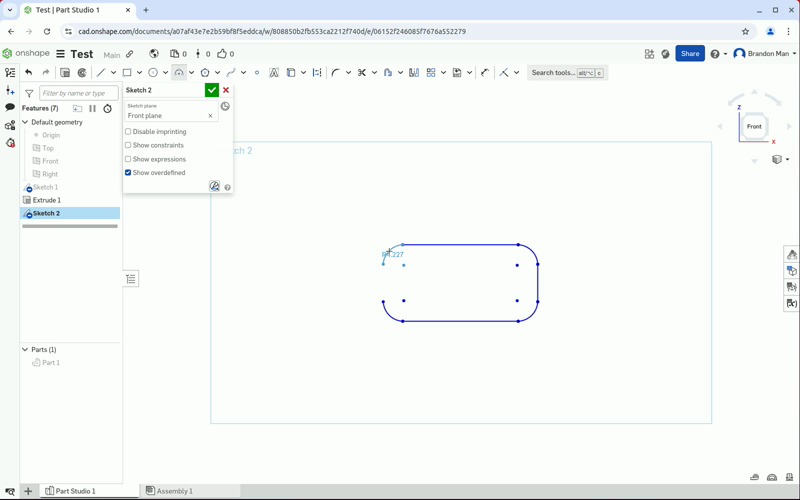
key_up(shift)
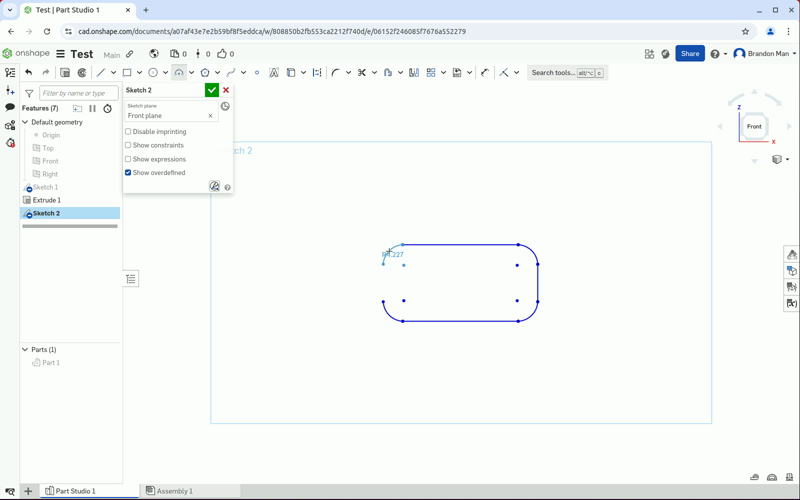
key(esc)
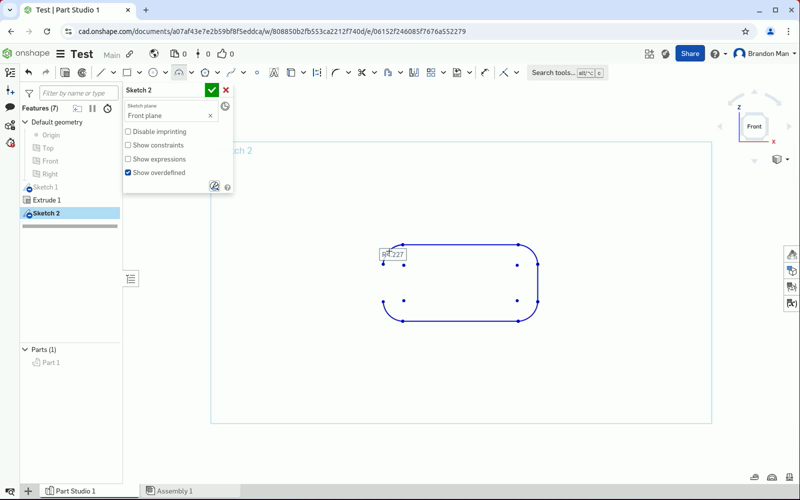
key(l)
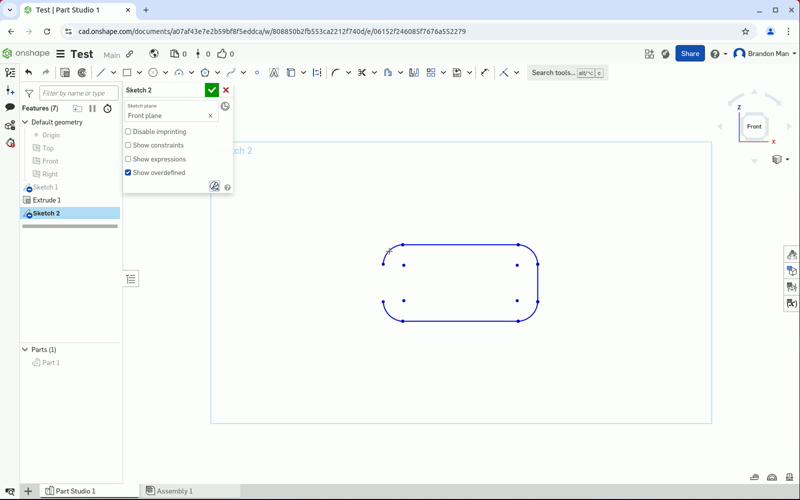
mouse_move(383, 264)
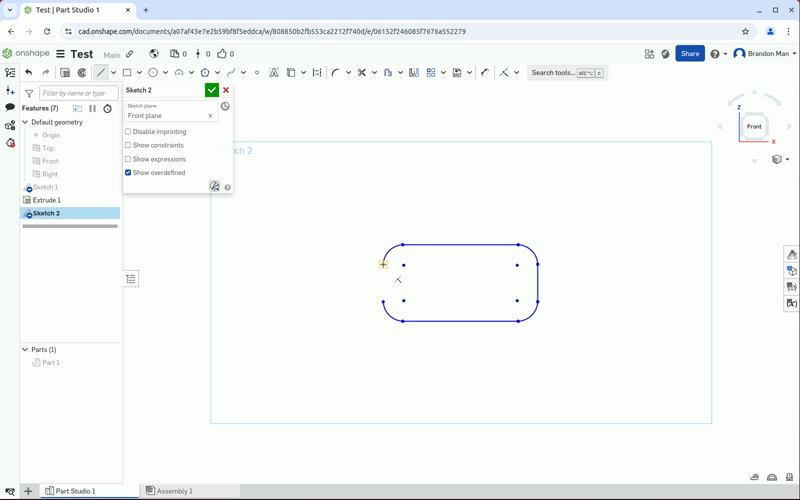
click(383, 264)
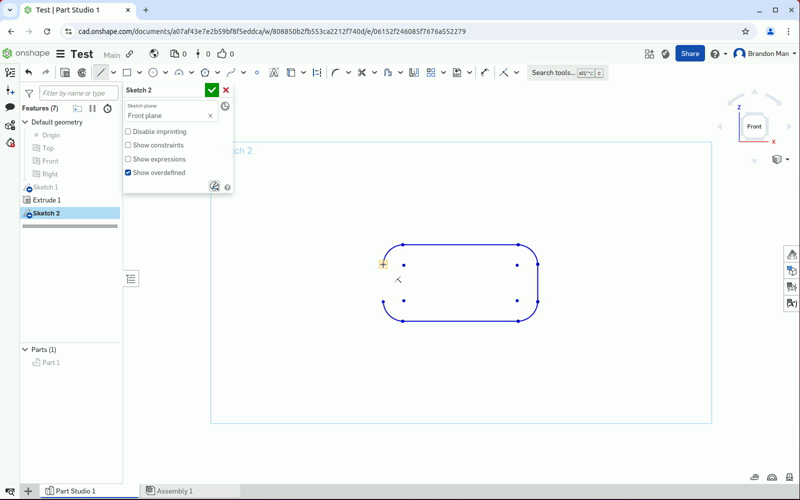
mouse_move(413, 264)
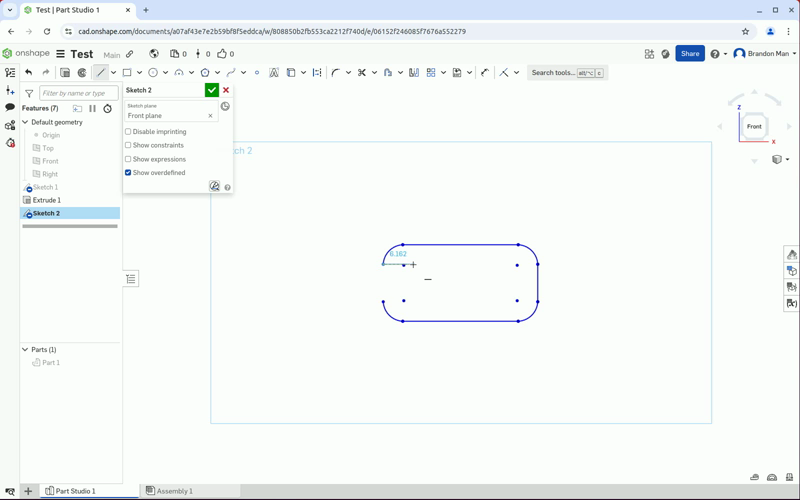
key_down(shift)
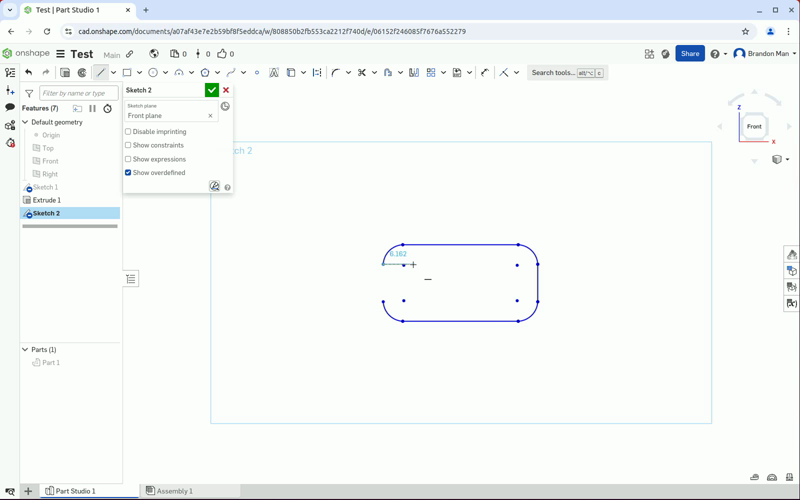
mouse_move(383, 301)
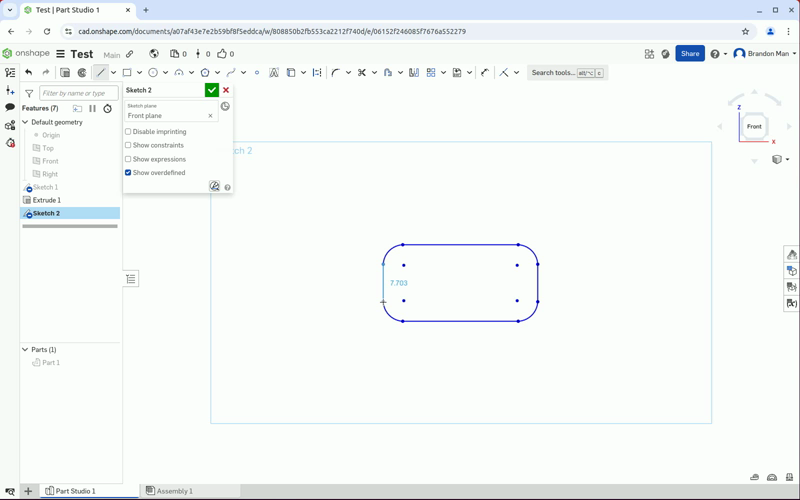
key_up(shift)
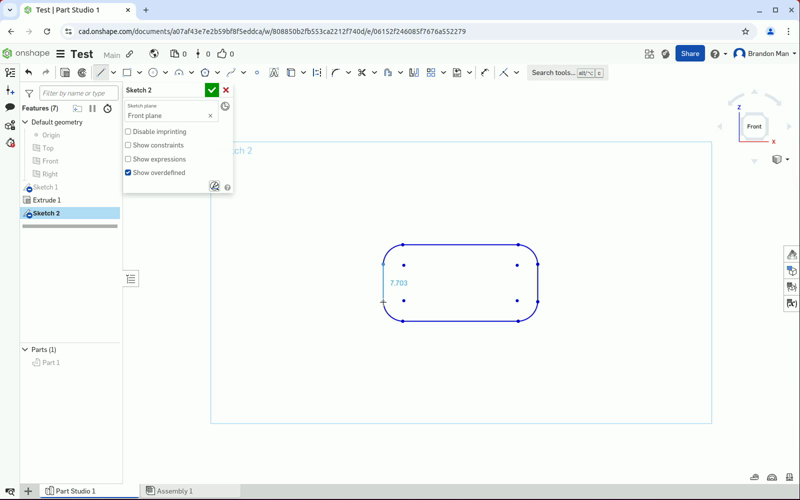
click(383, 301)
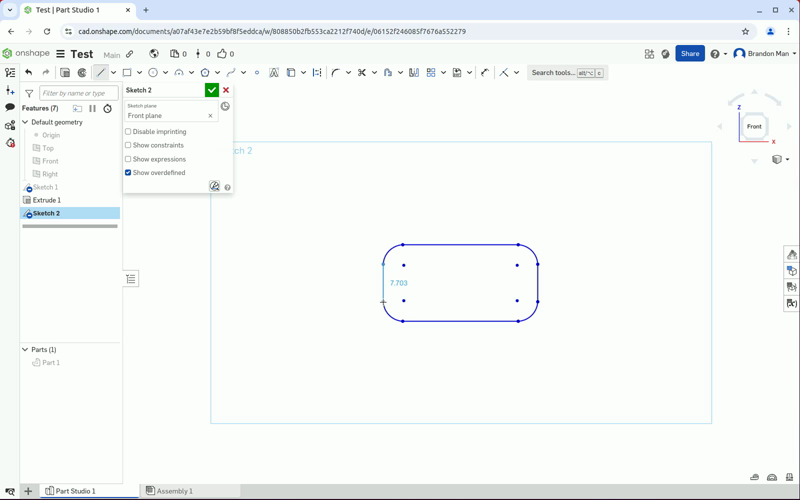
key(esc)
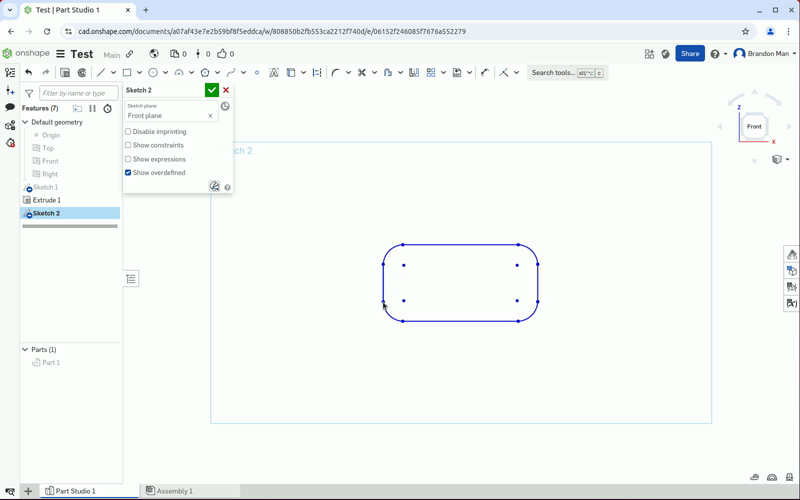
mouse_move(463, 308)
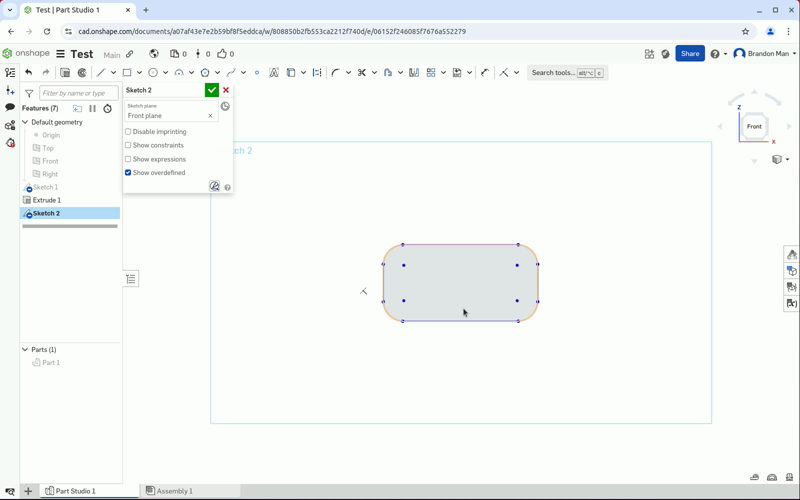
click(463, 308)
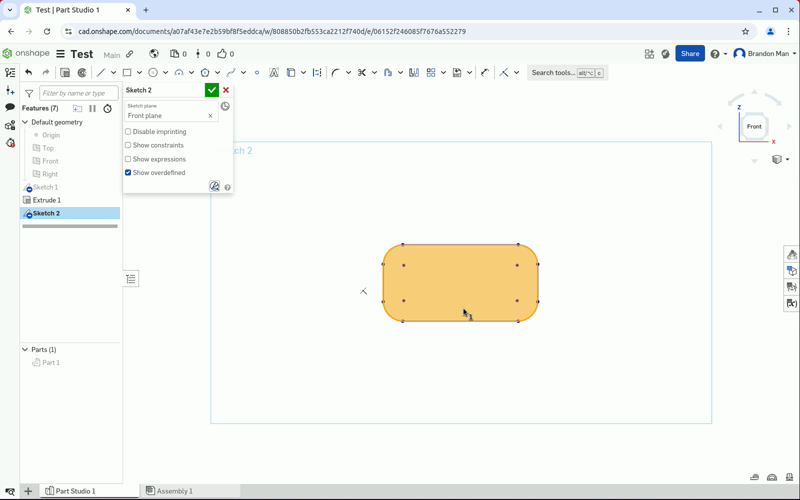
mouse_move(73, 352)
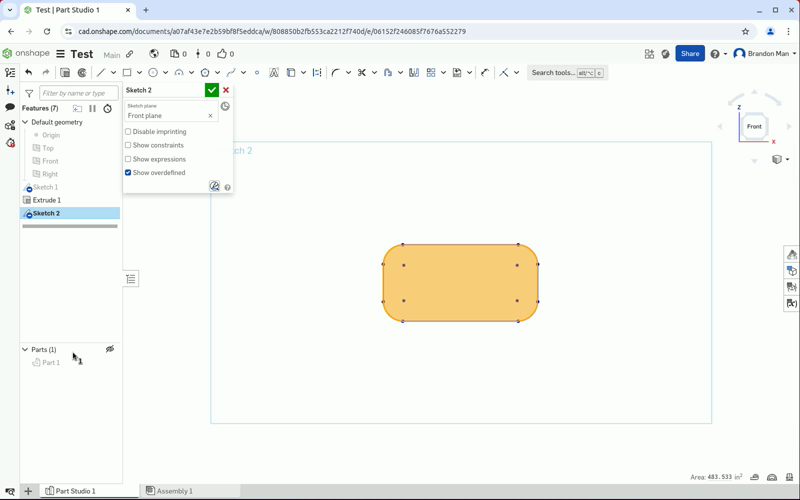
key(shift+y)
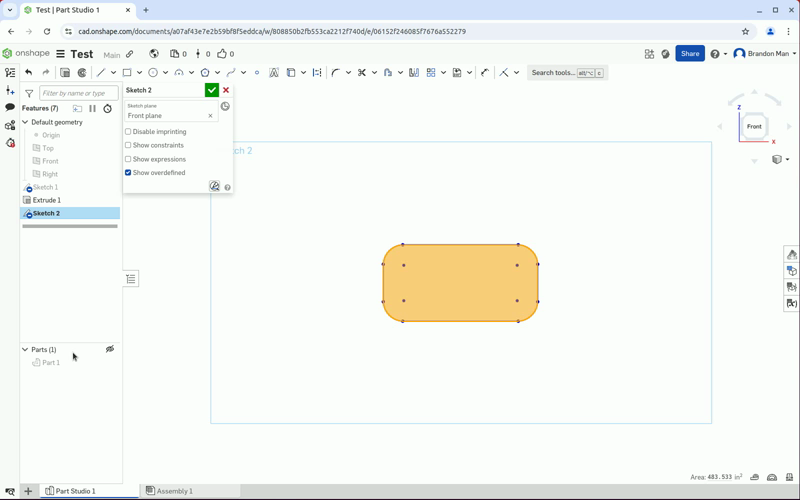
key(shift+e)
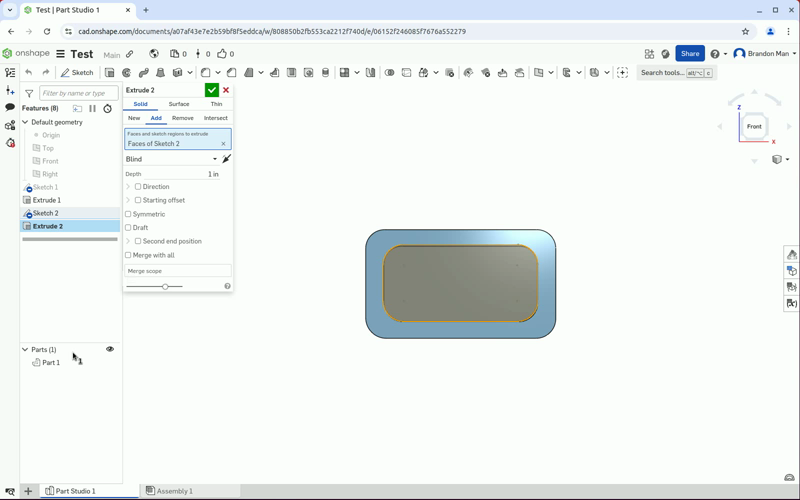
mouse_move(143, 106)
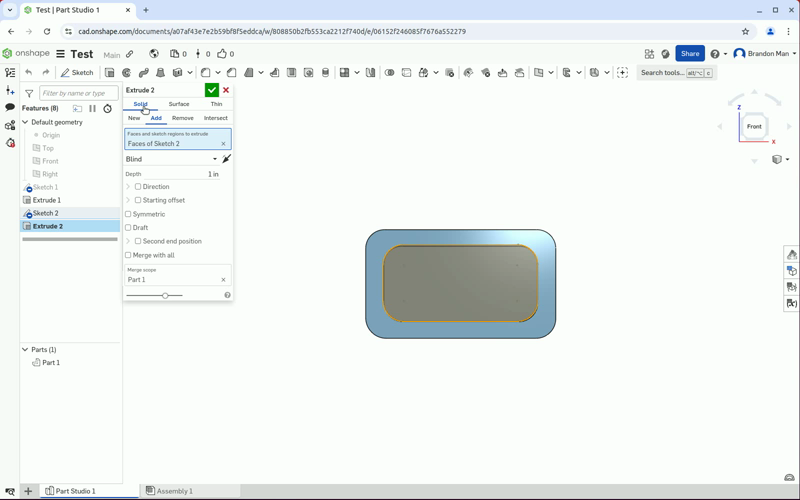
click(143, 106)
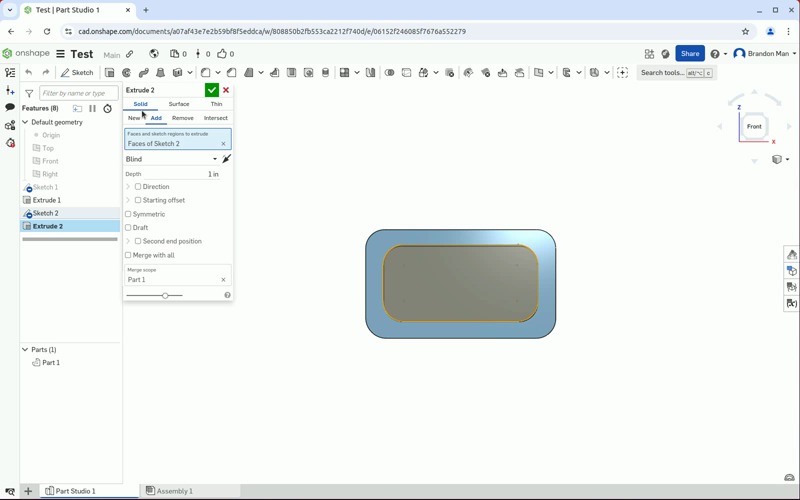
mouse_move(137, 120)
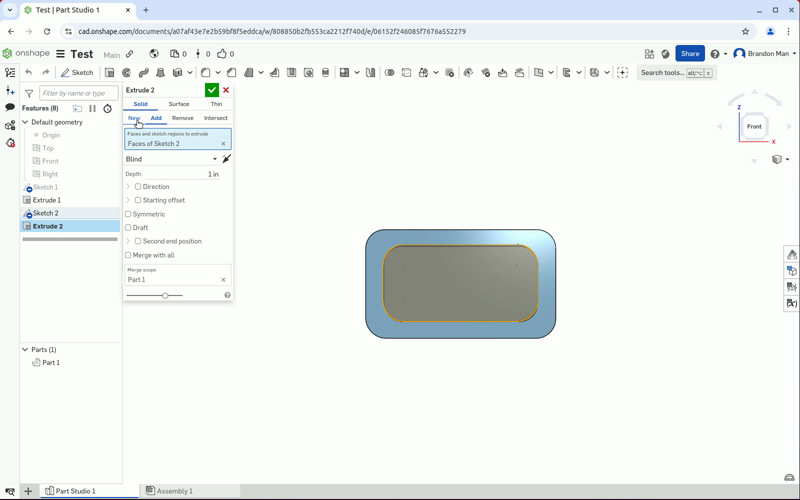
click(137, 120)
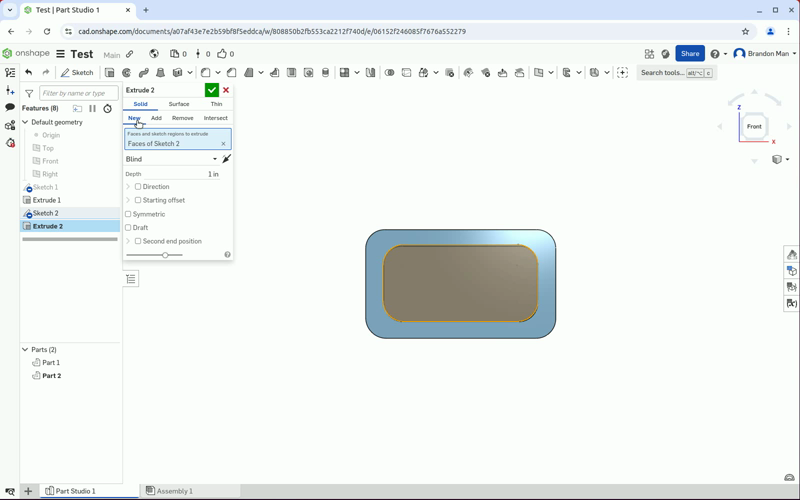
key(tab, 4)
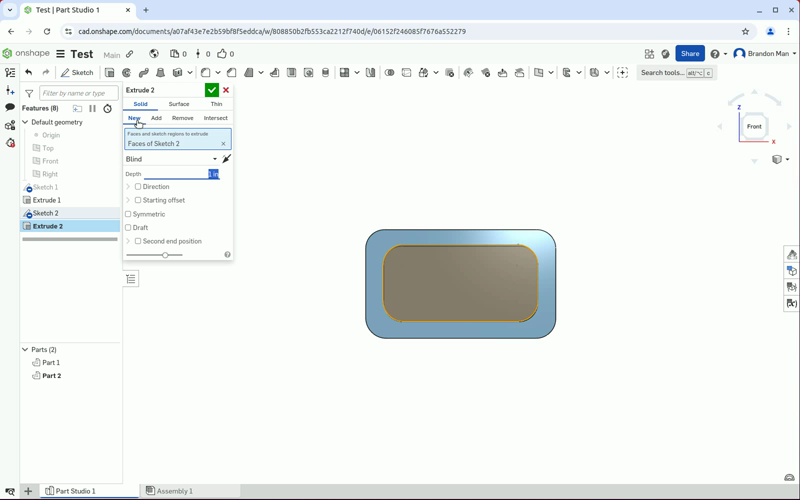
text(3.129)
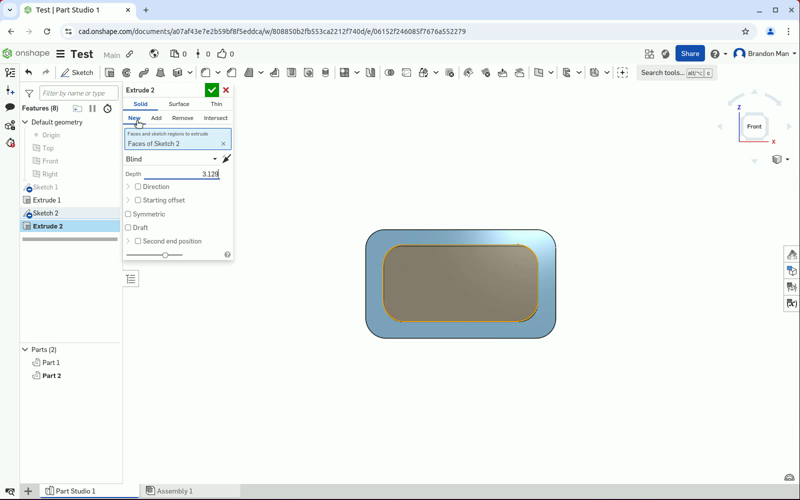
key(enter)
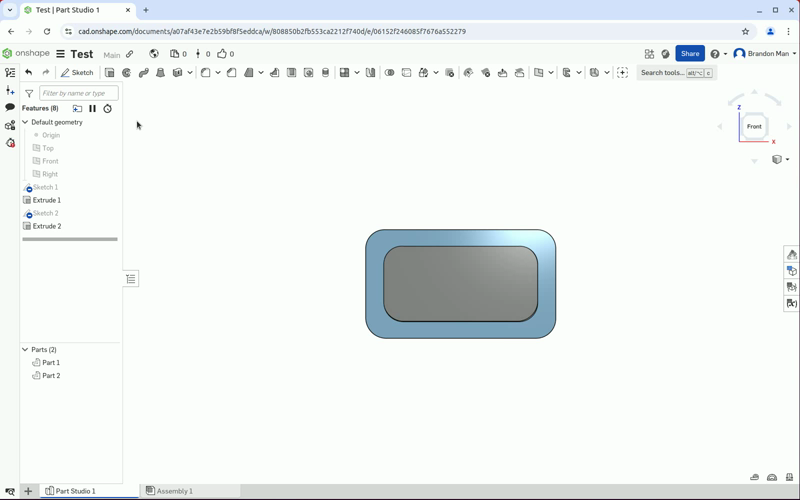
key(shift+h)
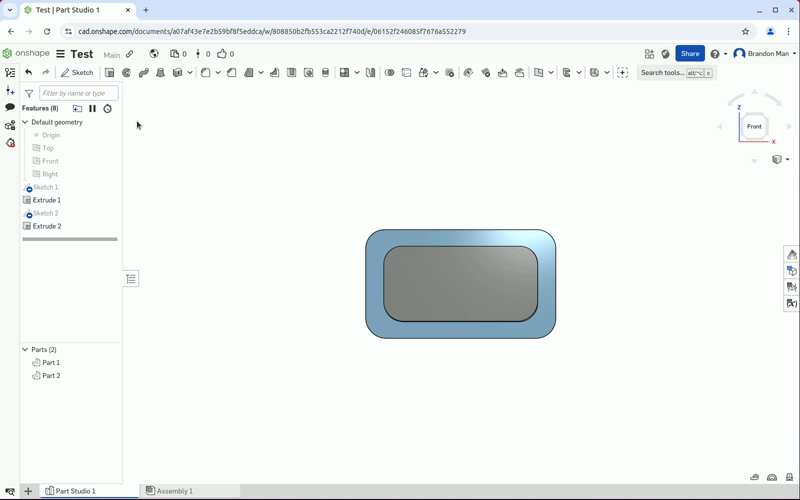
key(shift+h)
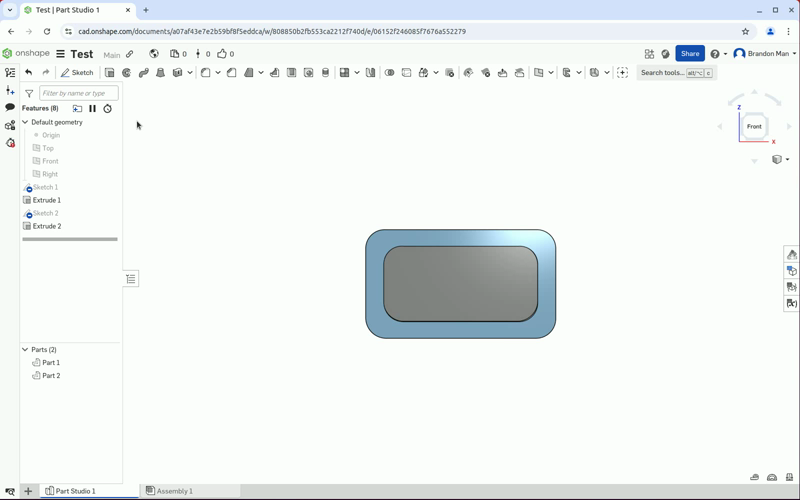
key(shift+7)
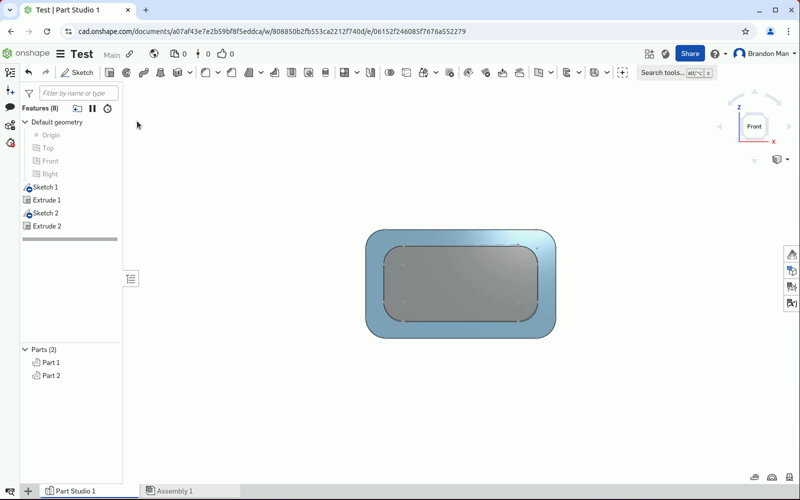
key(left, 2)
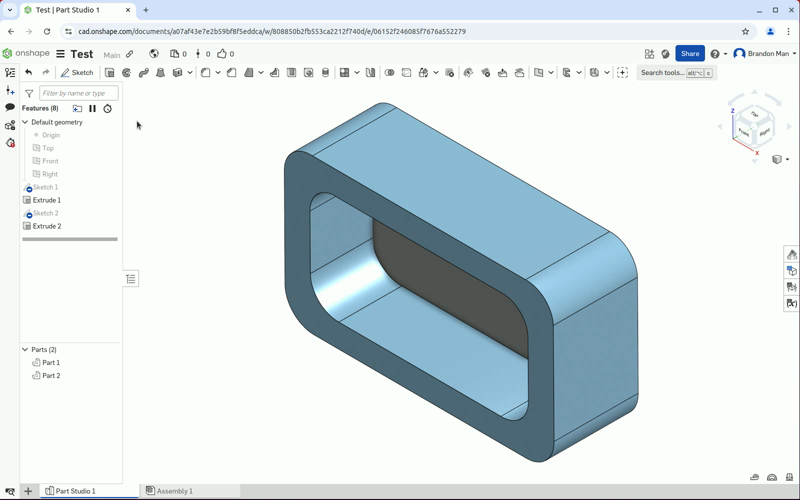
key(down, 2)
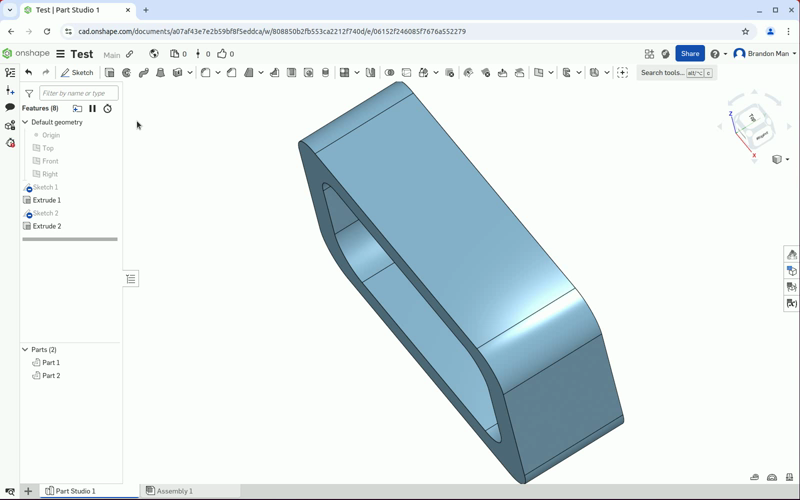
key(up, 2)
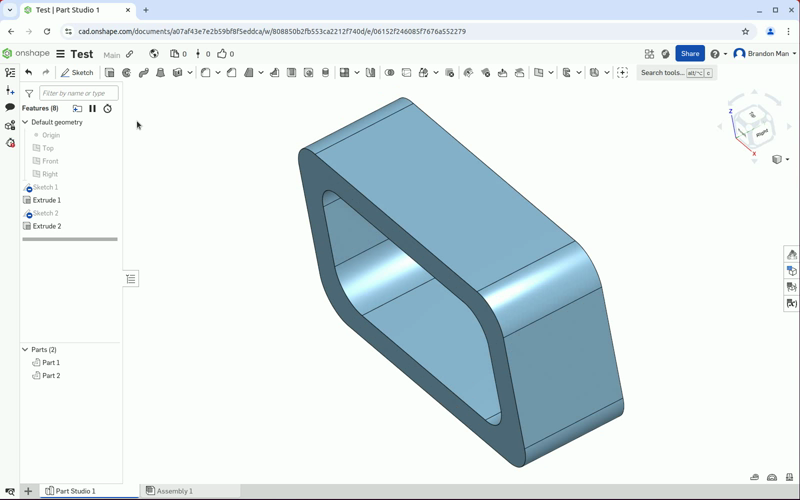
key(right, 2)
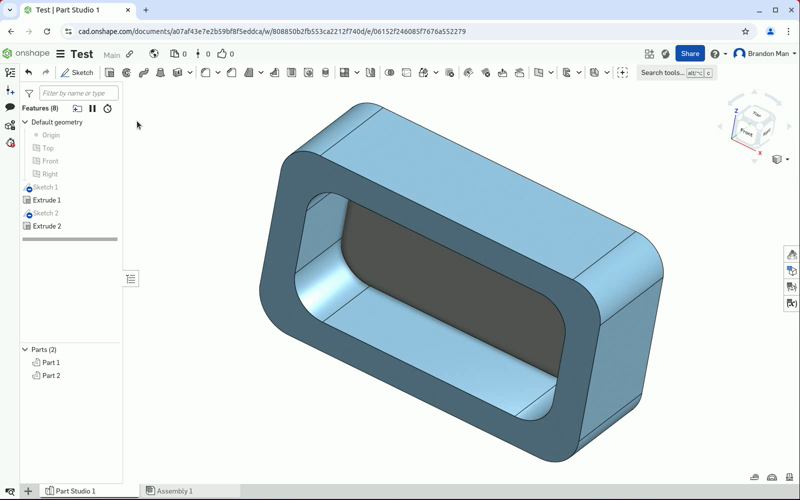
mouse_move(73, 189)
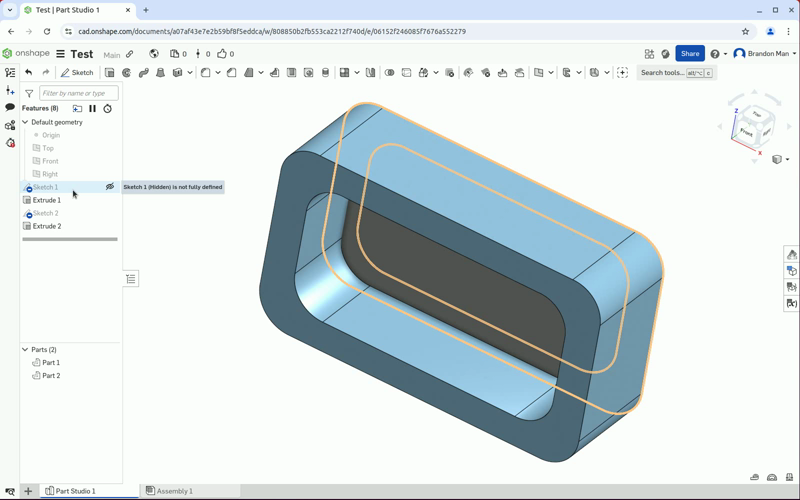
click(73, 189)